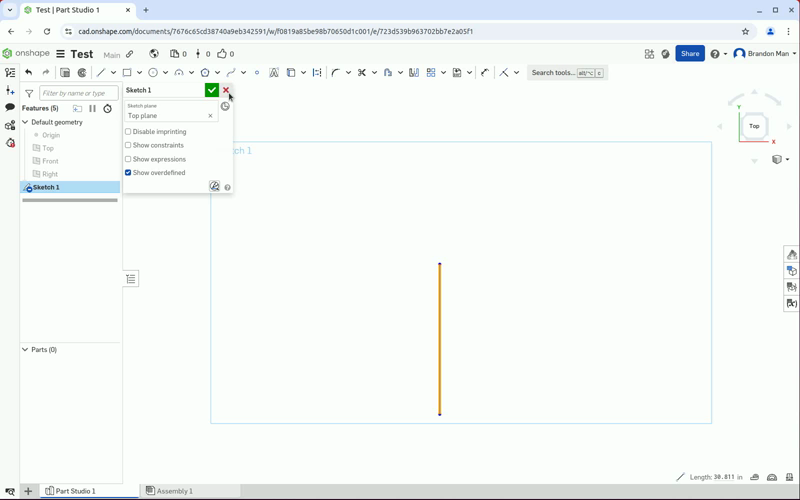
key(shift+h)
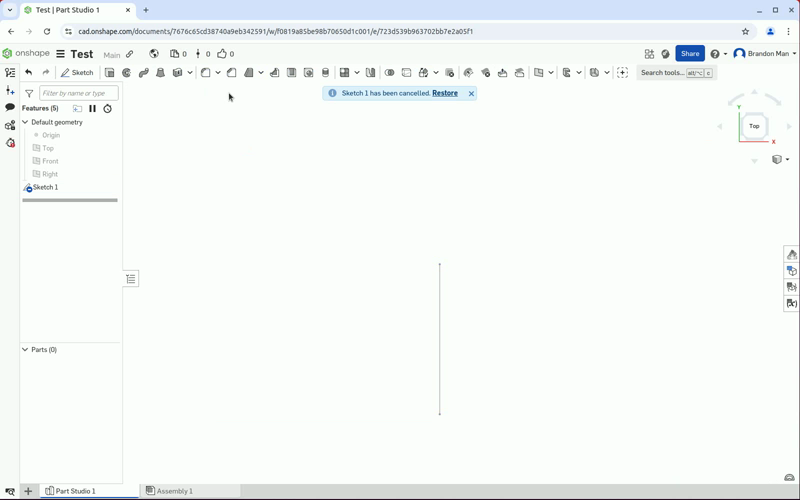
key(shift+s)
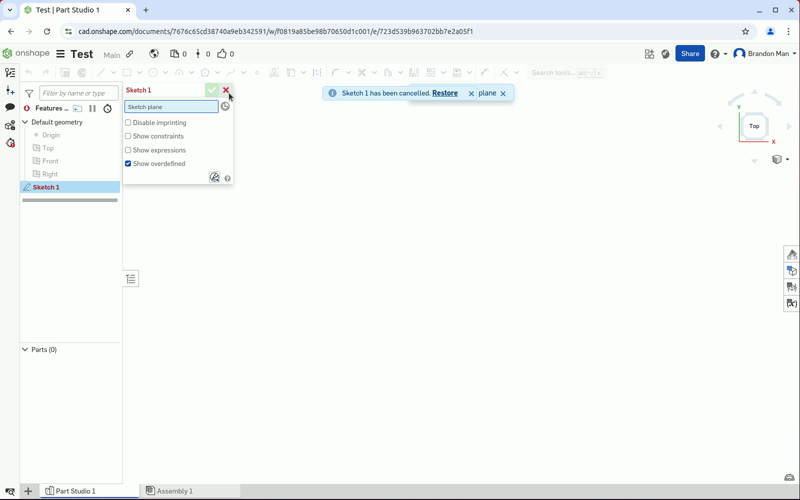
mouse_move(73, 150)
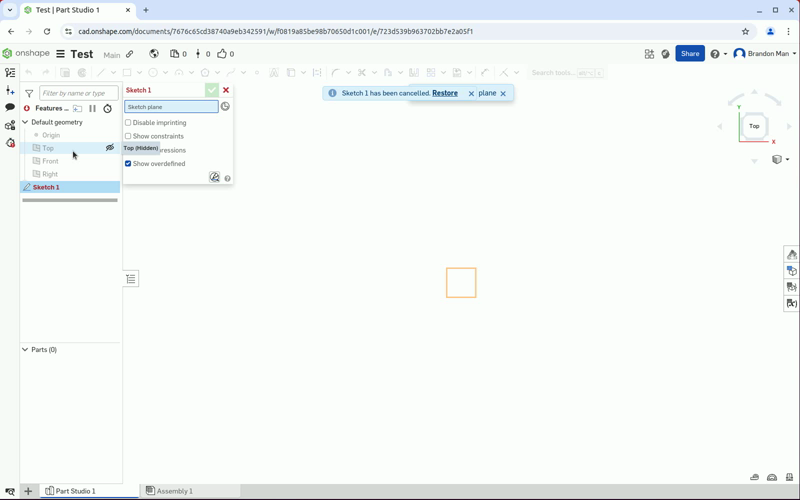
click(73, 150)
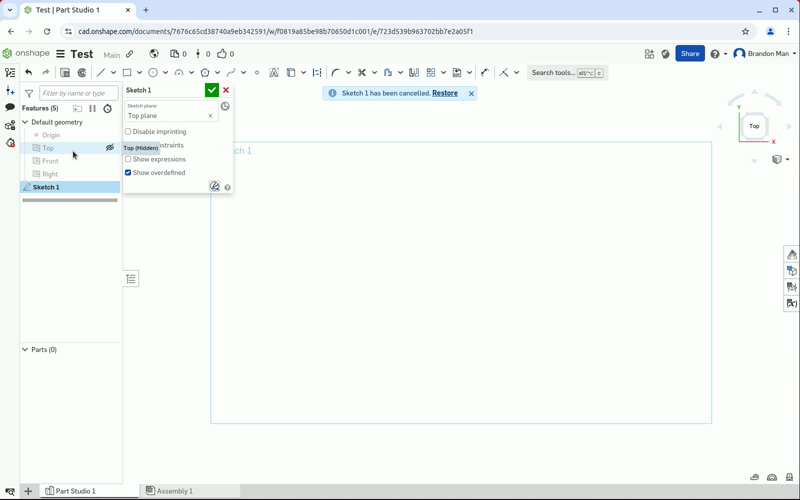
mouse_move(73, 352)
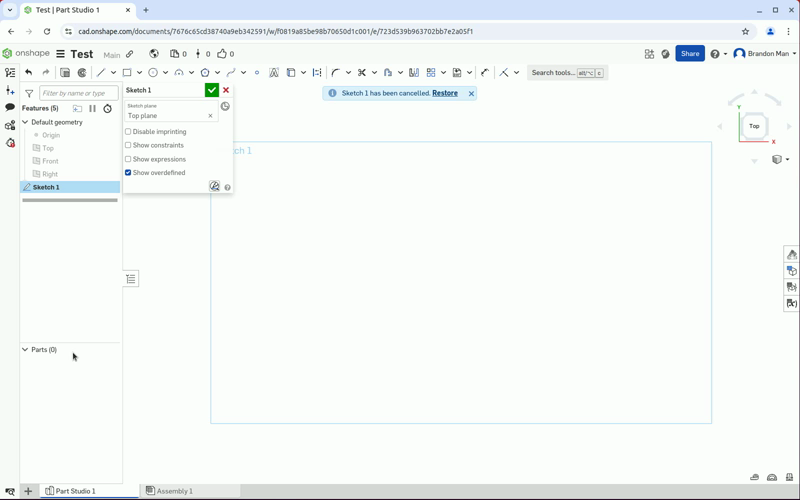
key(y)
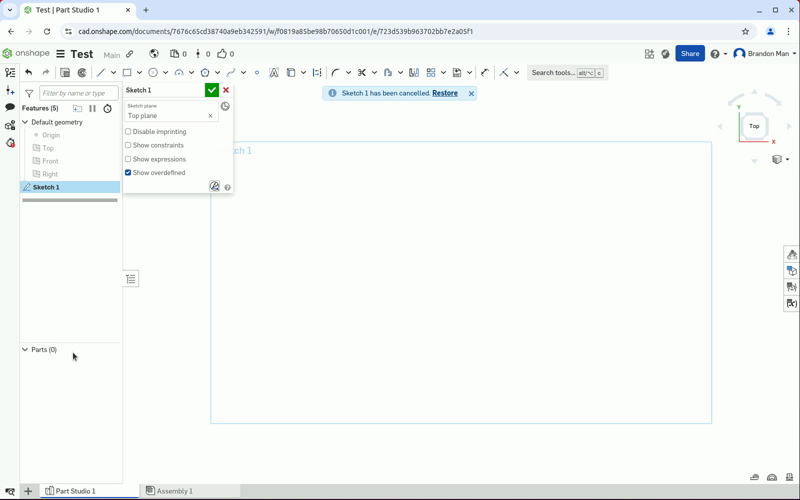
key(l)
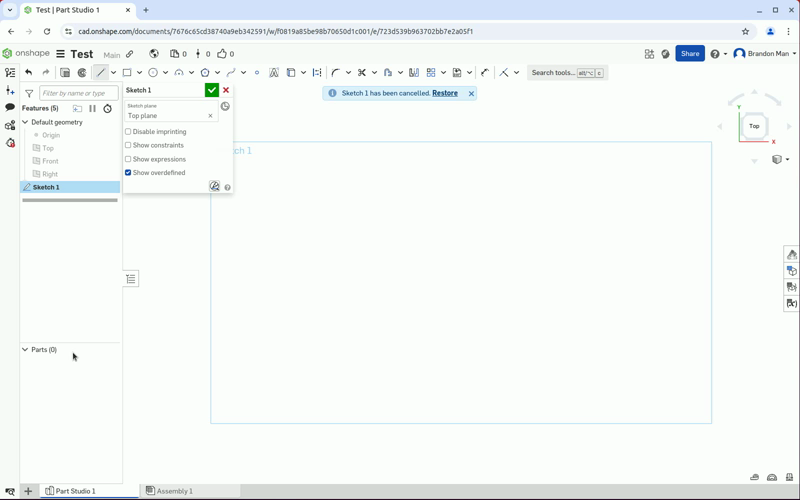
key_down(shift)
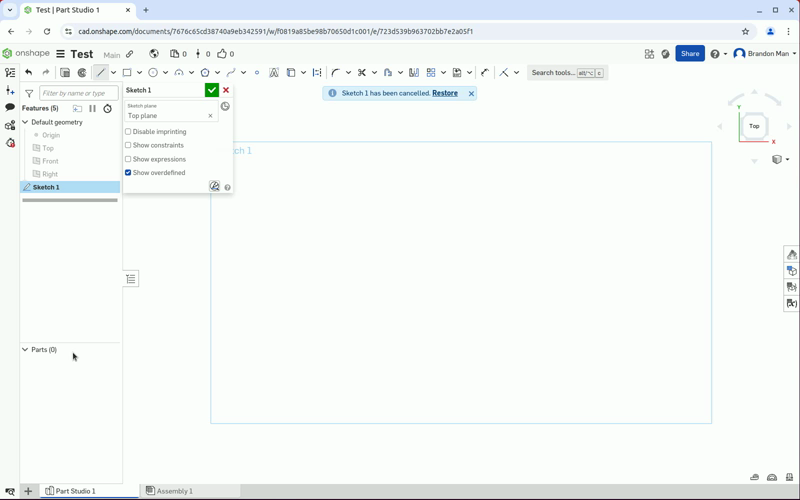
mouse_move(438, 282)
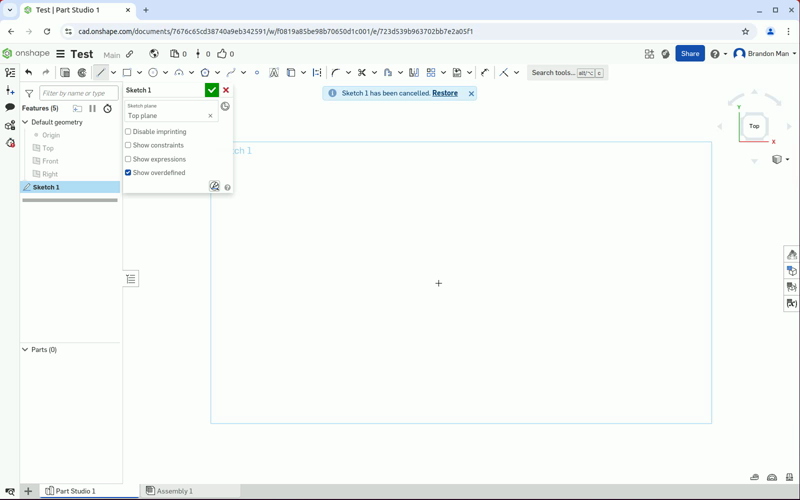
click(438, 282)
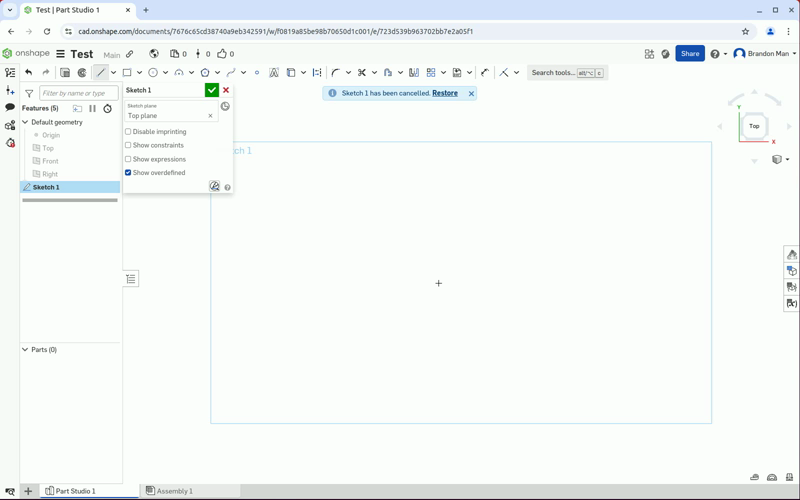
key_up(shift)
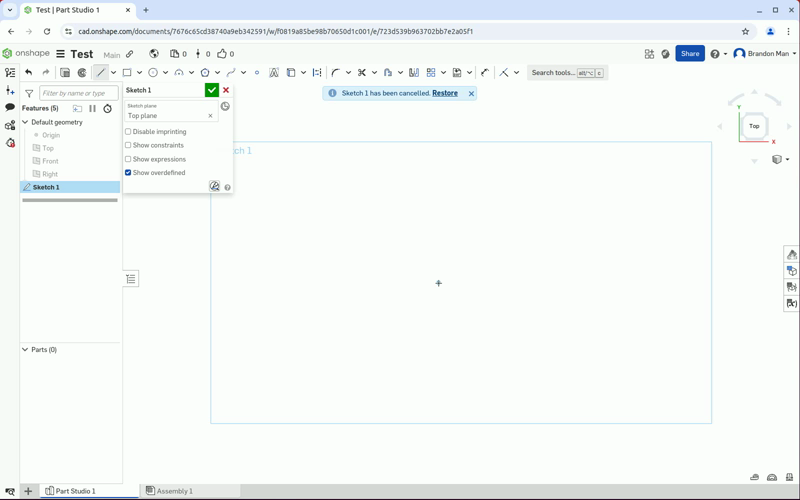
key_down(shift)
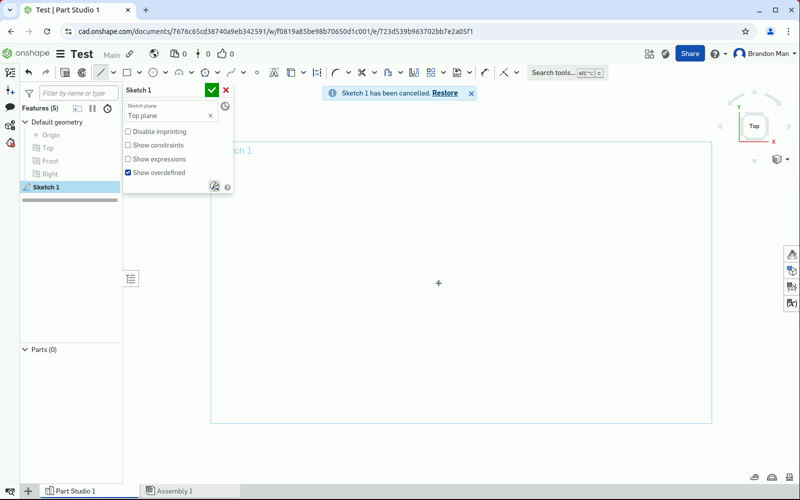
mouse_move(468, 282)
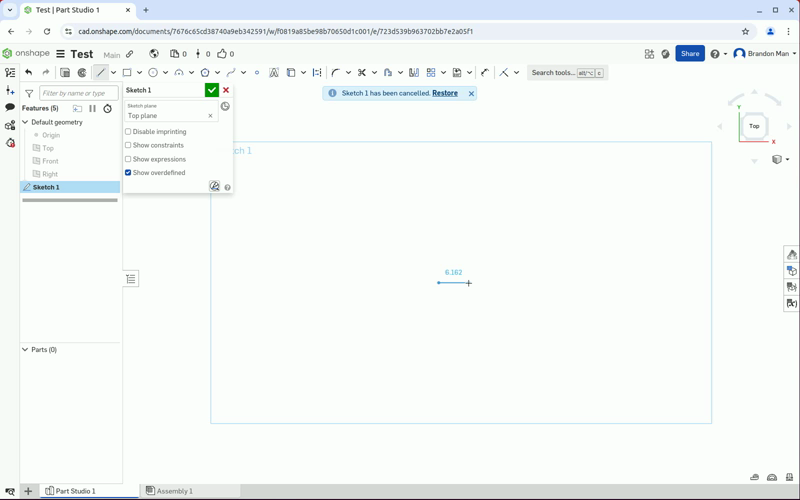
mouse_move(483, 282)
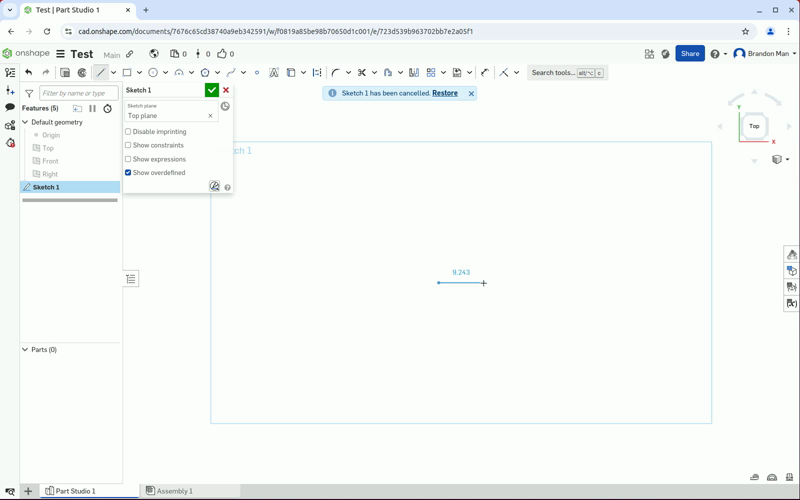
click(483, 282)
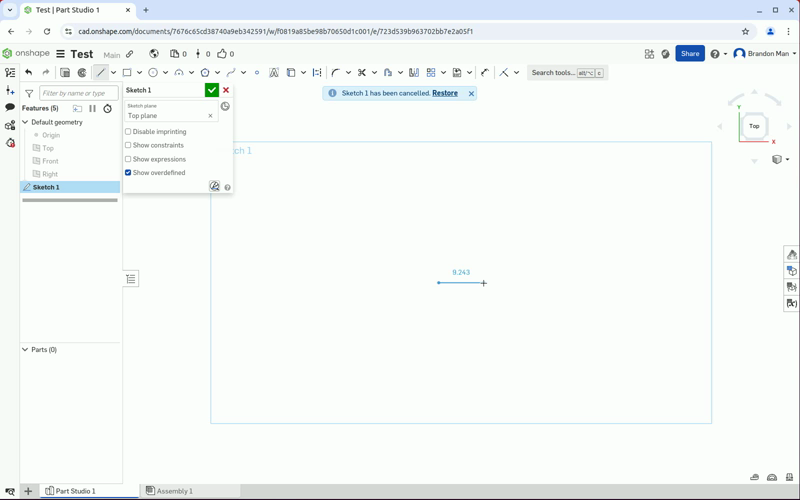
key_up(shift)
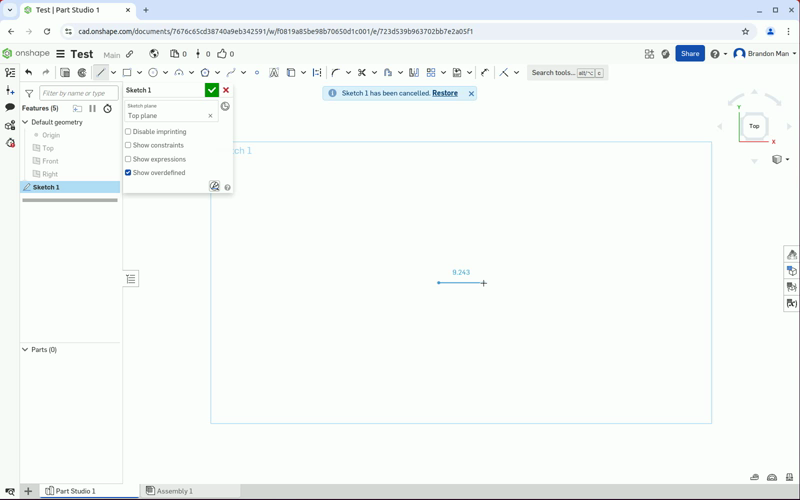
key_down(shift)
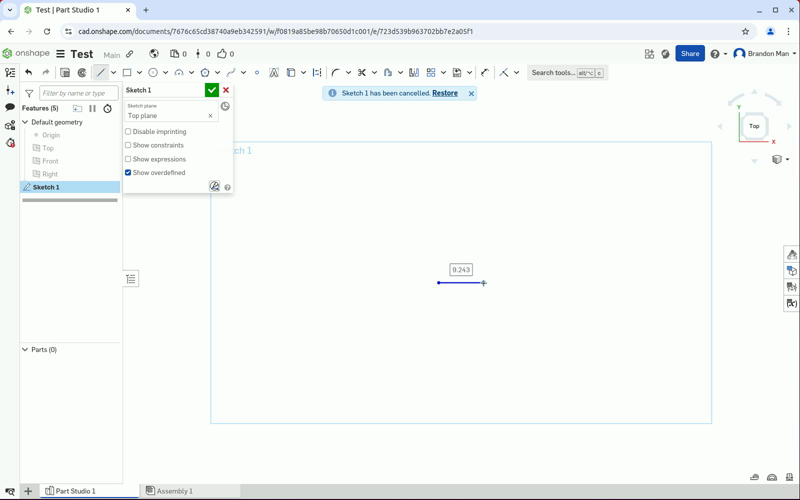
mouse_move(513, 282)
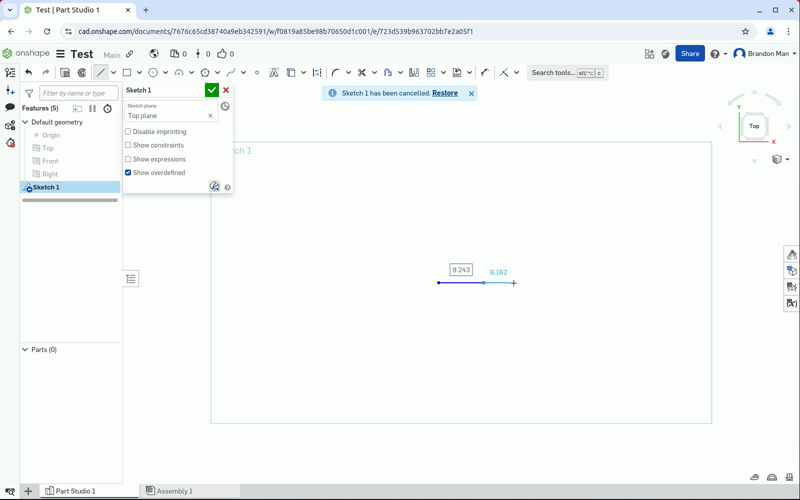
mouse_move(461, 260)
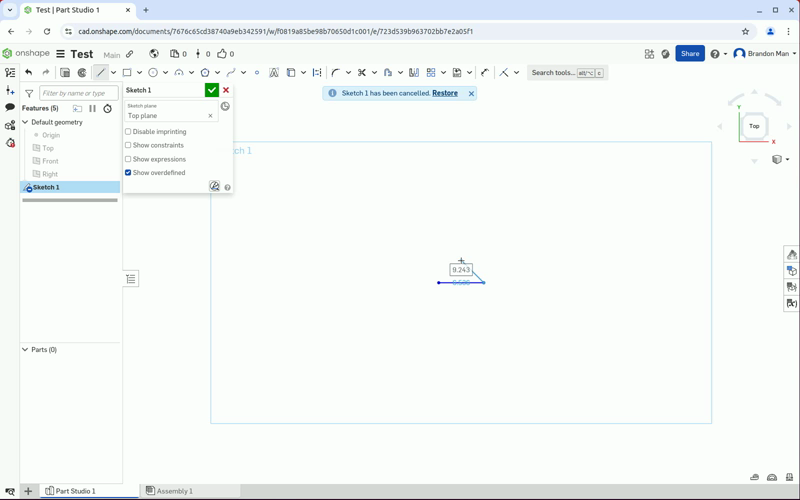
click(461, 260)
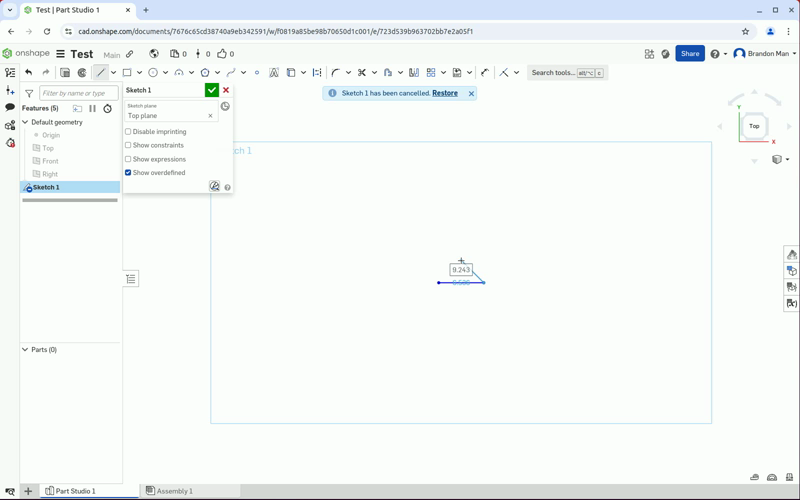
key_up(shift)
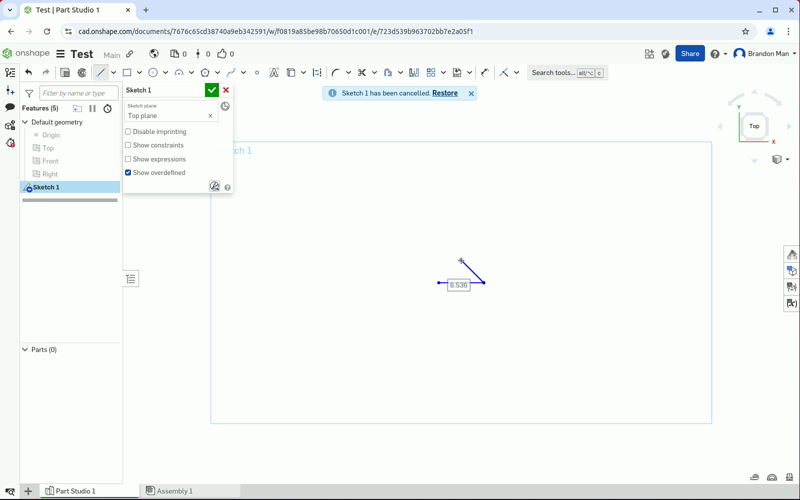
mouse_move(491, 260)
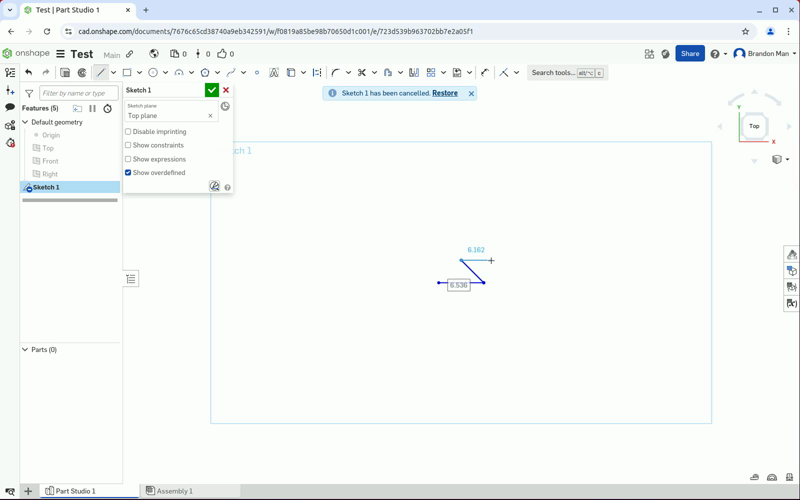
key_down(shift)
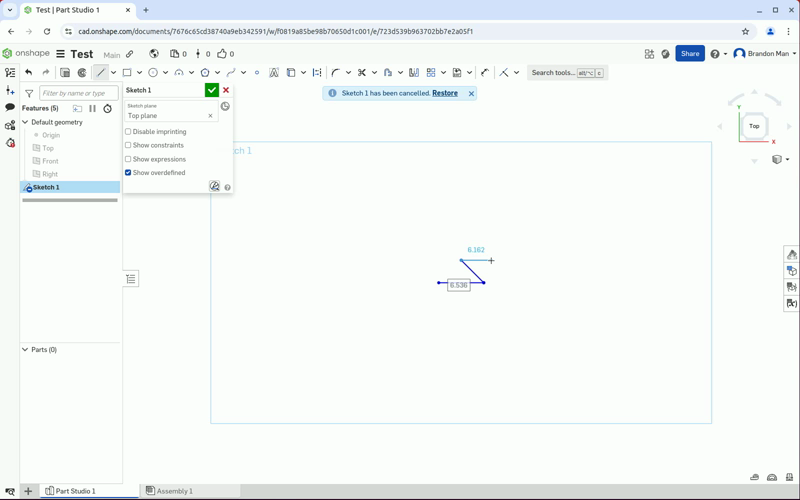
mouse_move(438, 282)
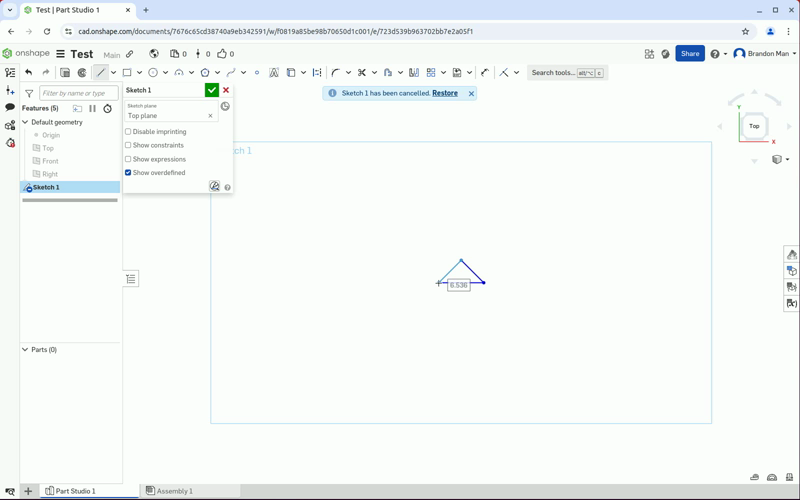
key_up(shift)
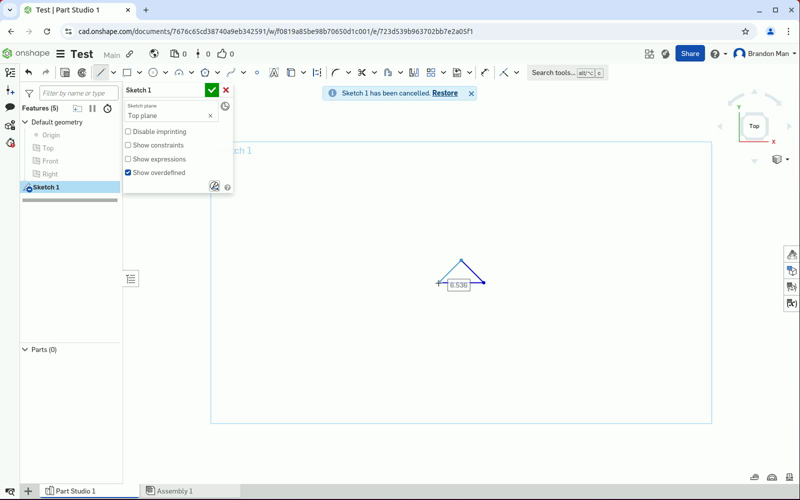
click(438, 282)
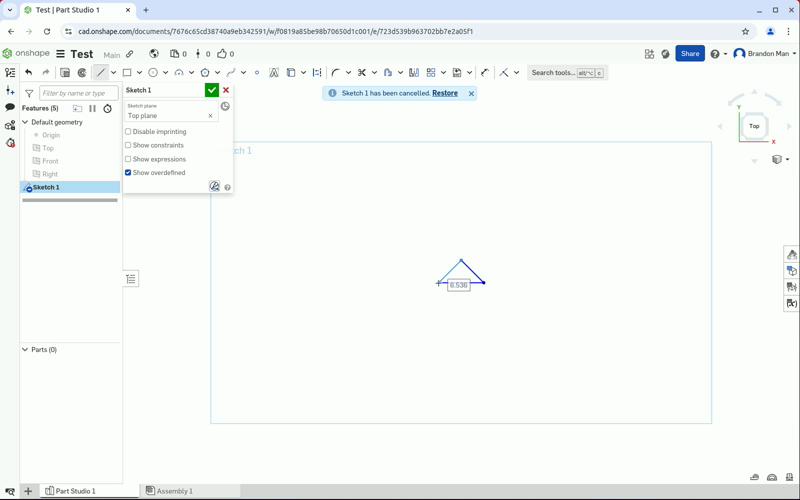
key(esc)
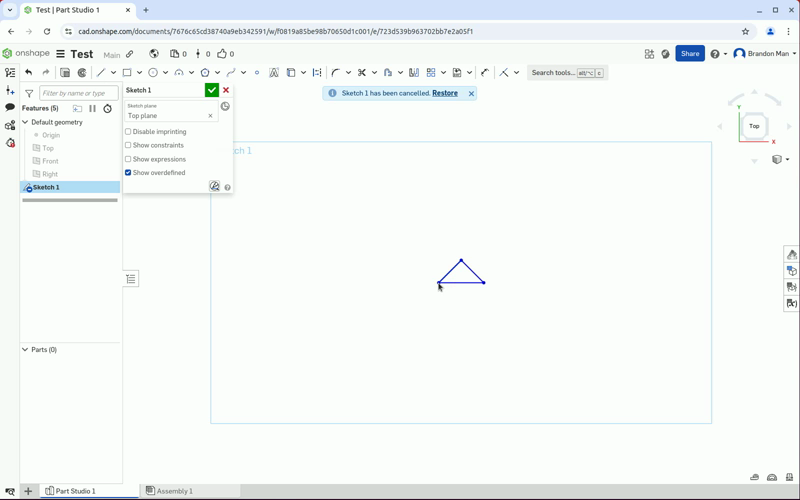
mouse_move(461, 276)
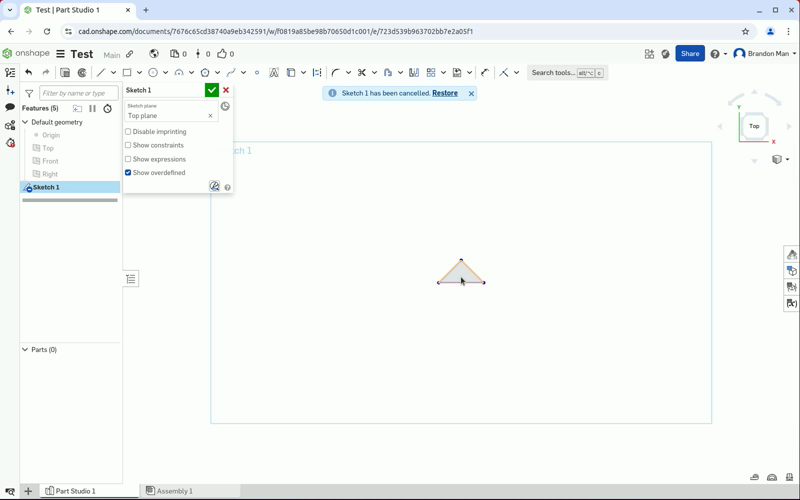
scroll(6)
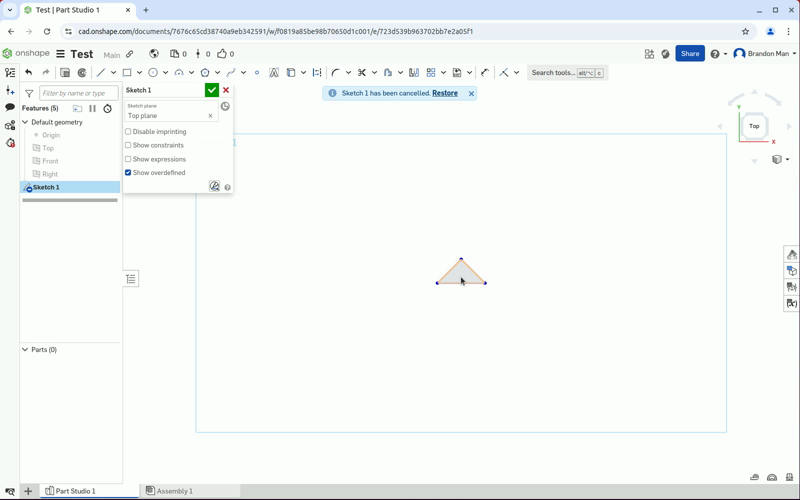
scroll(6)
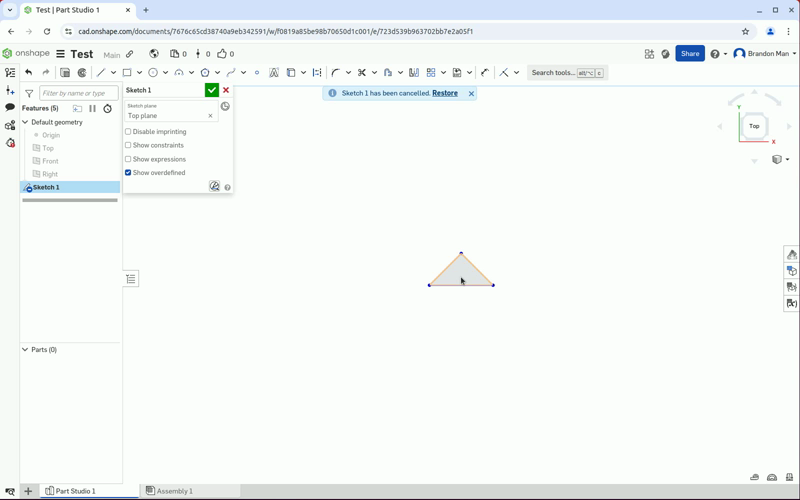
scroll(6)
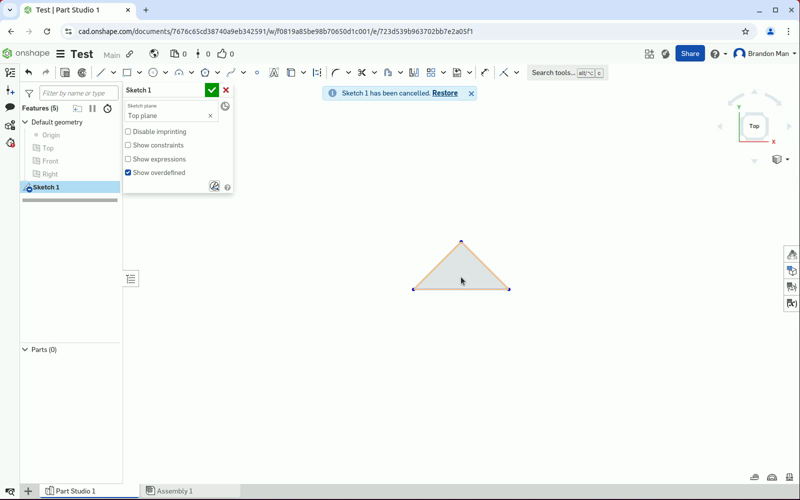
scroll(6)
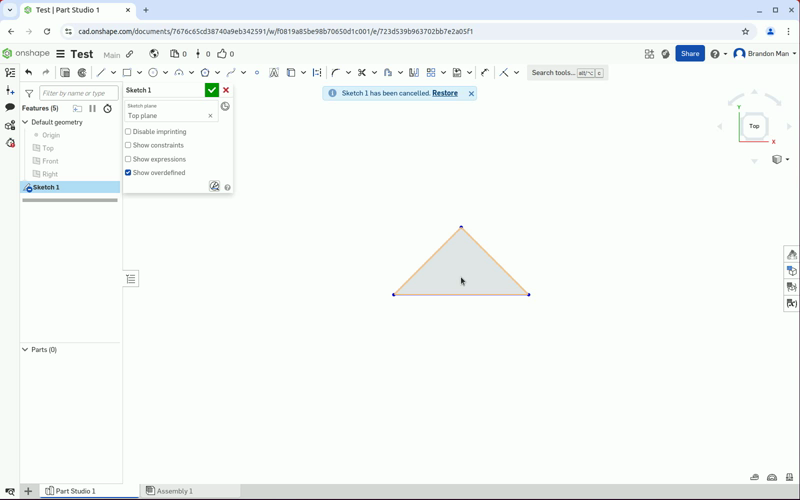
scroll(6)
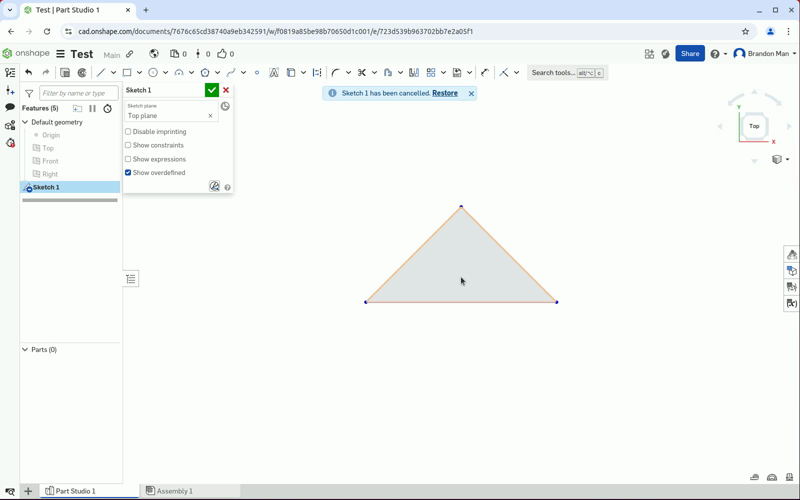
scroll(6)
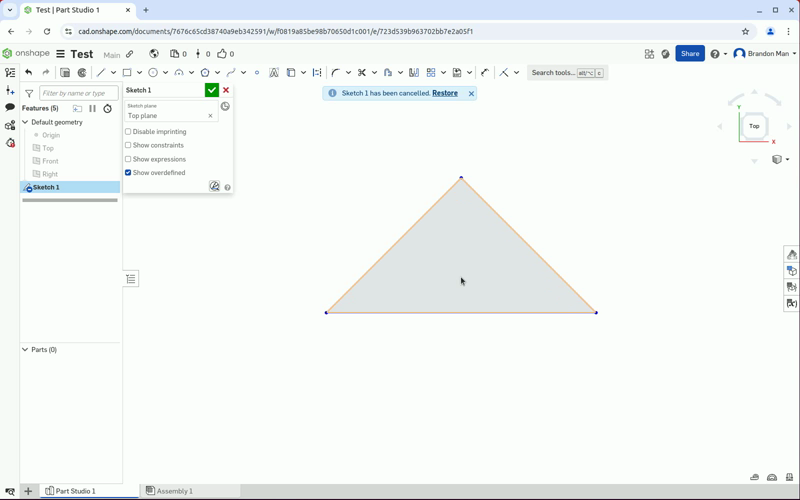
scroll(6)
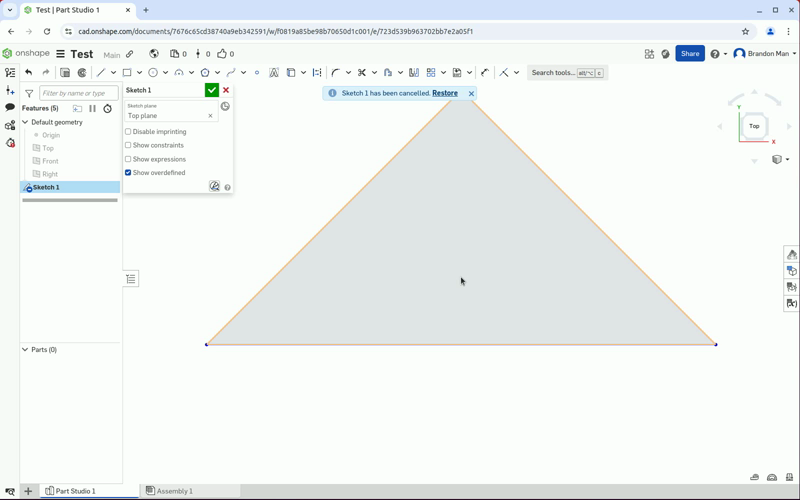
click(461, 276)
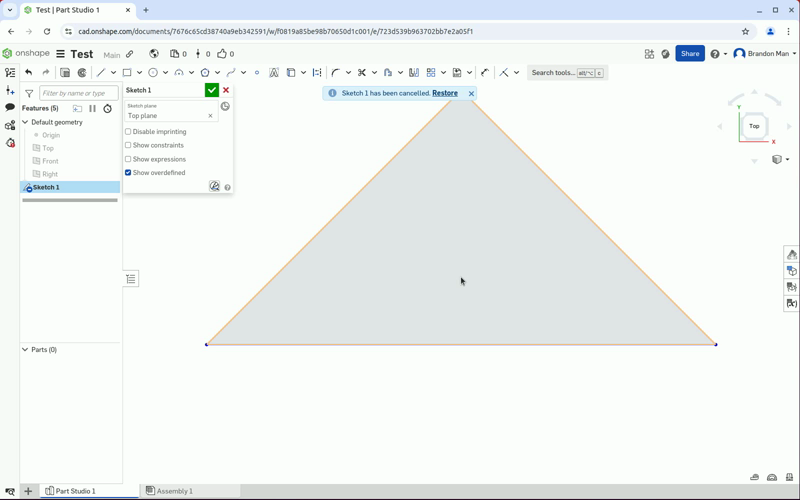
scroll(-6)
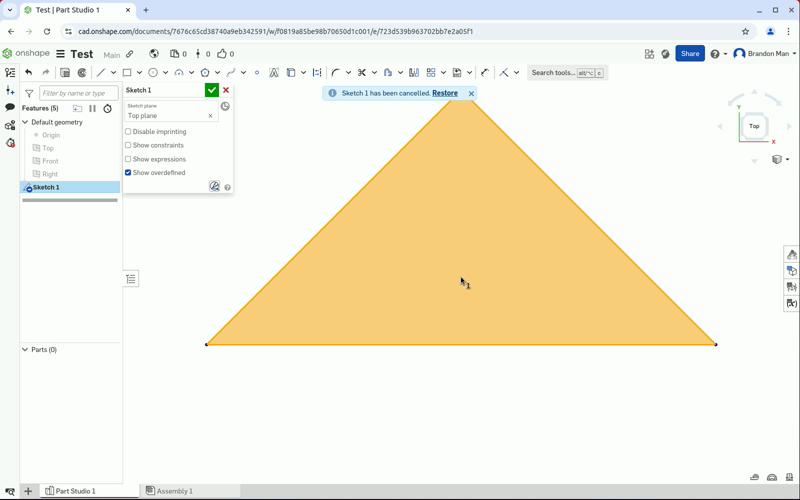
scroll(-6)
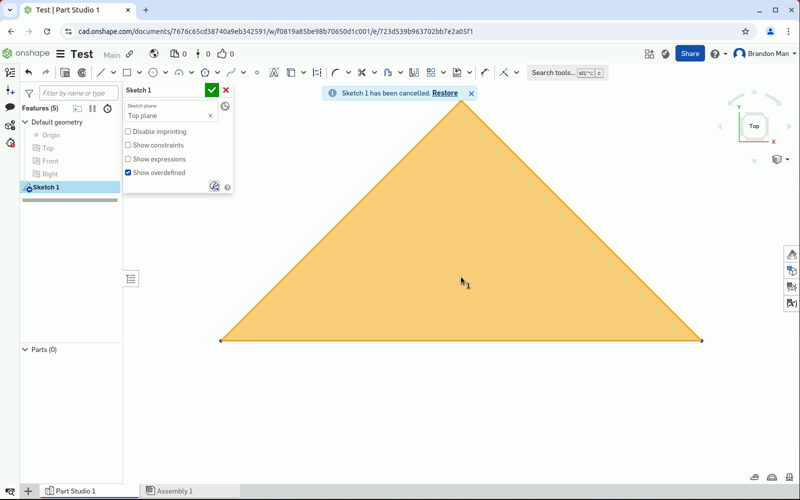
scroll(-6)
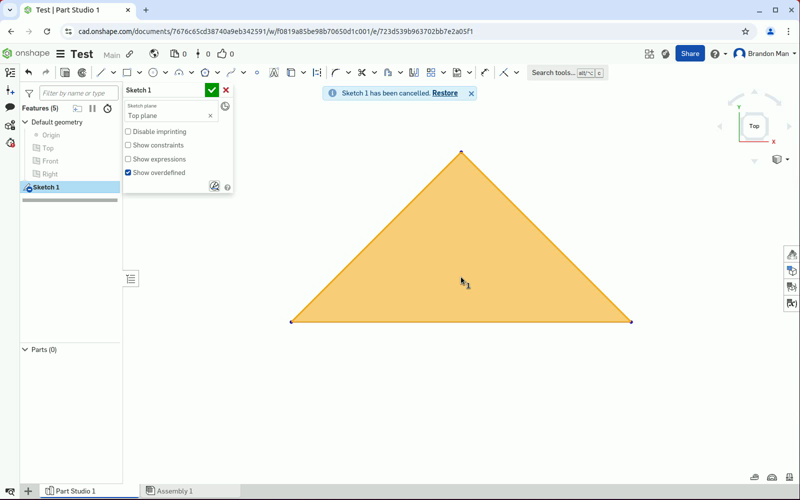
scroll(-6)
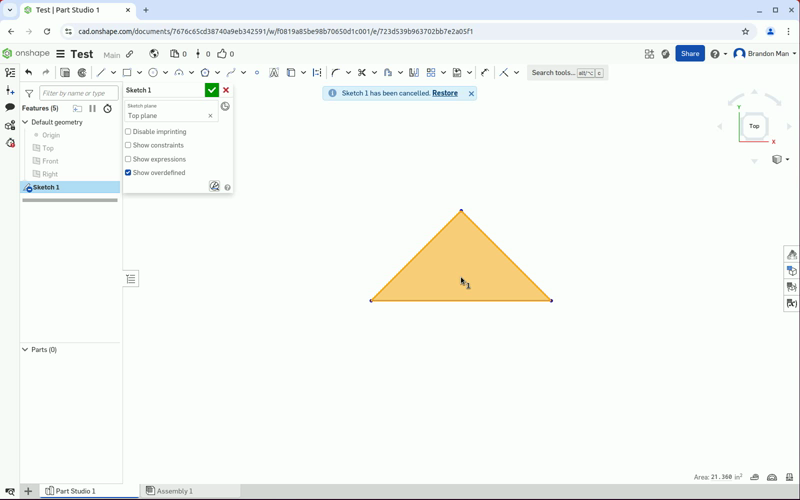
scroll(-6)
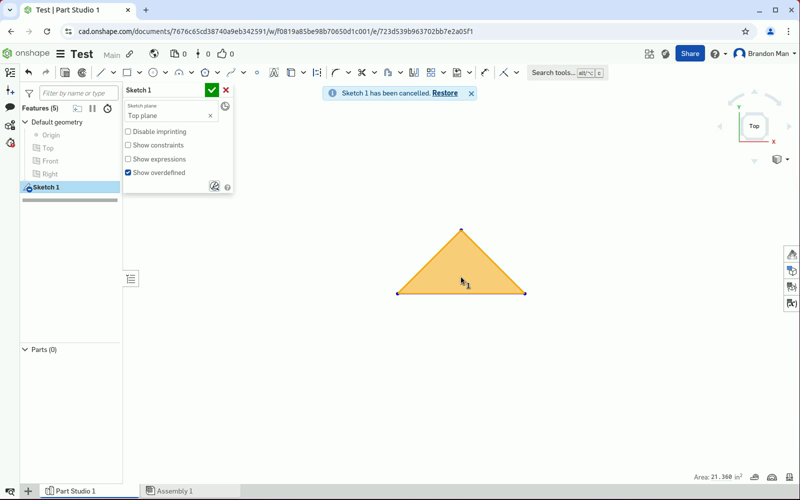
scroll(-6)
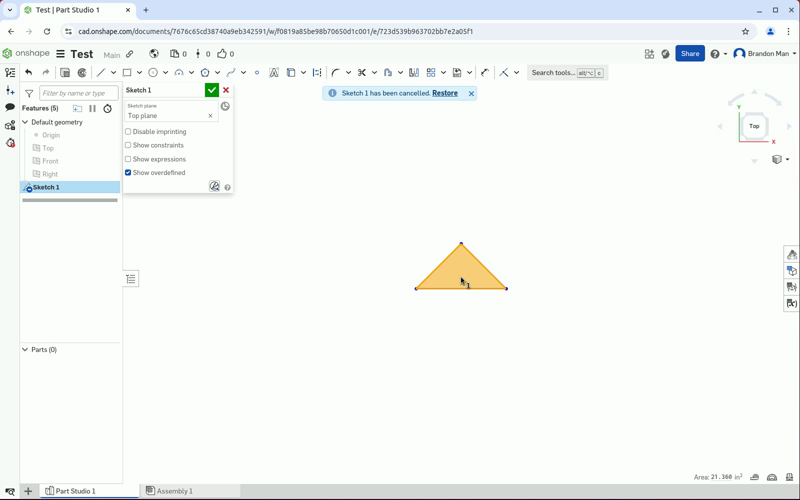
scroll(-6)
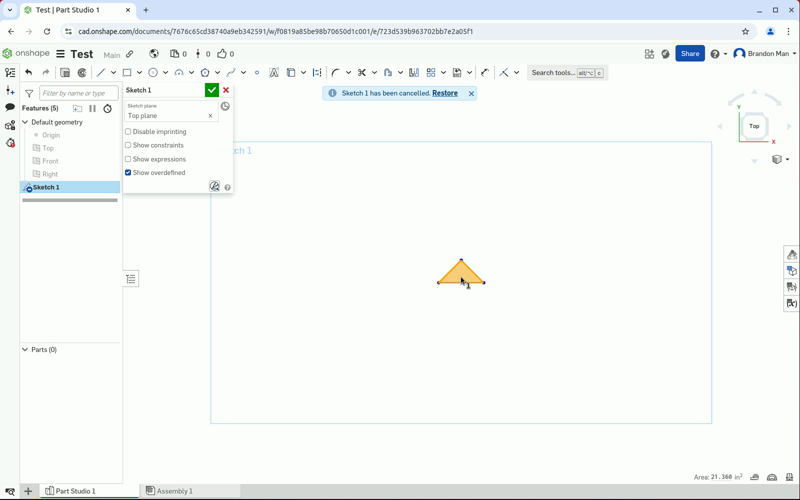
mouse_move(73, 352)
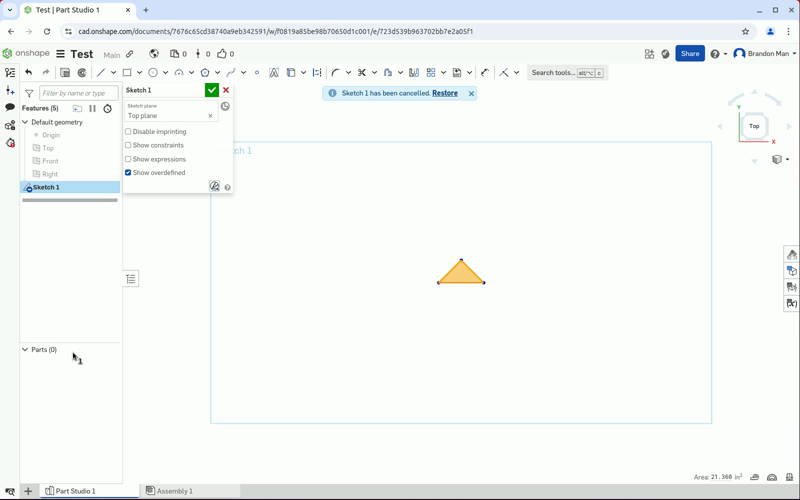
key(shift+y)
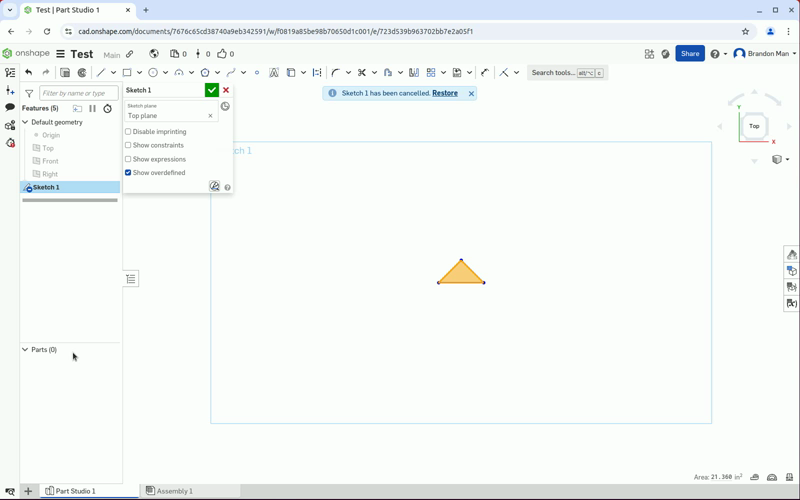
key(shift+e)
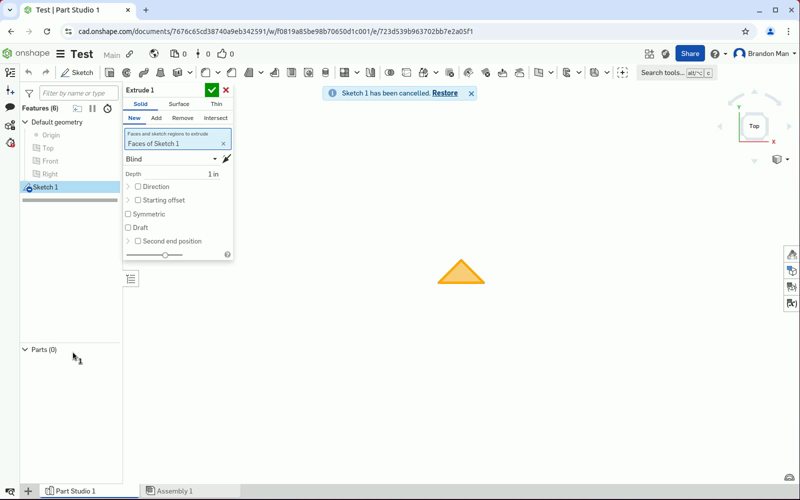
mouse_move(143, 106)
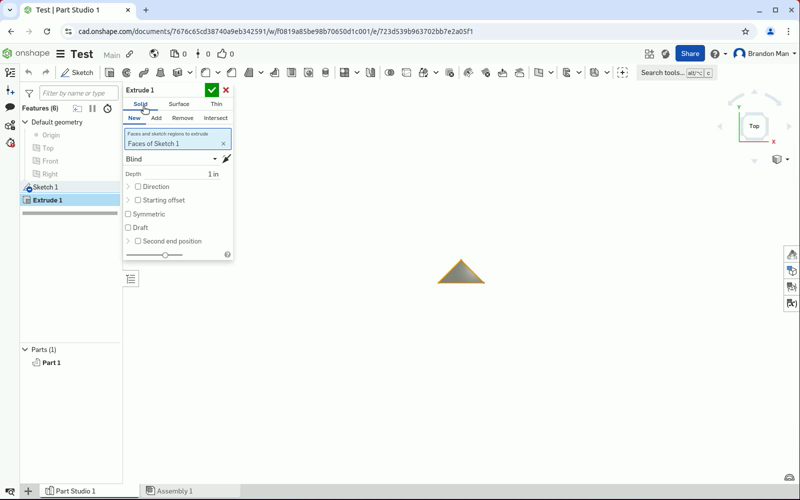
click(143, 106)
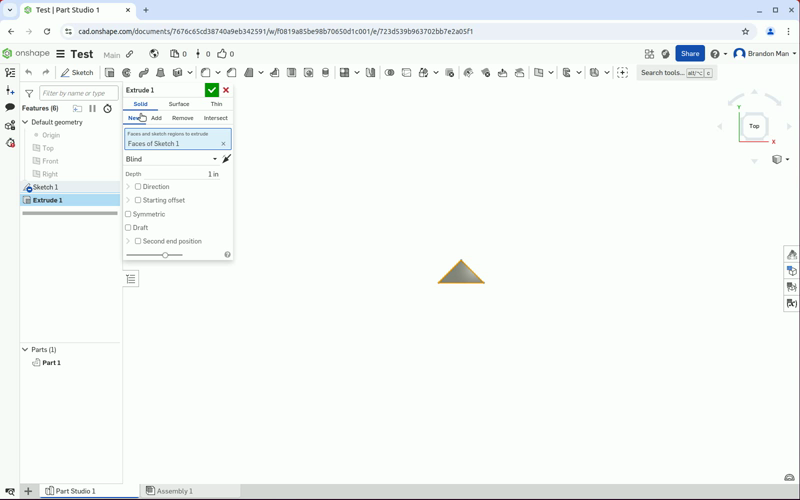
mouse_move(137, 120)
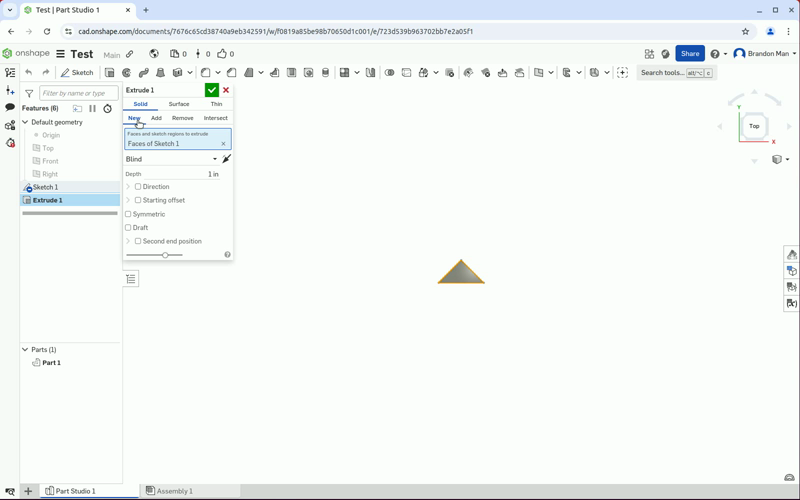
click(137, 120)
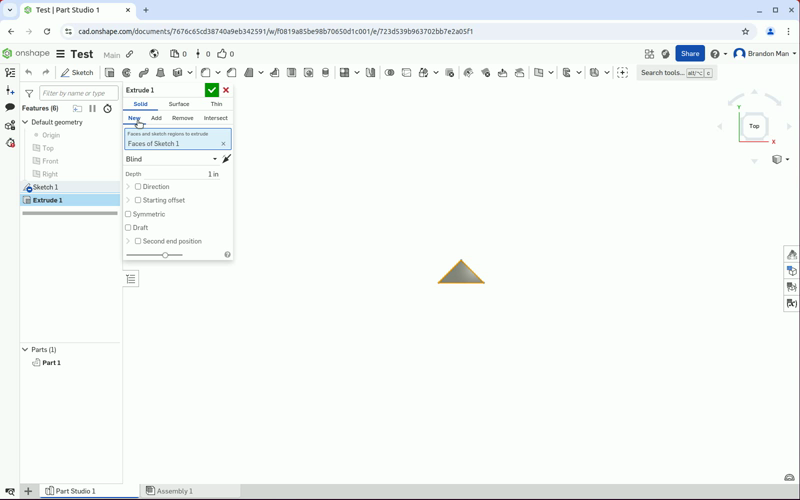
key(tab, 4)
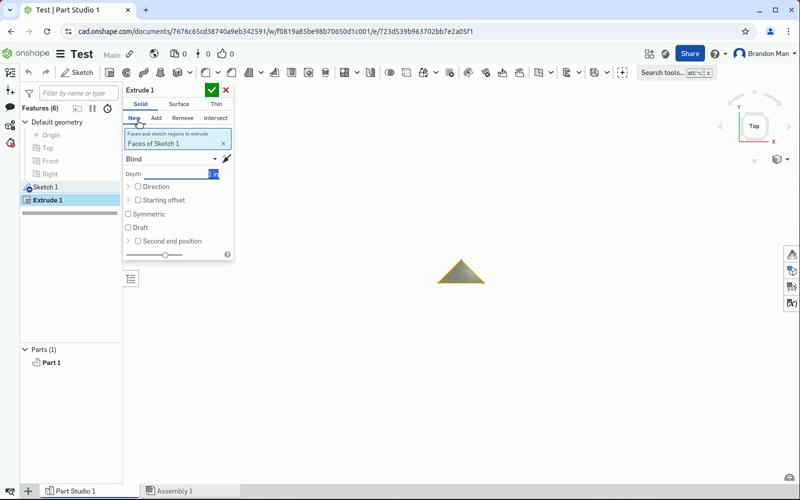
text(-0.241)
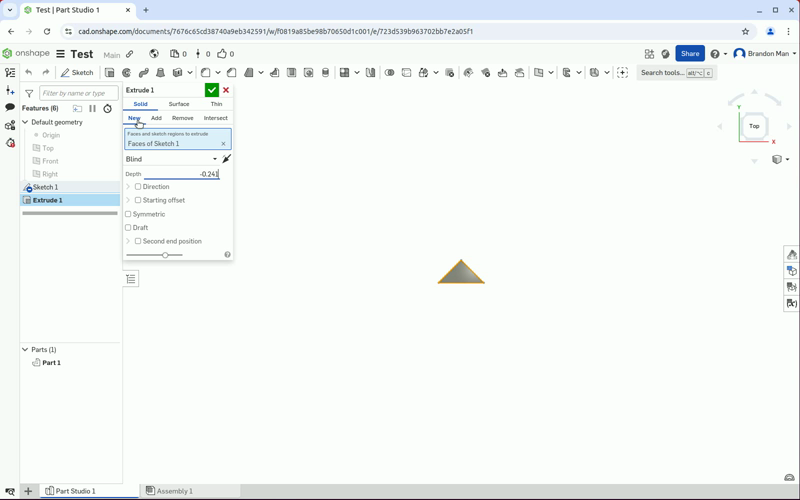
key(enter)
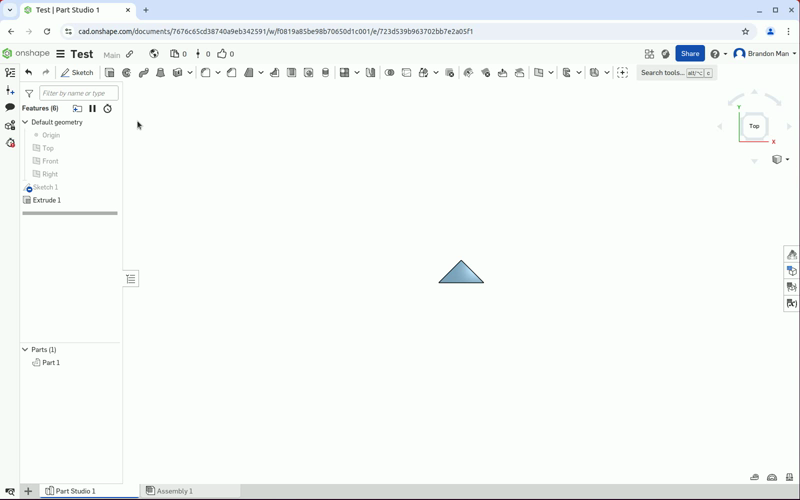
key(shift+h)
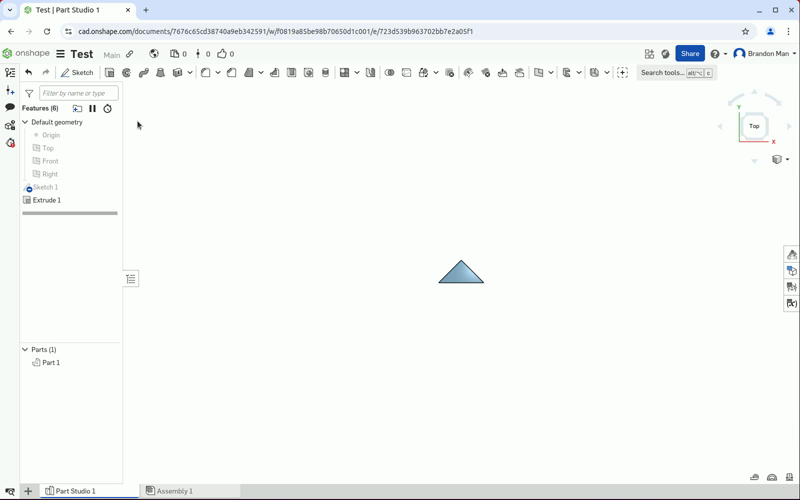
key(shift+h)
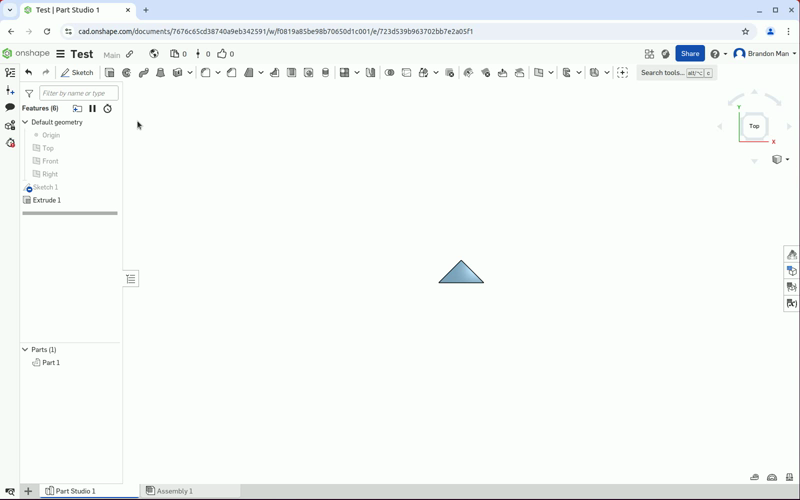
mouse_move(73, 189)
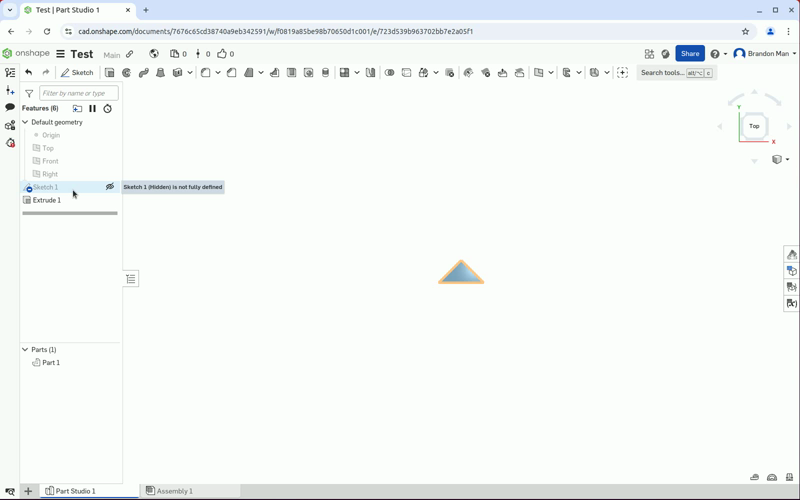
click(73, 189)
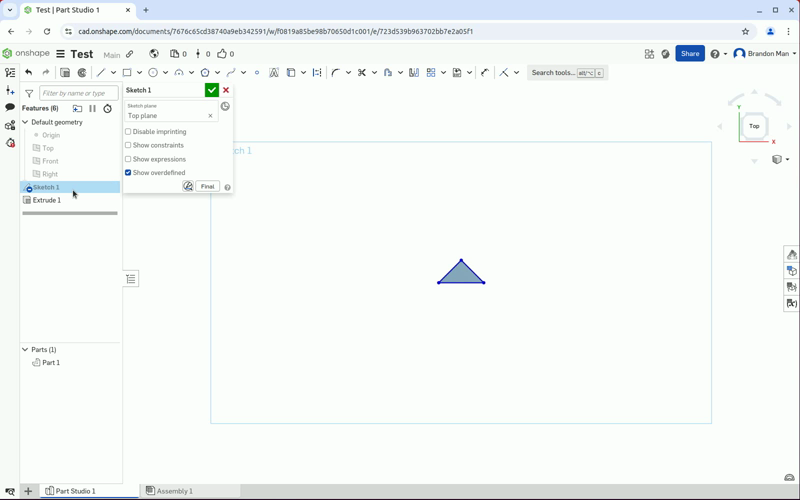
mouse_move(229, 92)
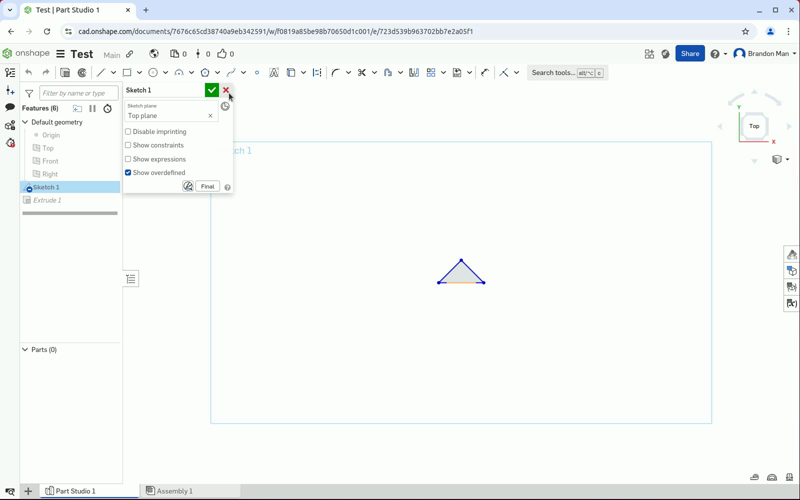
click(229, 92)
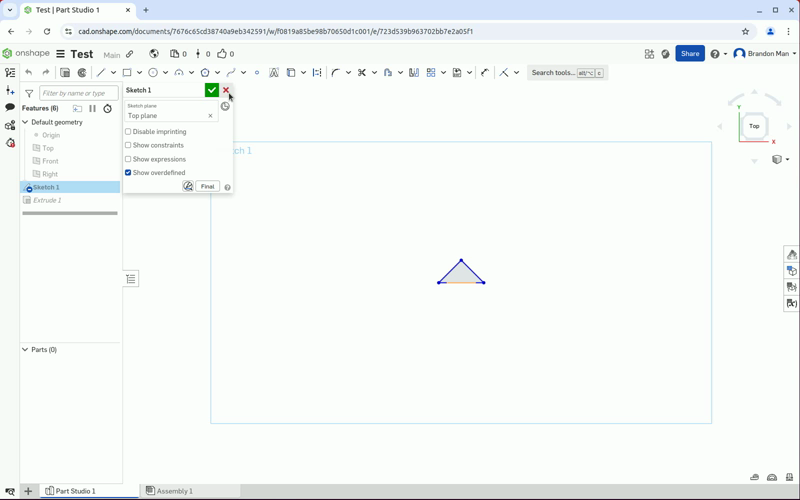
key(shift+s)
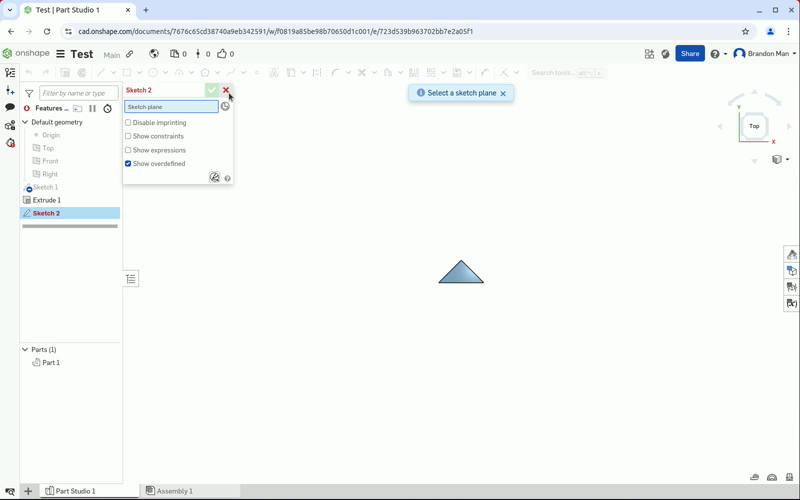
mouse_move(73, 150)
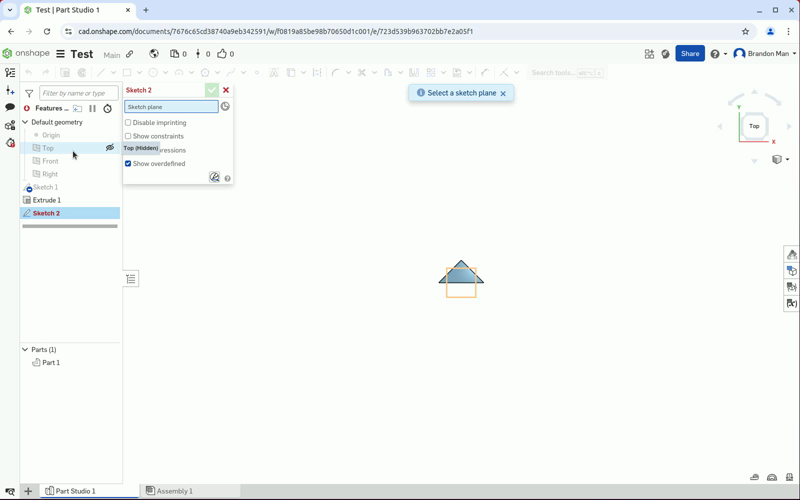
click(73, 150)
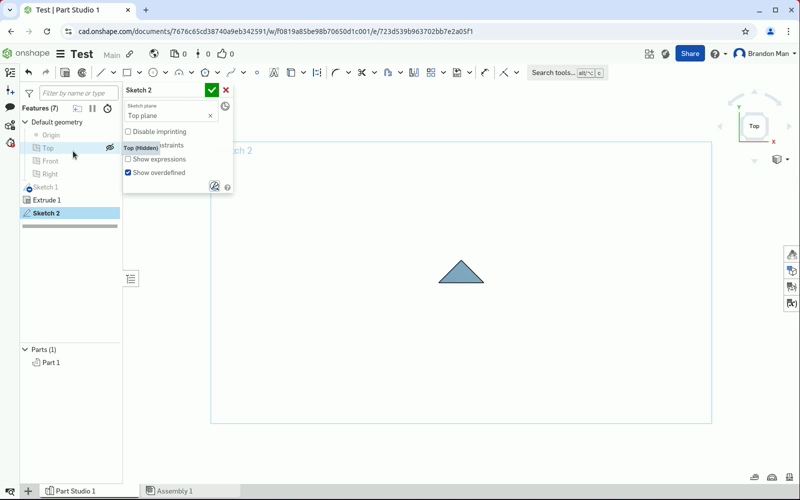
mouse_move(73, 352)
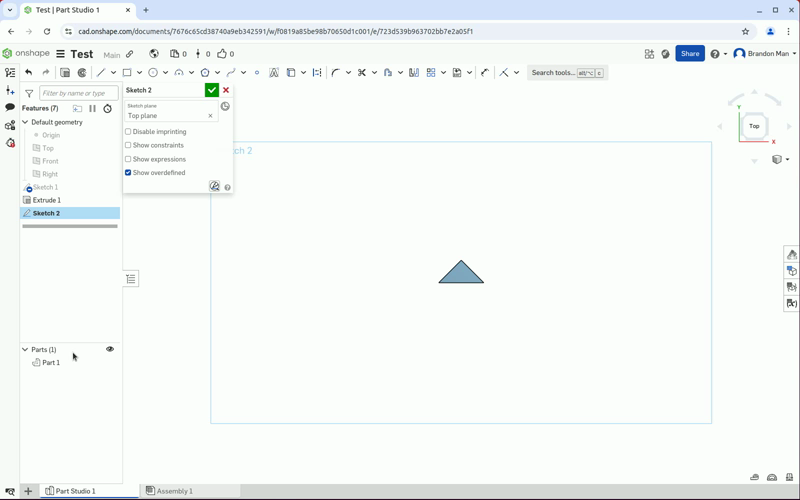
key(y)
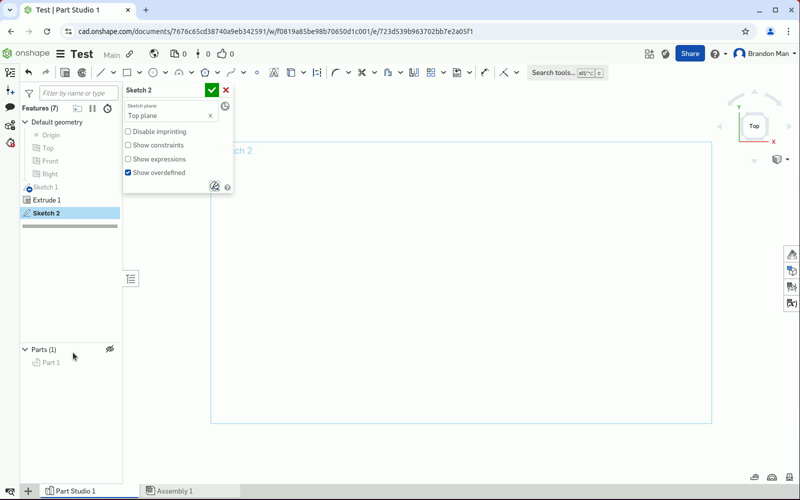
key(l)
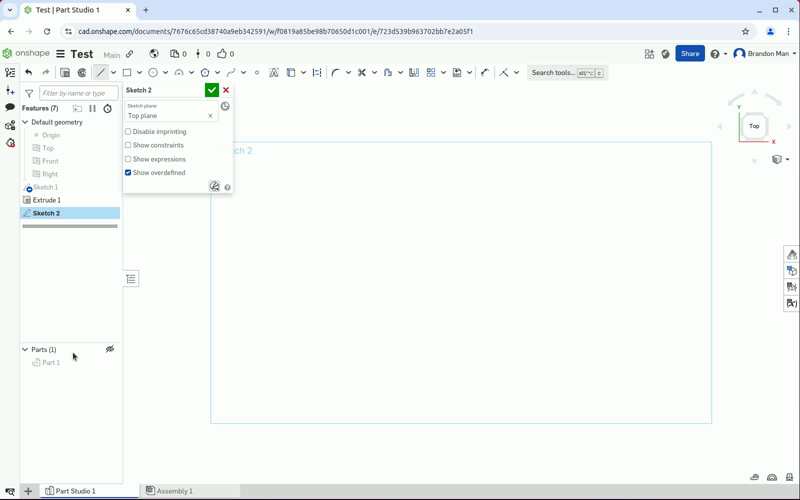
key_down(shift)
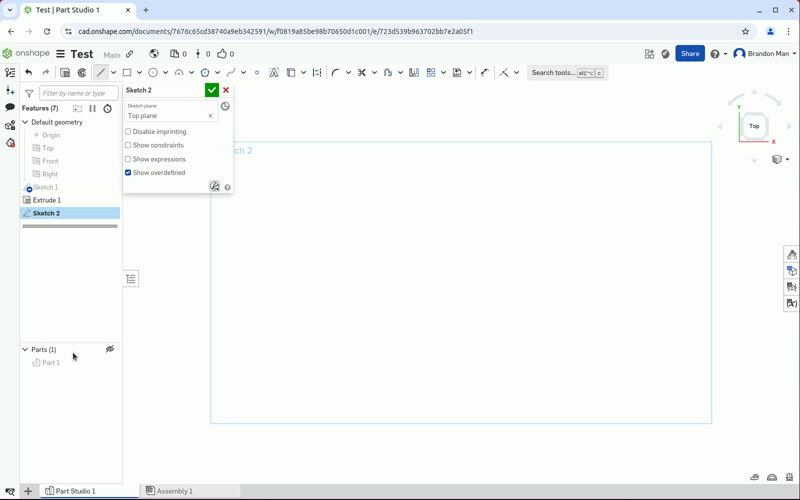
mouse_move(438, 282)
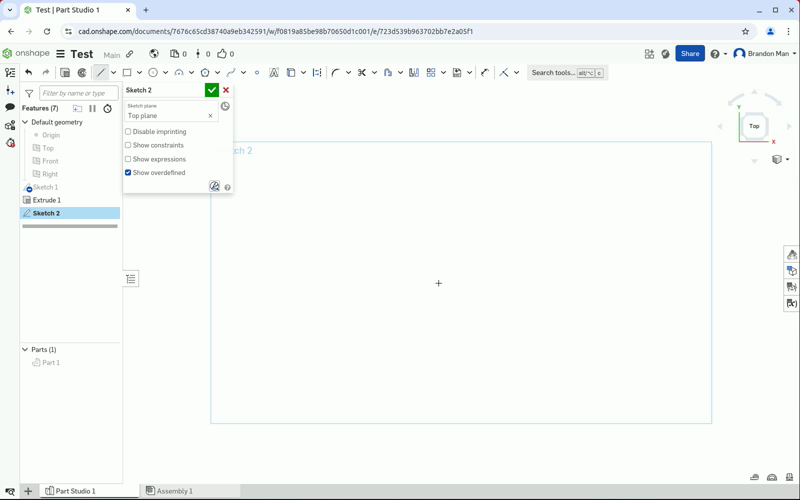
click(438, 282)
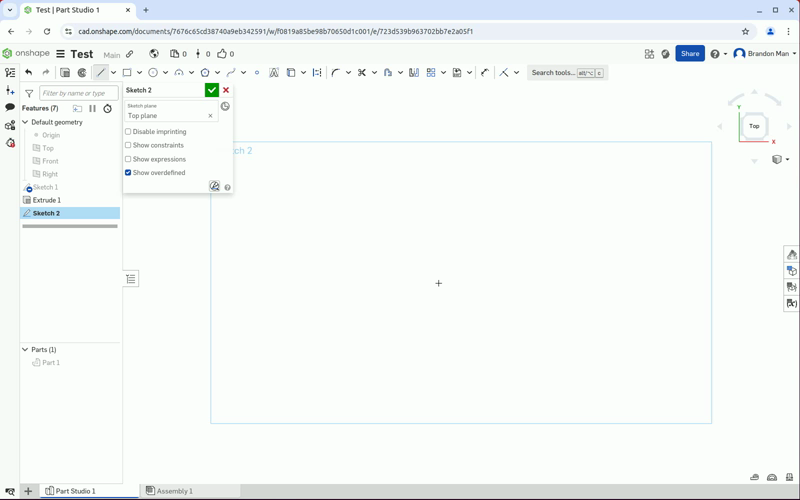
key_up(shift)
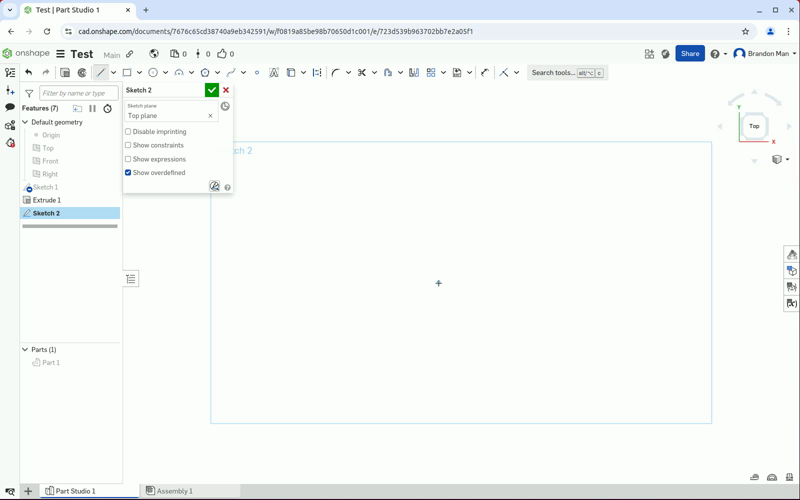
key_down(shift)
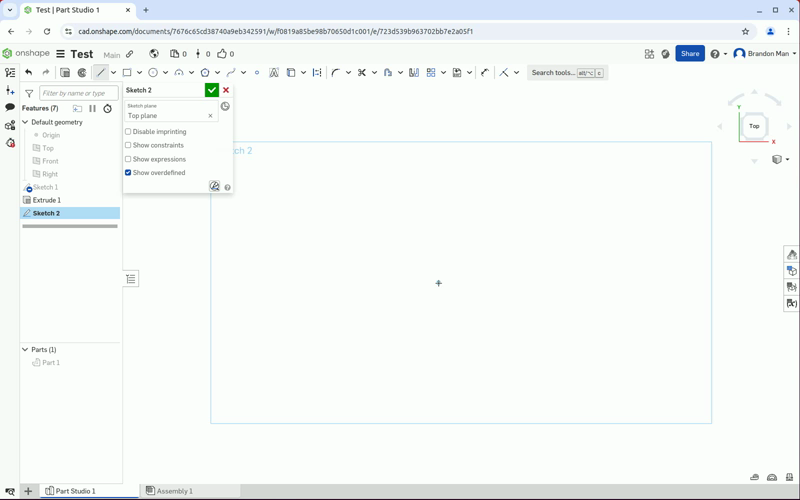
mouse_move(461, 375)
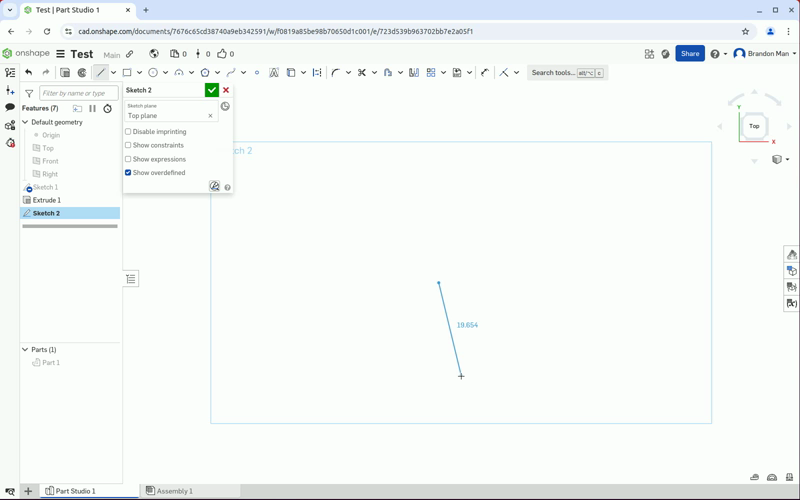
click(461, 375)
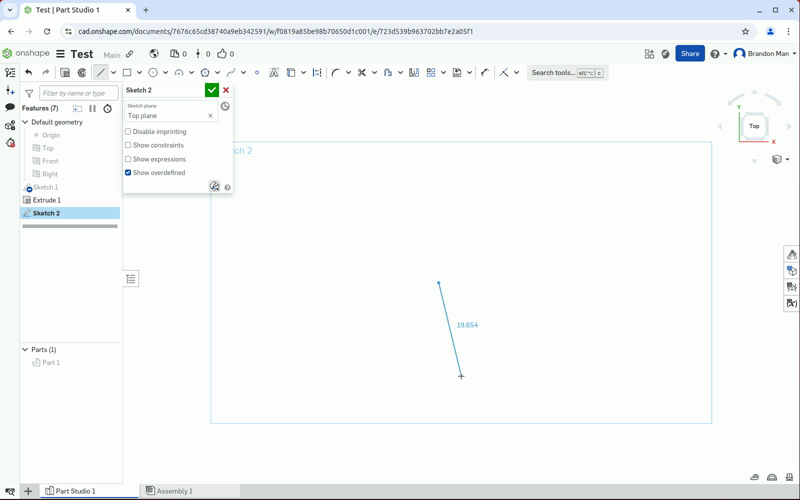
key_up(shift)
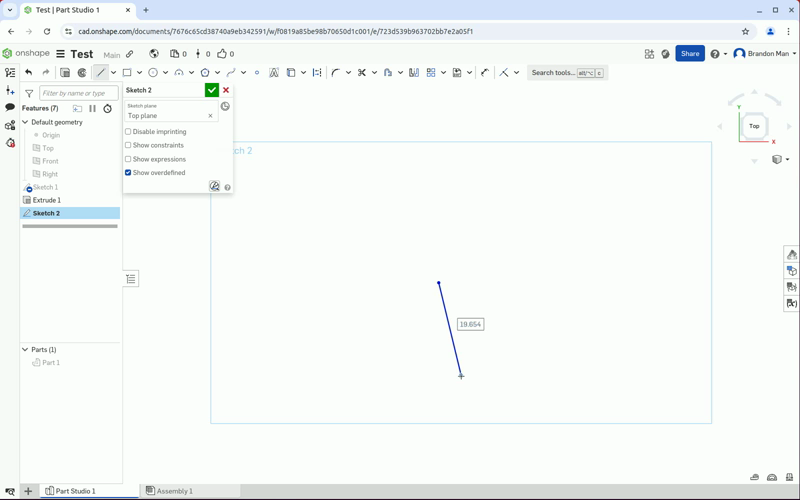
key_down(shift)
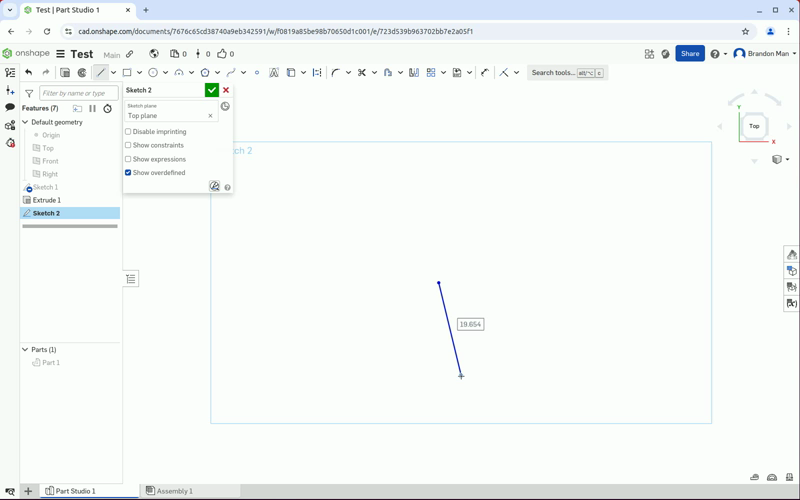
mouse_move(483, 282)
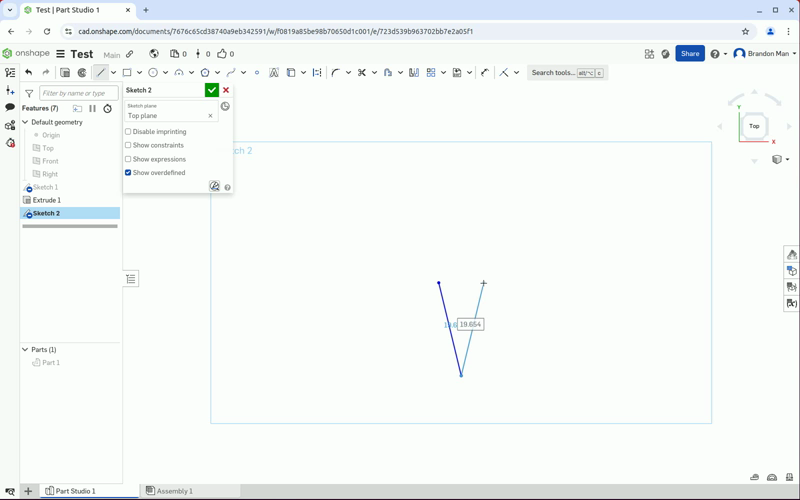
click(483, 282)
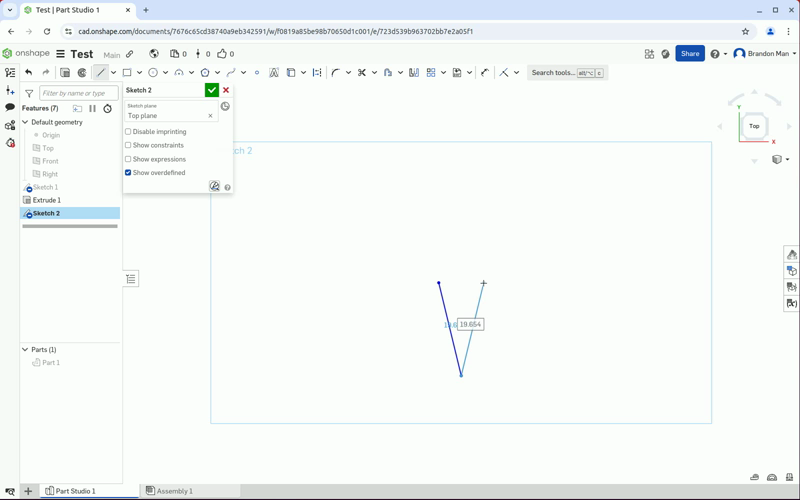
key_up(shift)
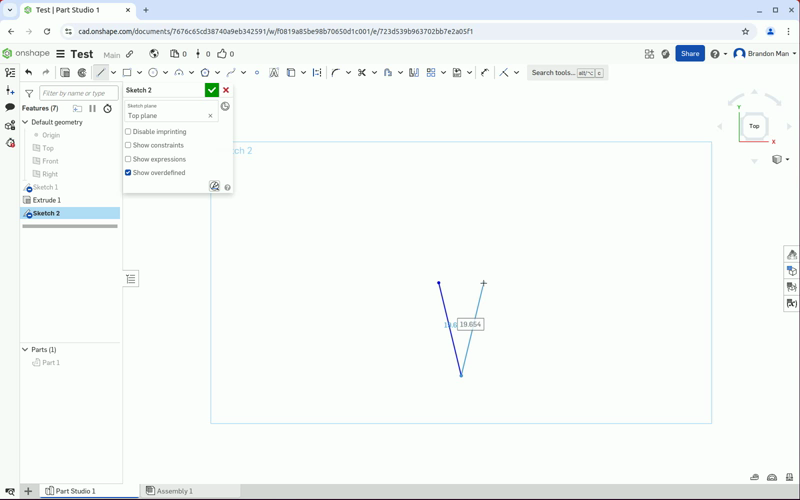
mouse_move(513, 282)
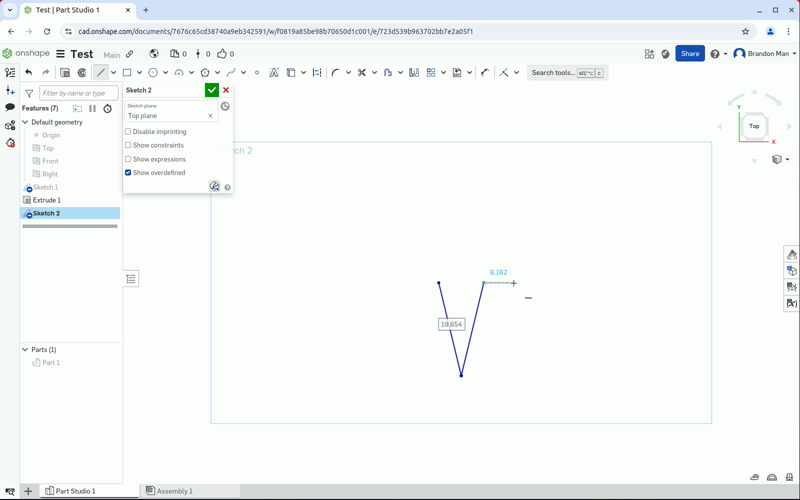
key_down(shift)
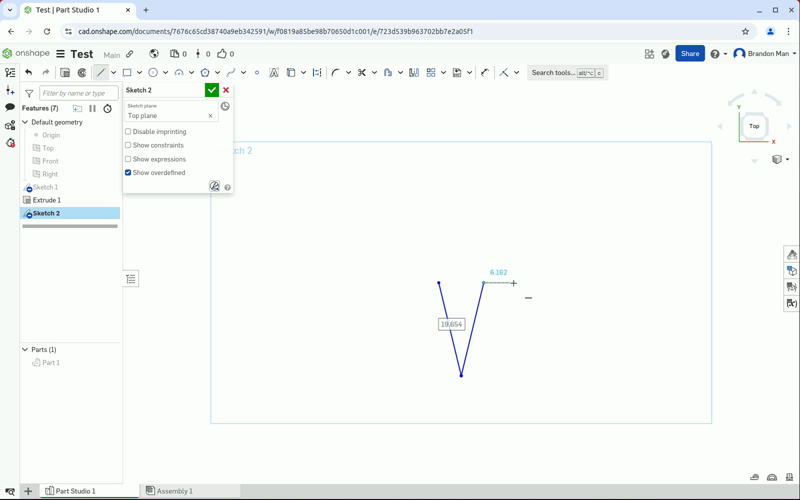
mouse_move(438, 282)
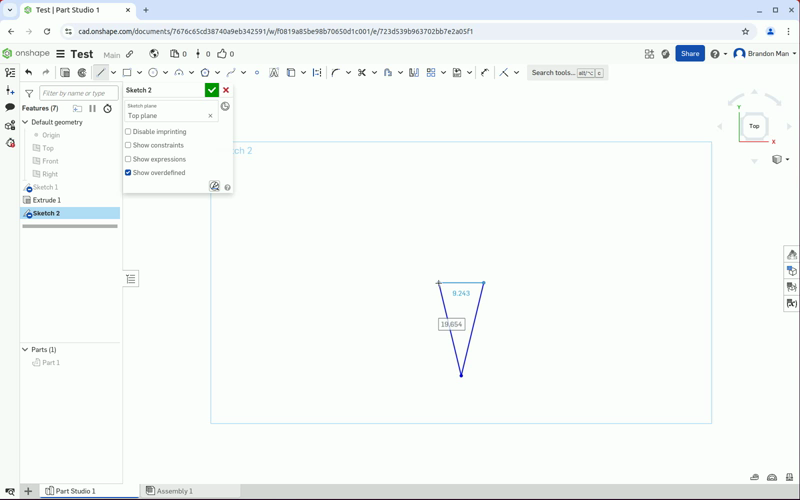
key_up(shift)
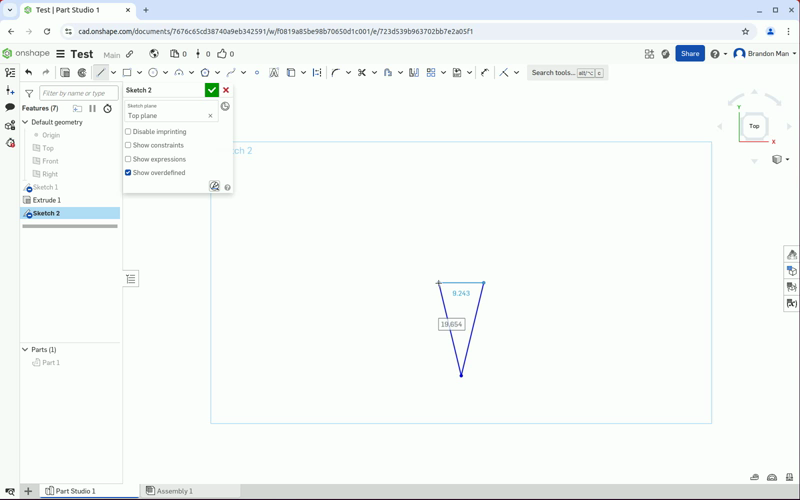
click(438, 282)
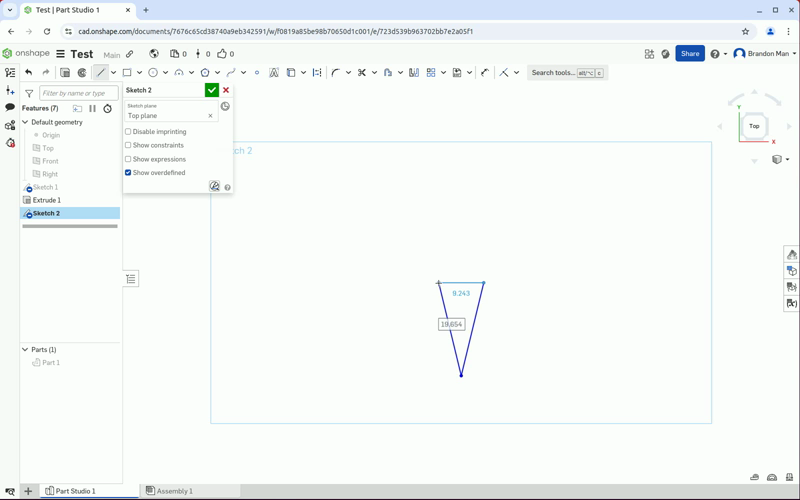
key(esc)
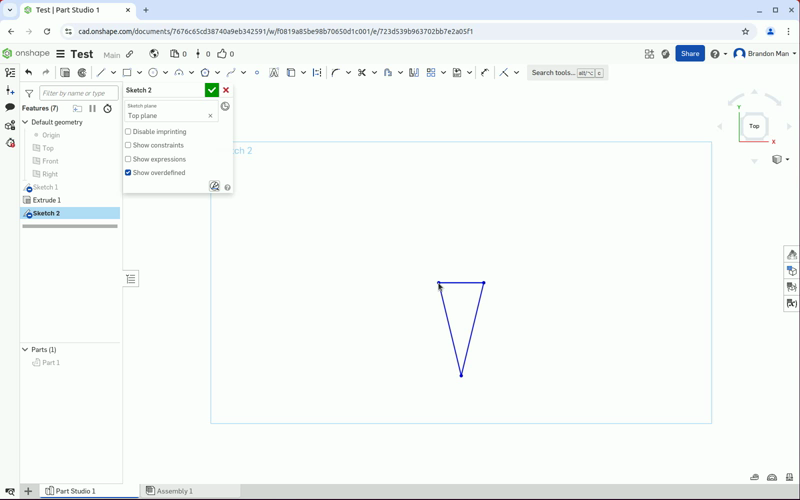
mouse_move(458, 350)
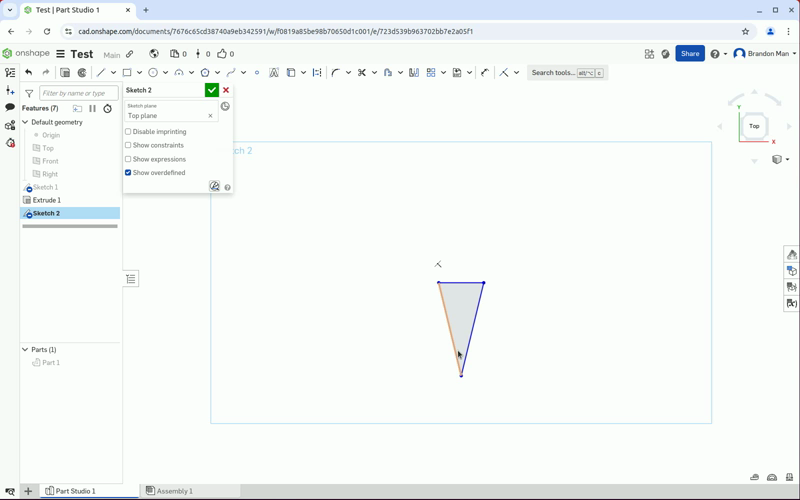
click(458, 350)
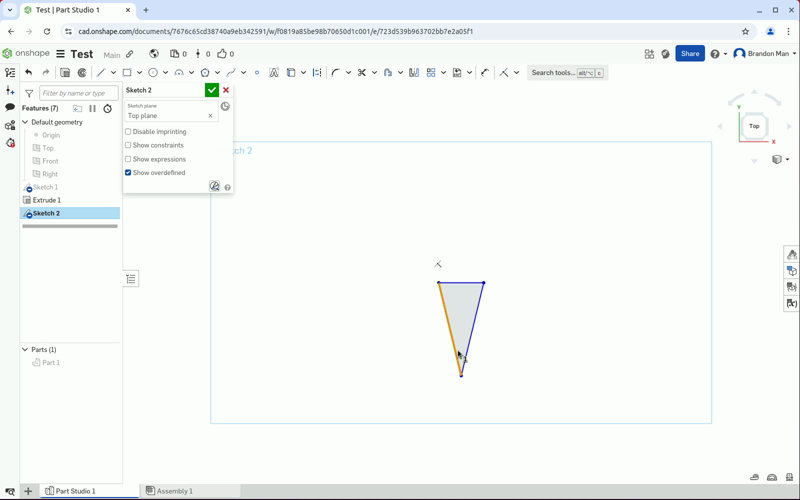
mouse_move(73, 352)
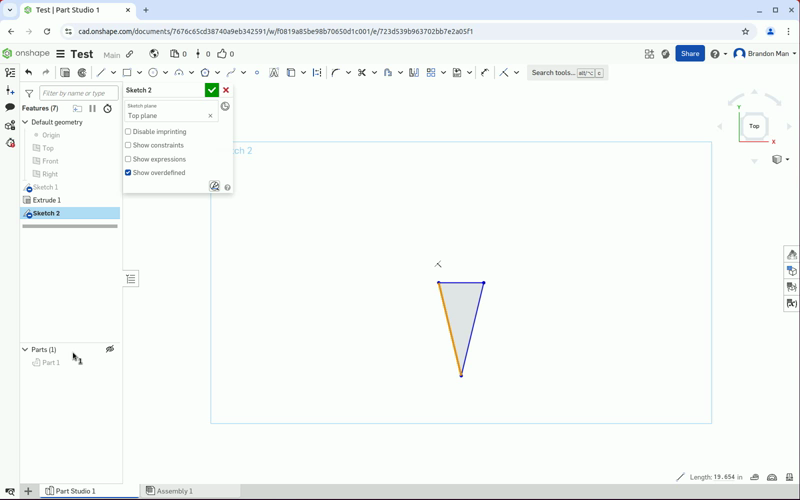
key(shift+y)
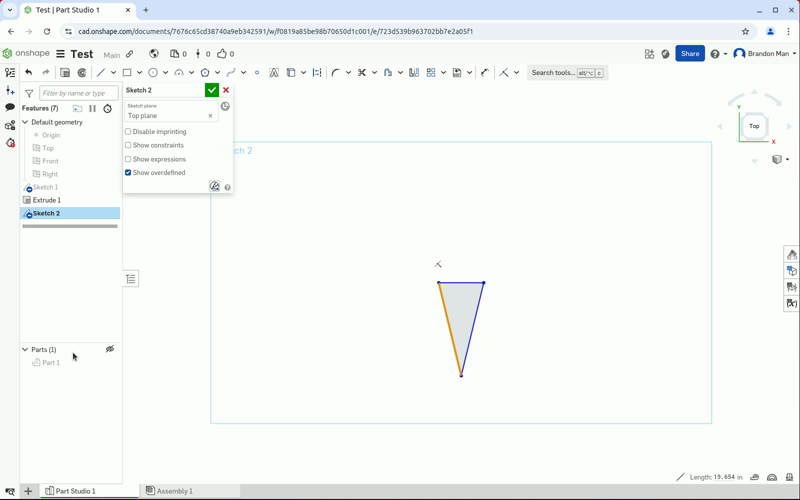
key(shift+e)
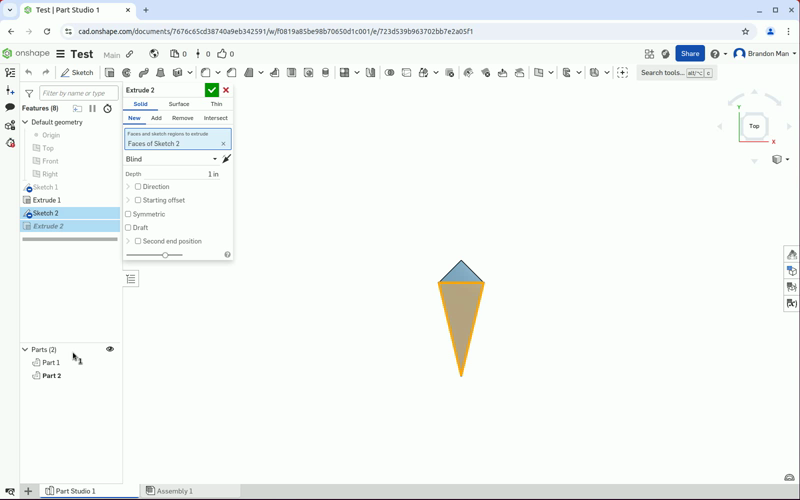
mouse_move(143, 106)
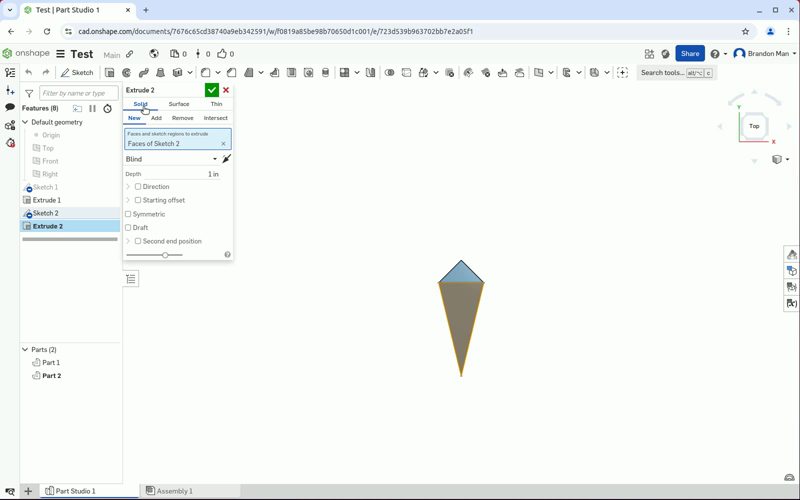
click(143, 106)
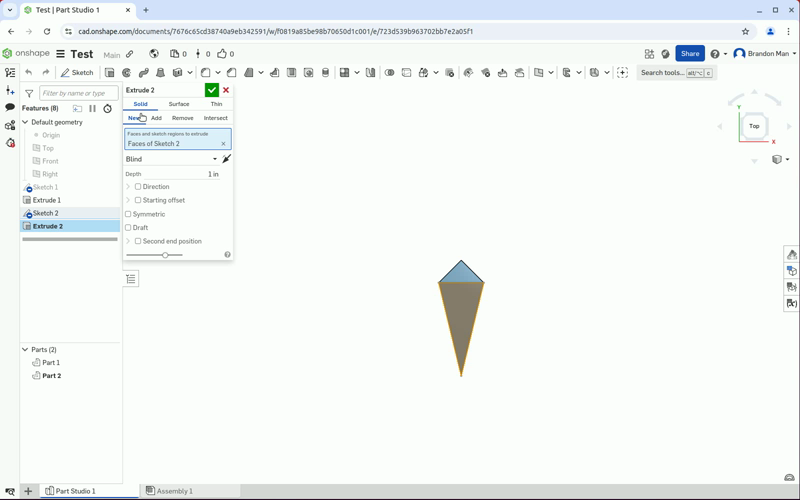
mouse_move(137, 120)
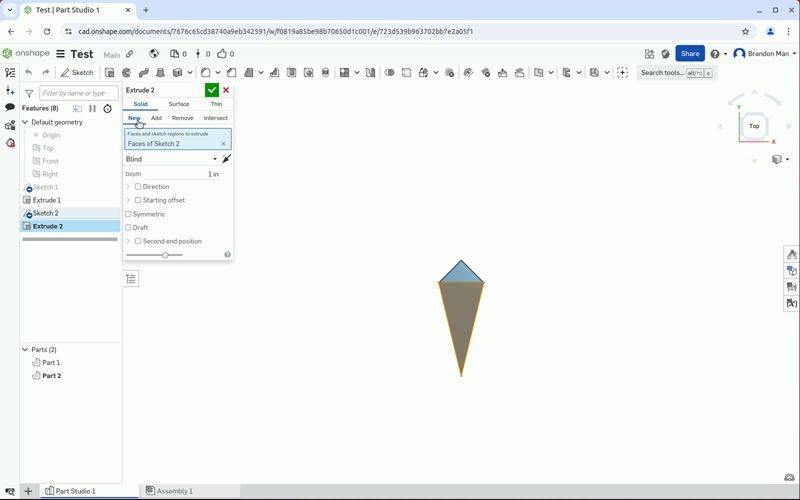
click(137, 120)
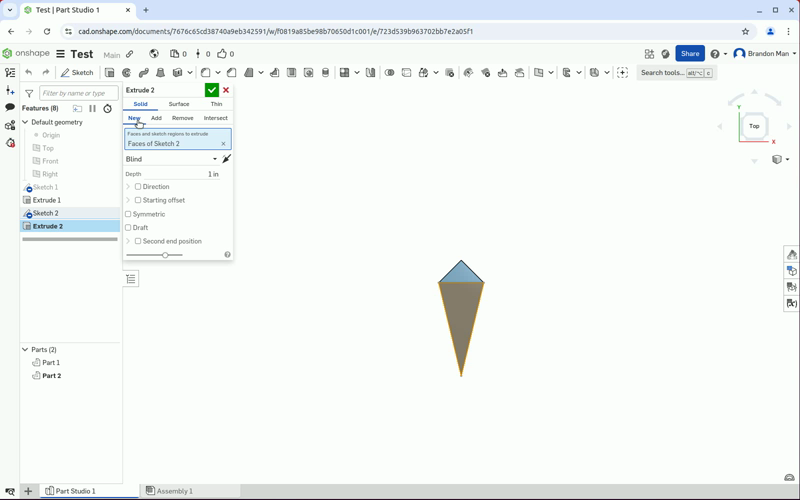
key(tab, 4)
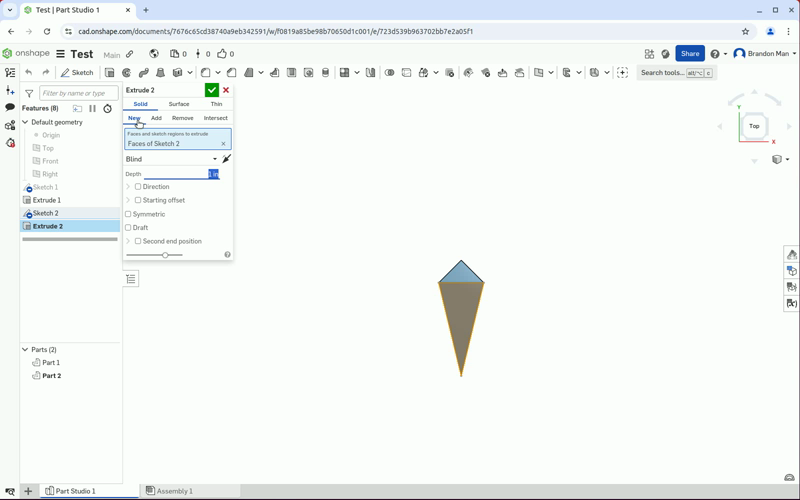
text(-0.241)
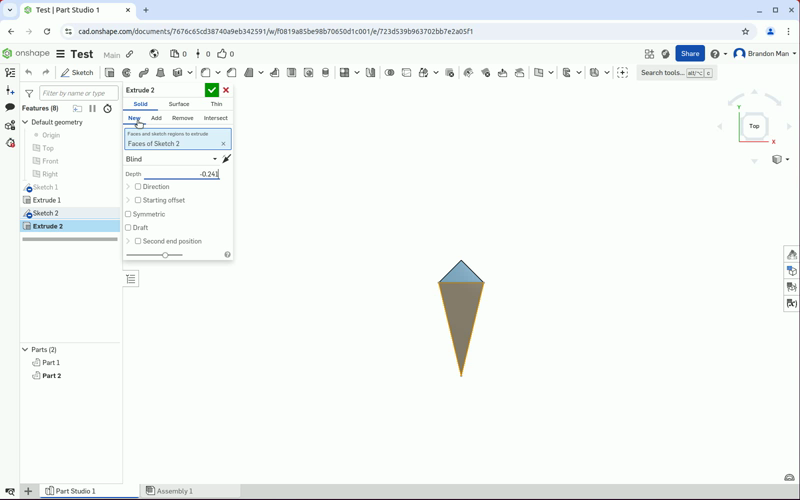
key(enter)
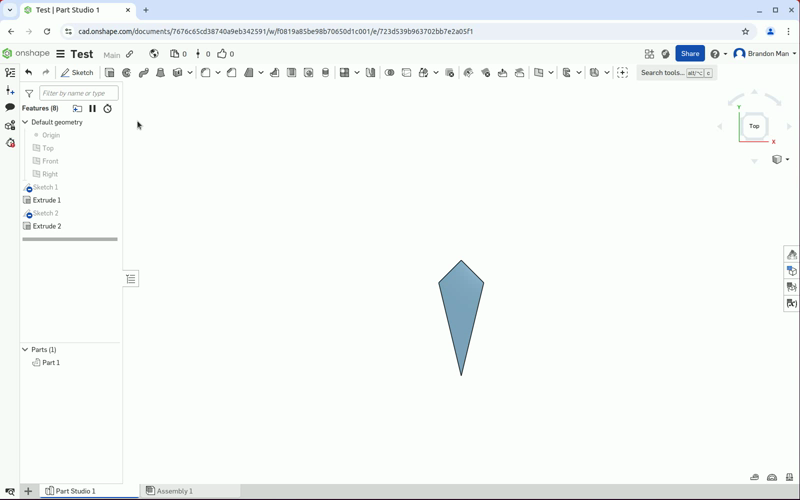
key(shift+h)
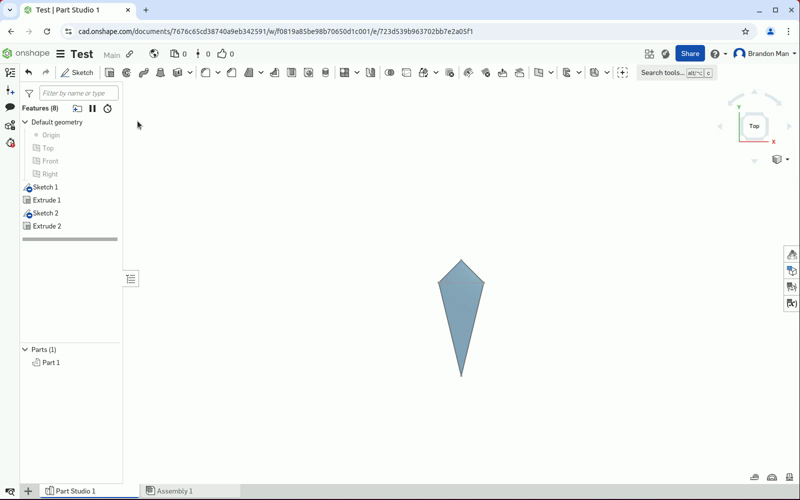
key(shift+h)
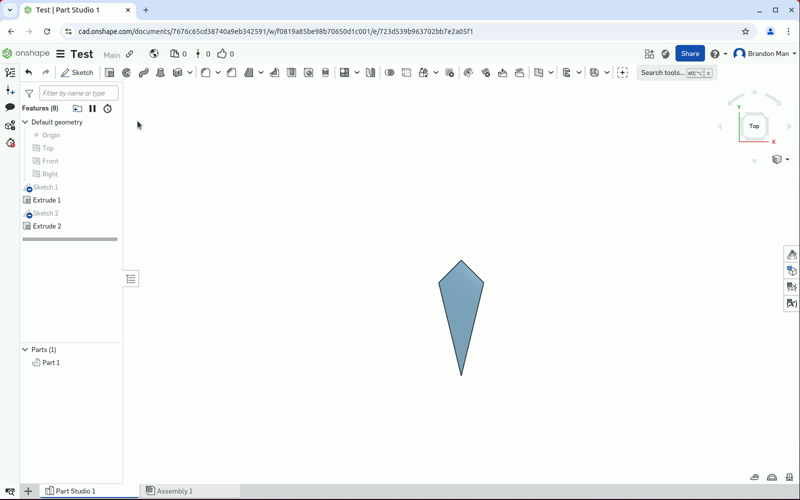
mouse_move(73, 189)
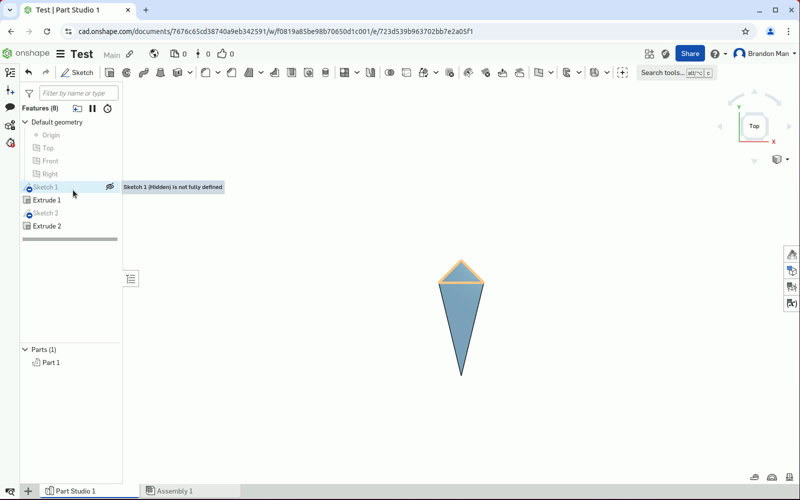
click(73, 189)
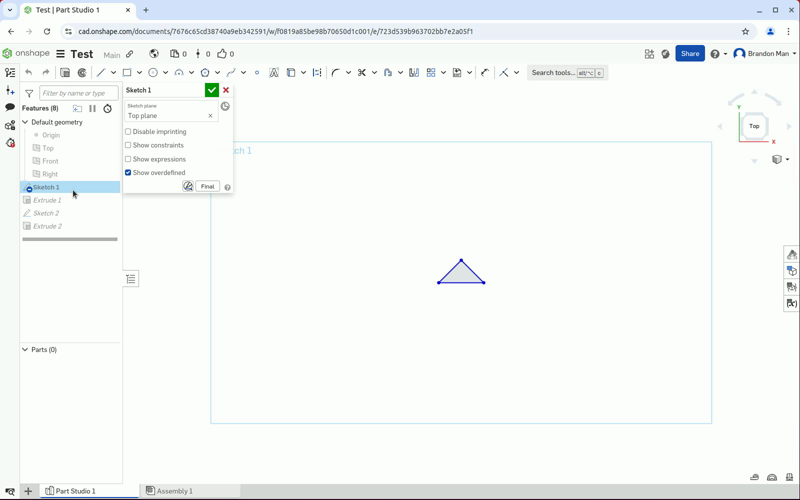
mouse_move(229, 92)
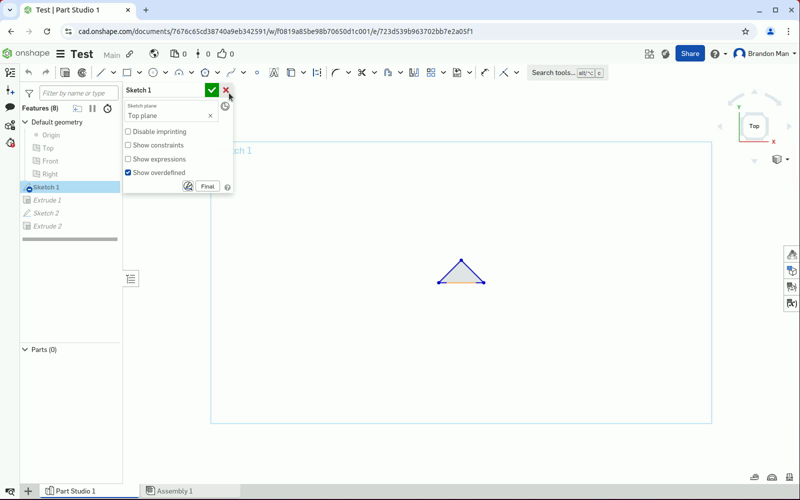
click(229, 92)
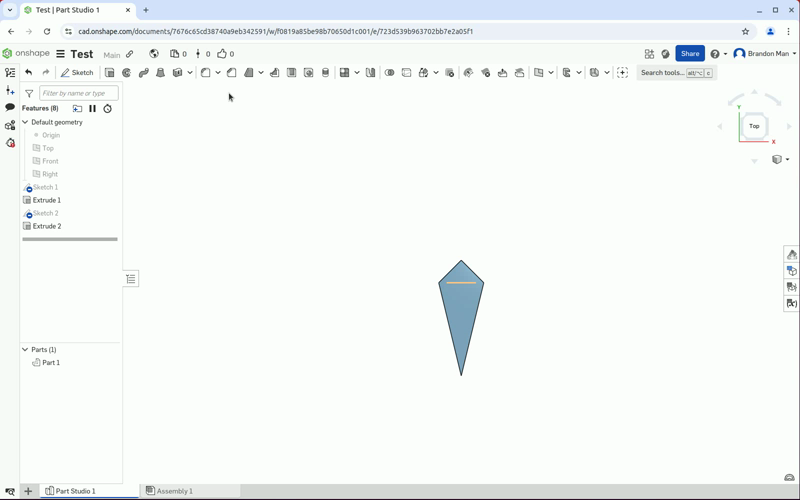
mouse_move(73, 352)
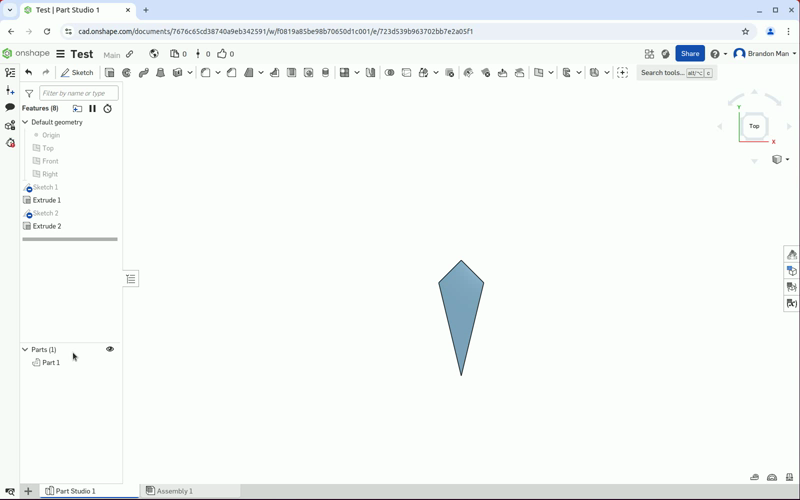
key(y)
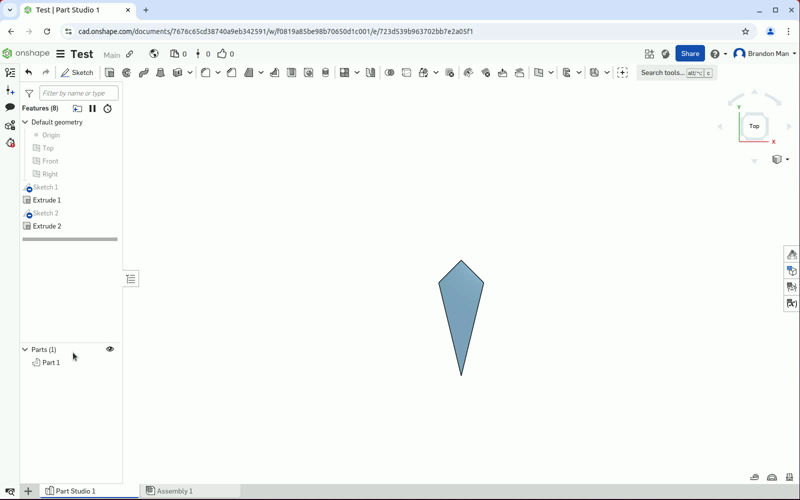
key(shift+p)
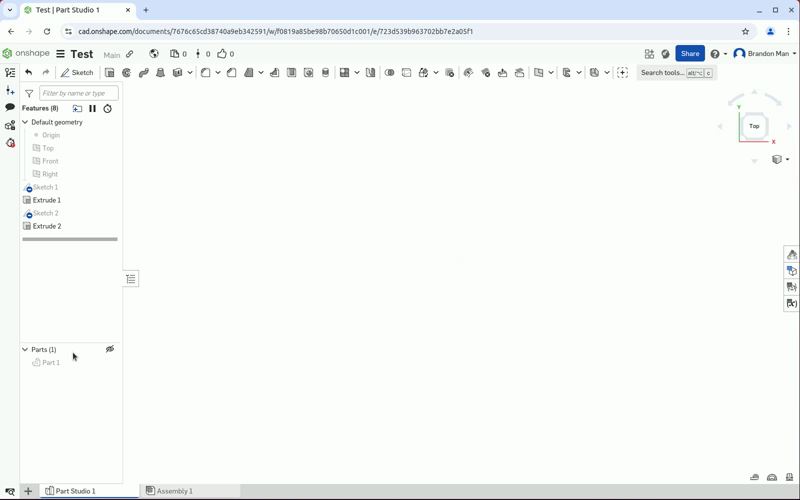
key(space)
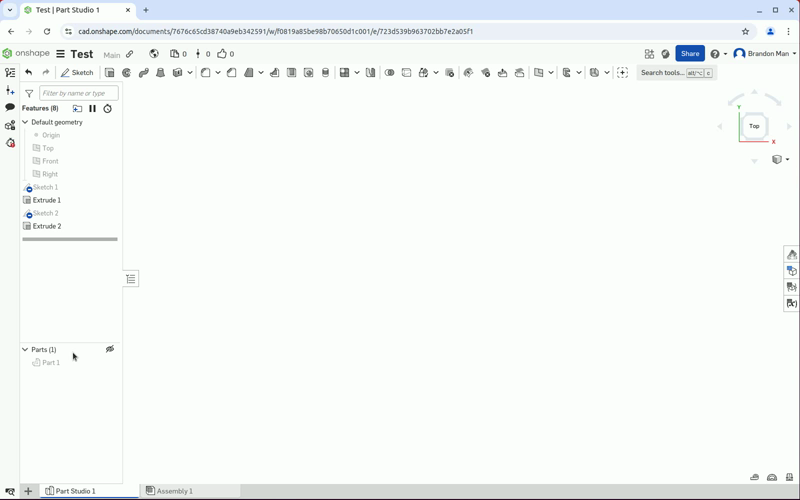
key_down(shift)
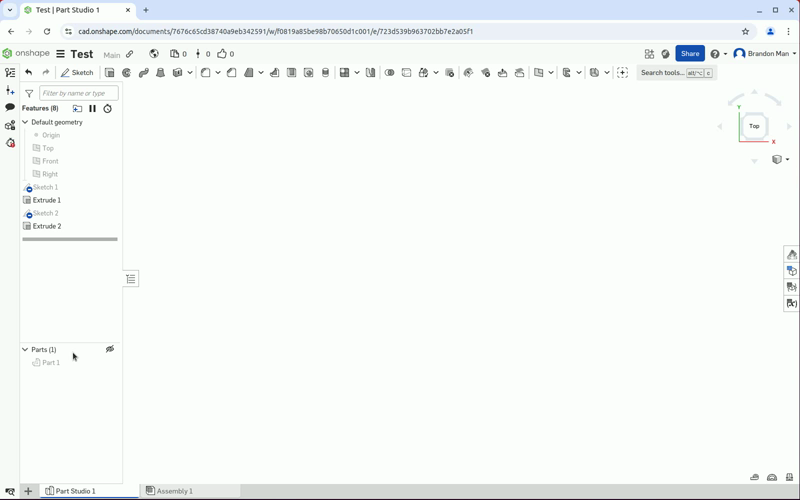
key(up)
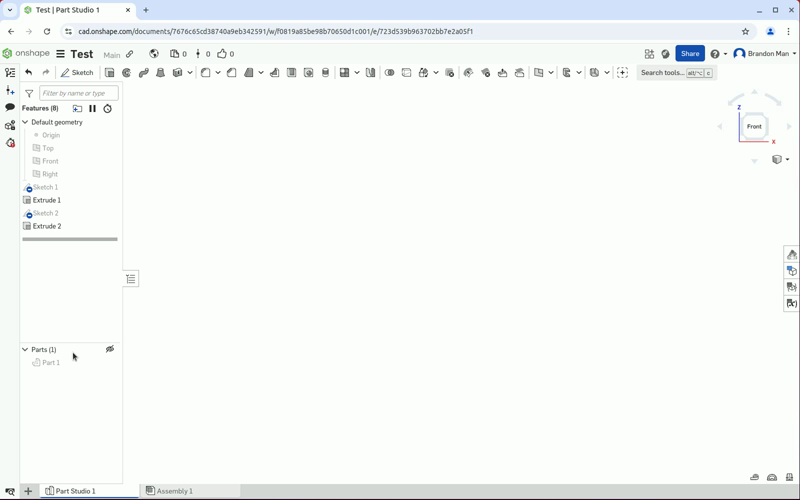
key_up(shift)
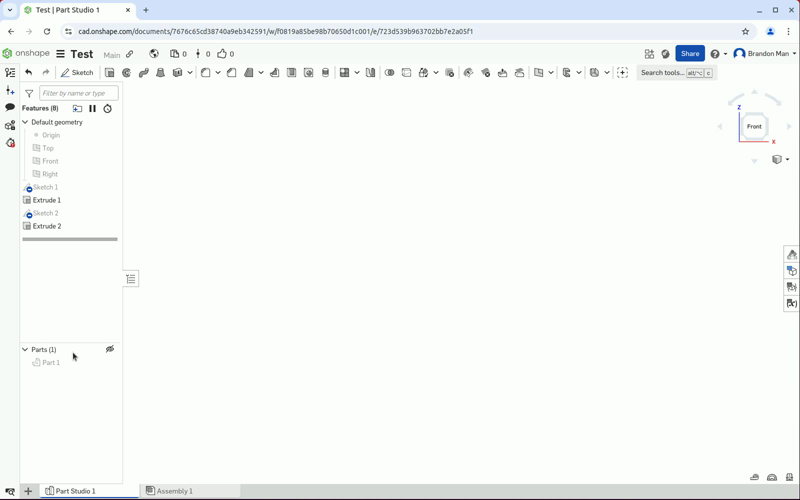
mouse_move(73, 352)
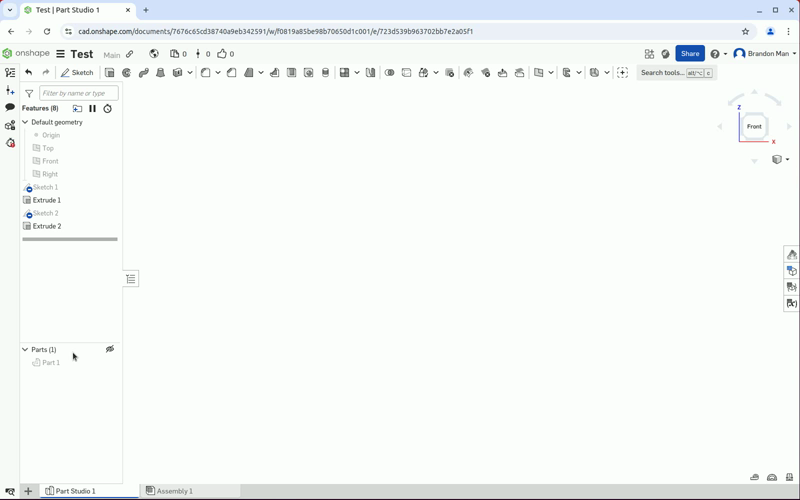
key(shift+y)
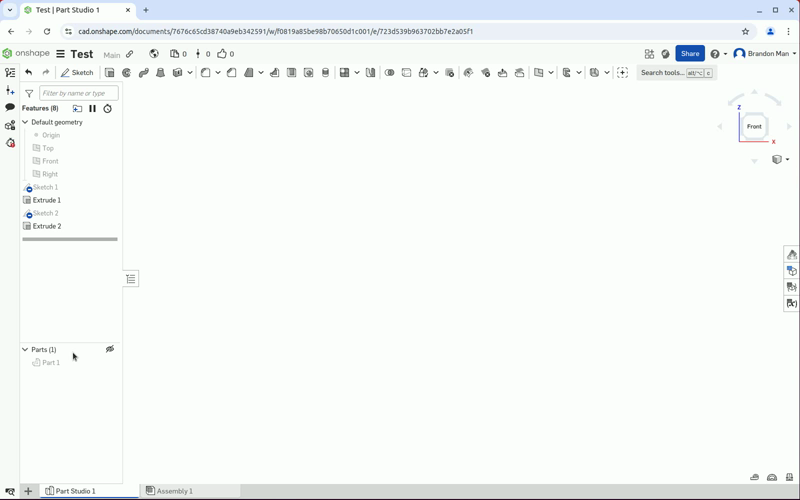
key(shift+s)
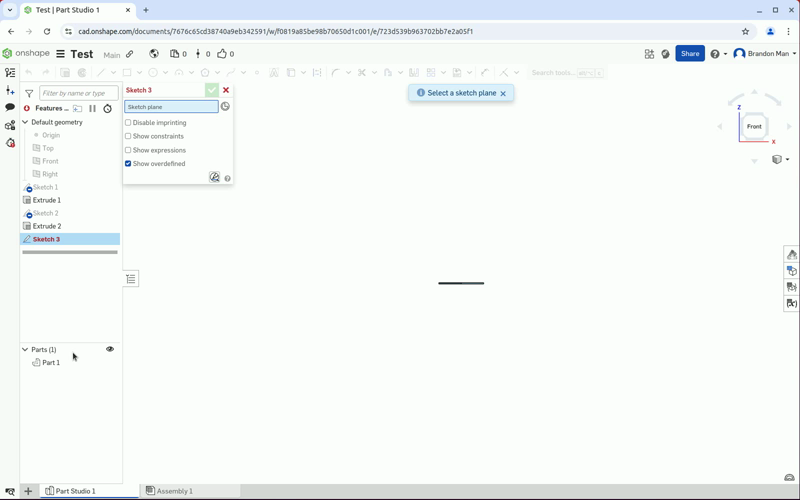
mouse_move(73, 163)
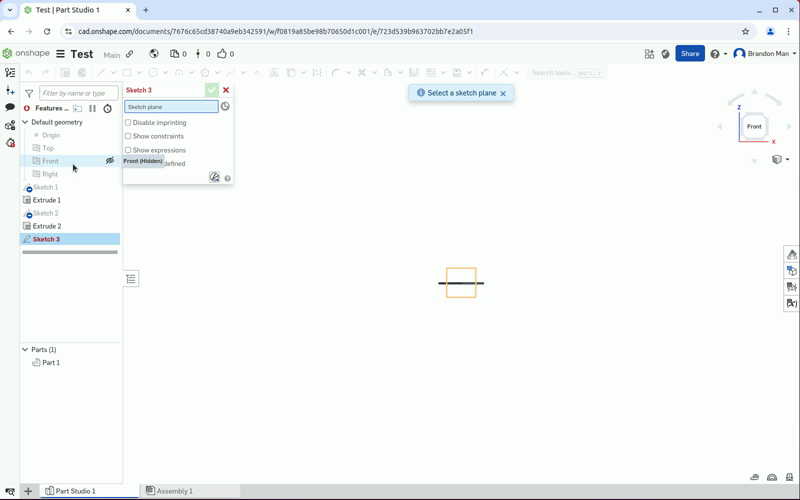
click(73, 163)
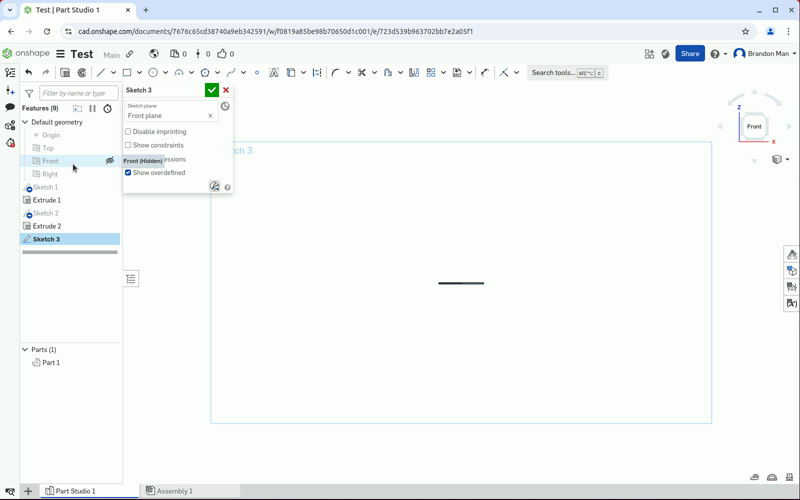
mouse_move(73, 352)
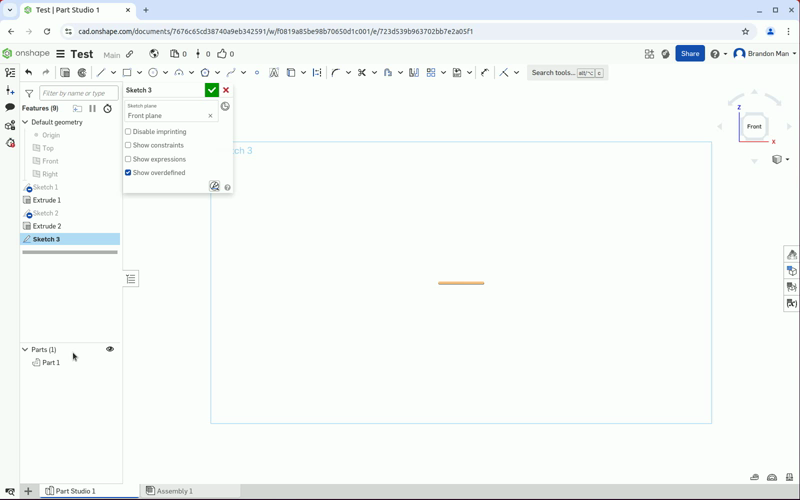
key(y)
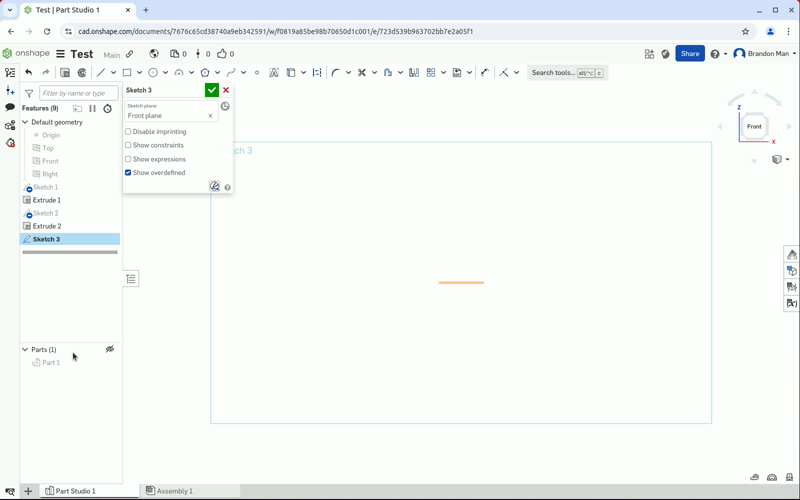
key(l)
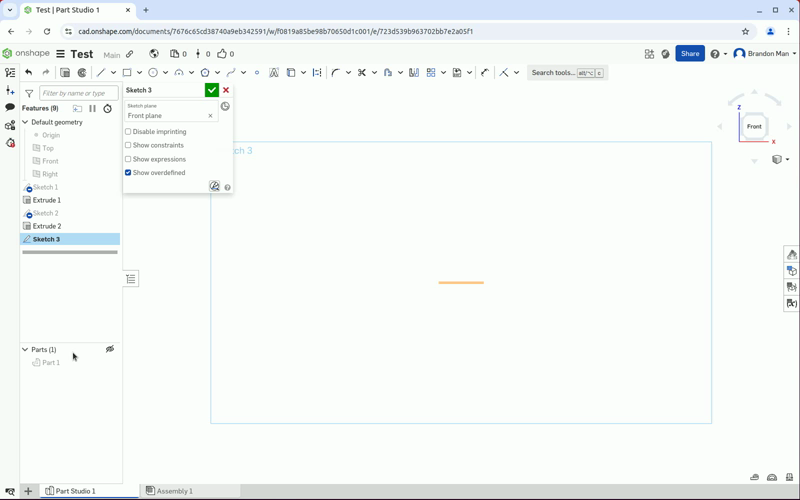
key_down(shift)
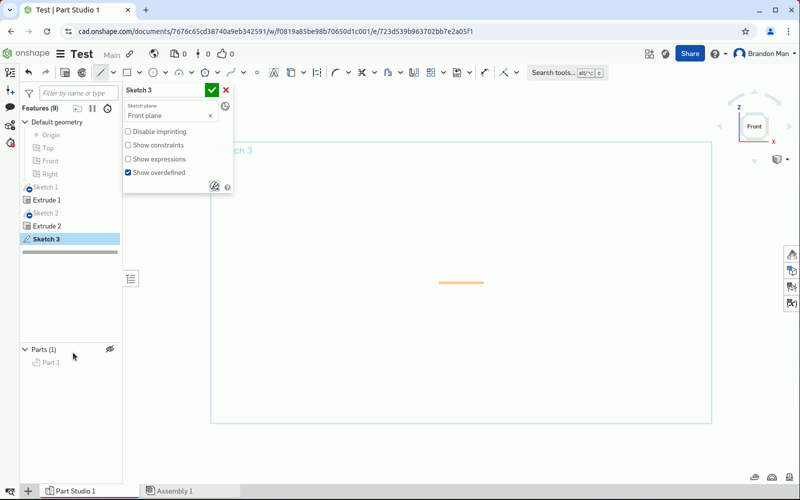
mouse_move(445, 282)
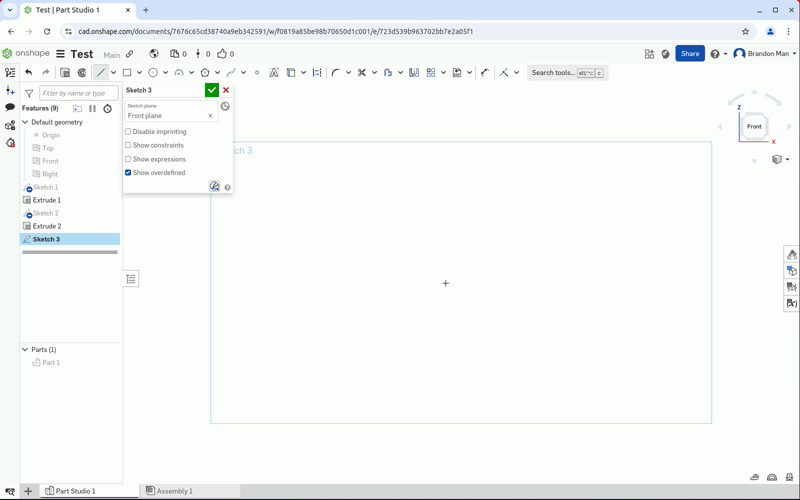
click(445, 282)
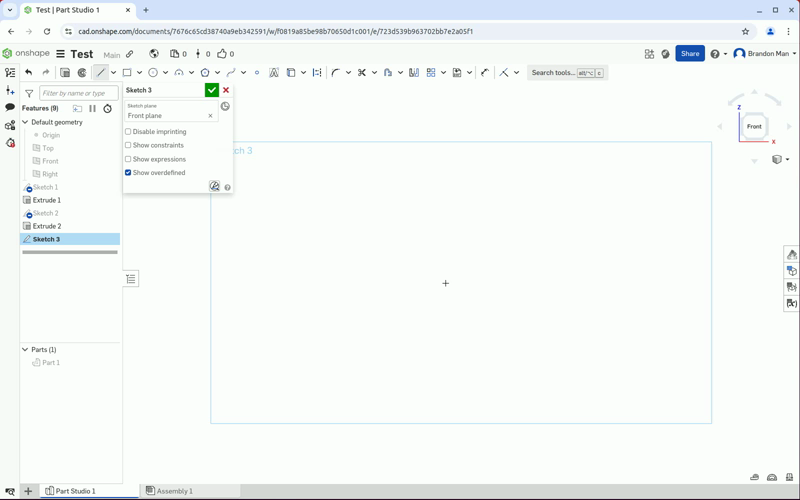
key_up(shift)
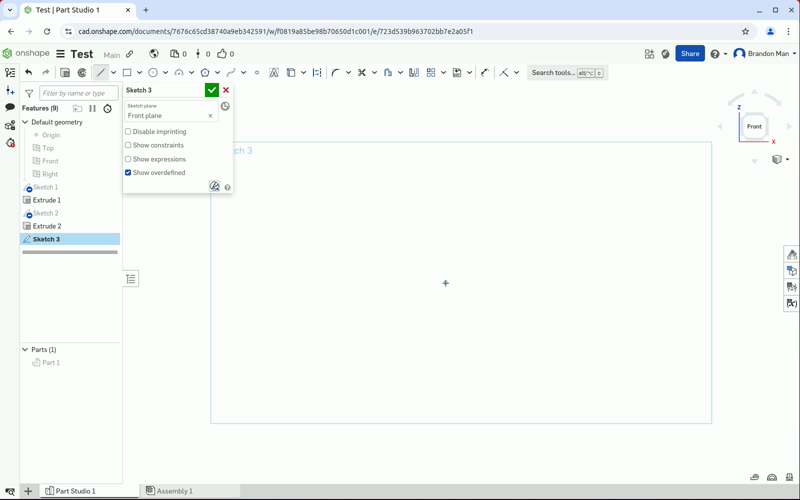
key_down(shift)
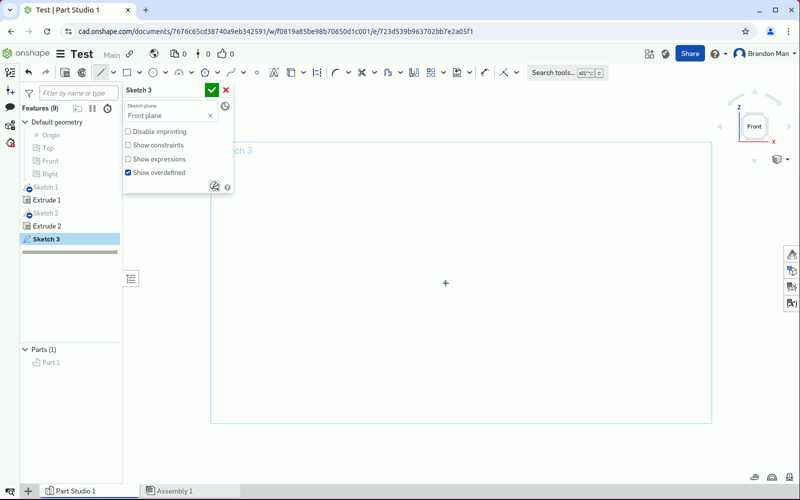
mouse_move(475, 282)
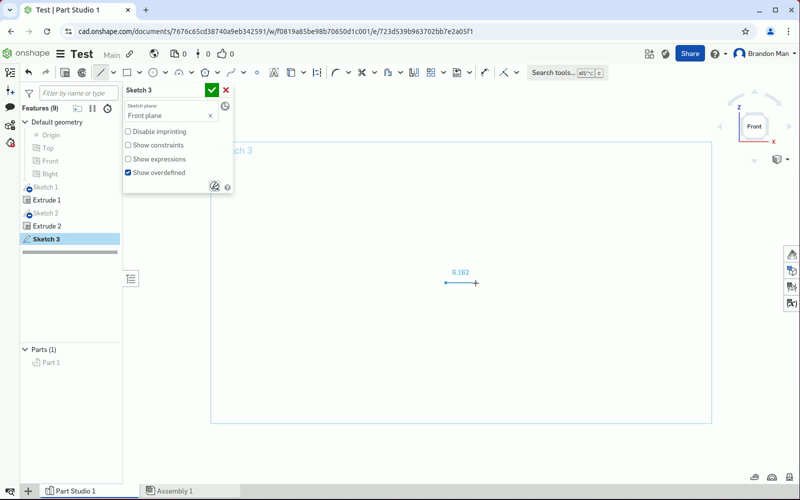
mouse_move(477, 282)
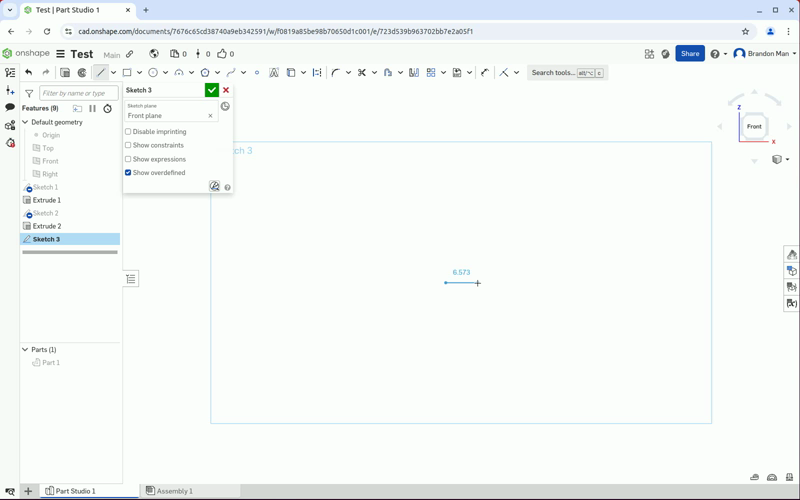
click(477, 282)
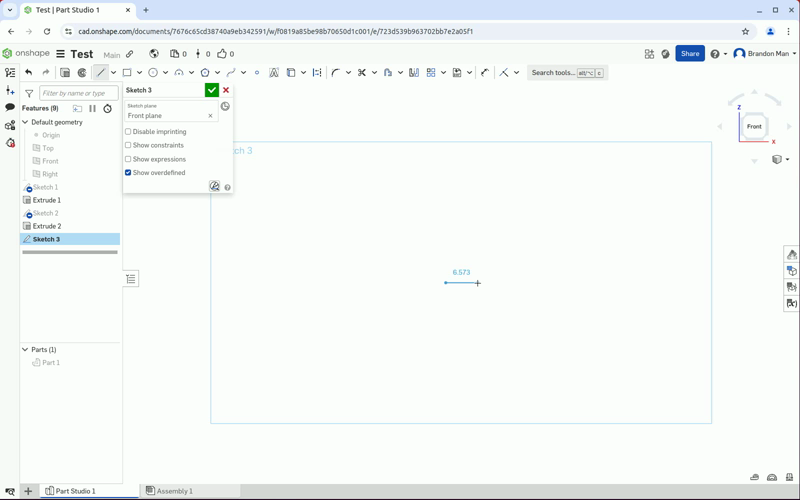
key_up(shift)
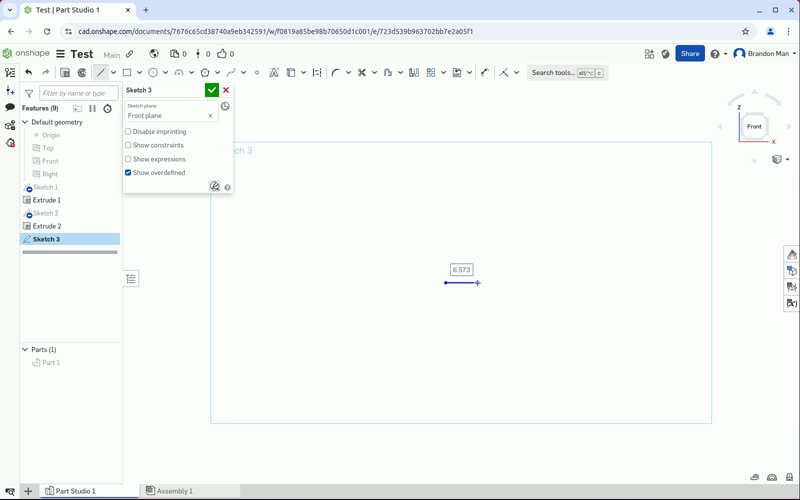
key_down(shift)
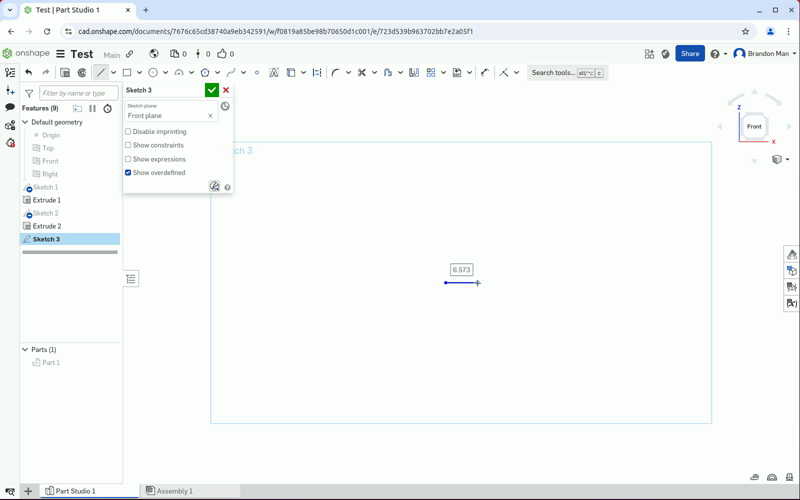
mouse_move(477, 170)
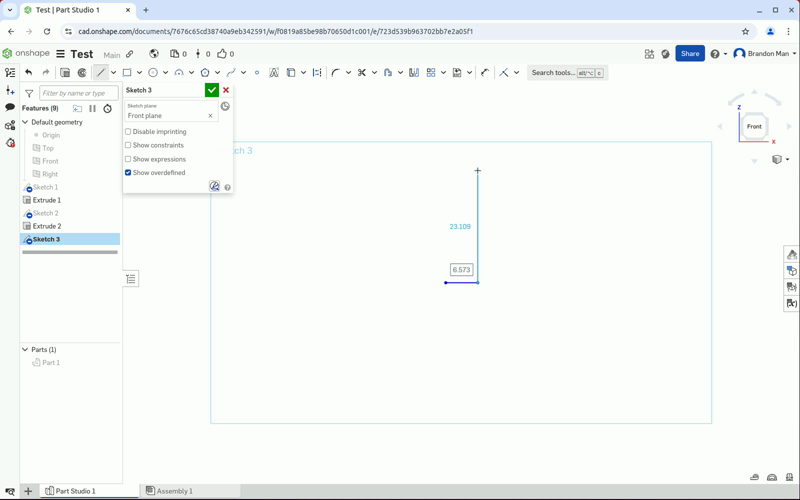
click(477, 170)
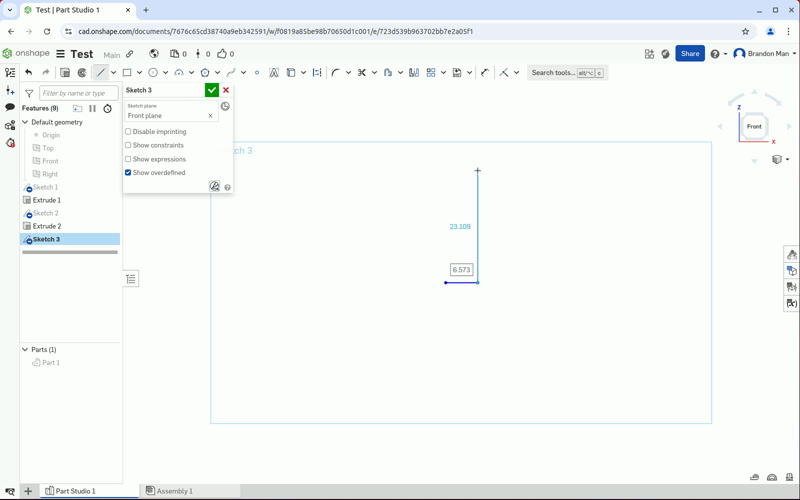
key_up(shift)
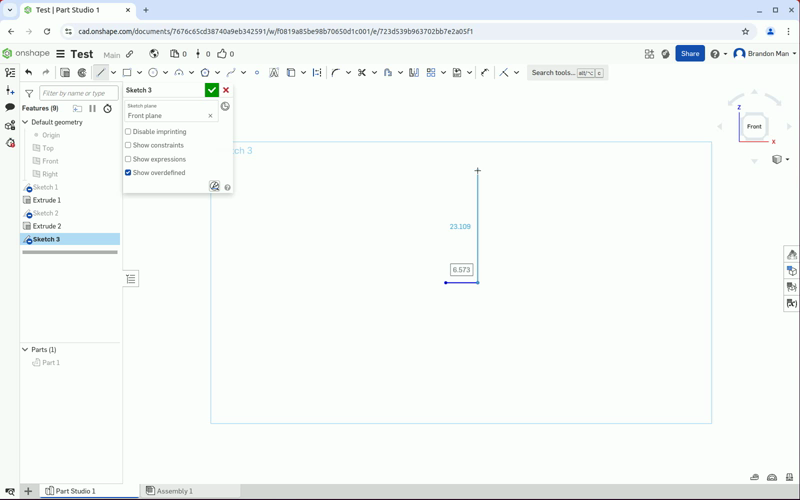
key_down(shift)
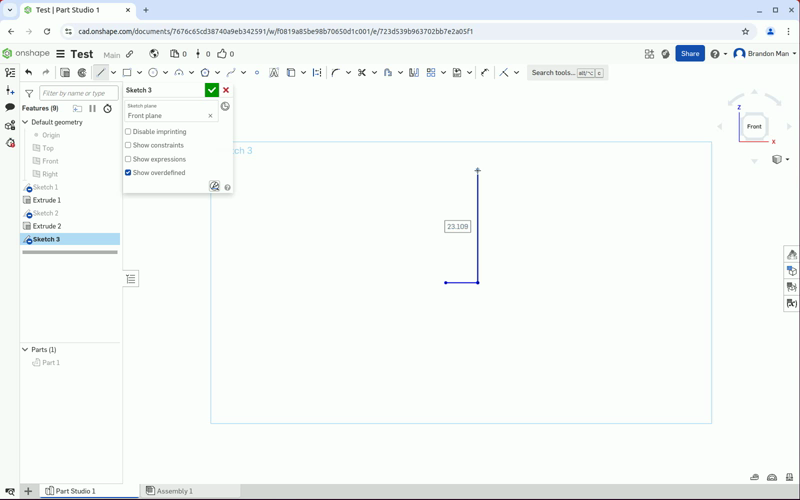
mouse_move(445, 282)
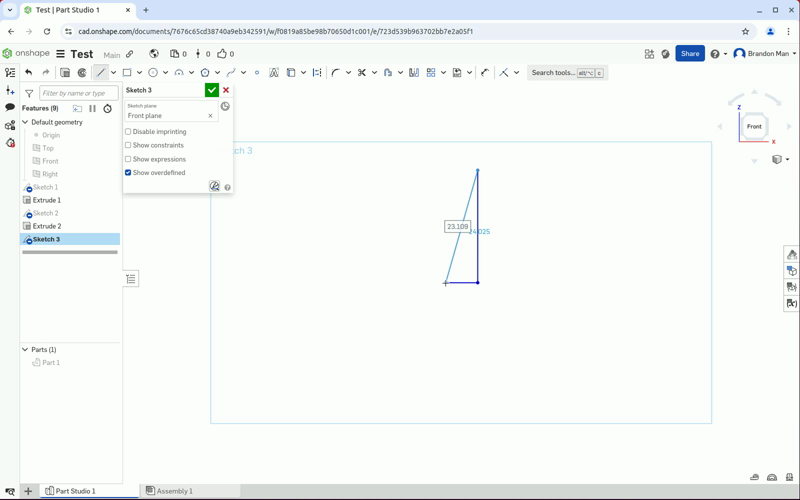
key_up(shift)
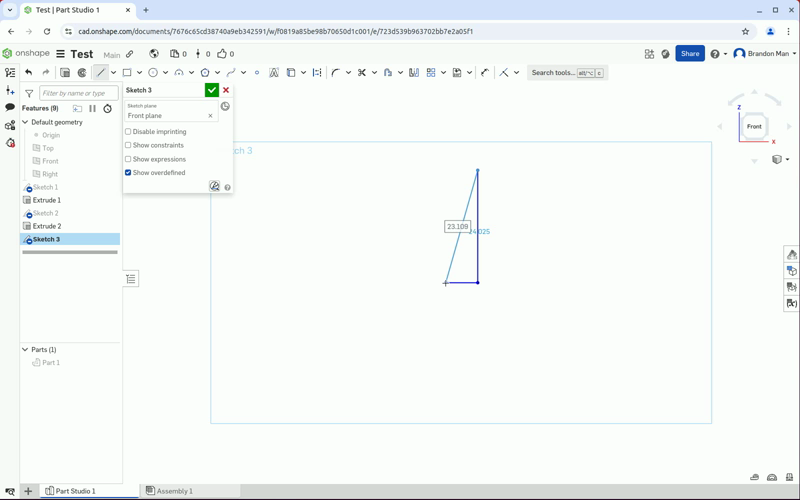
click(445, 282)
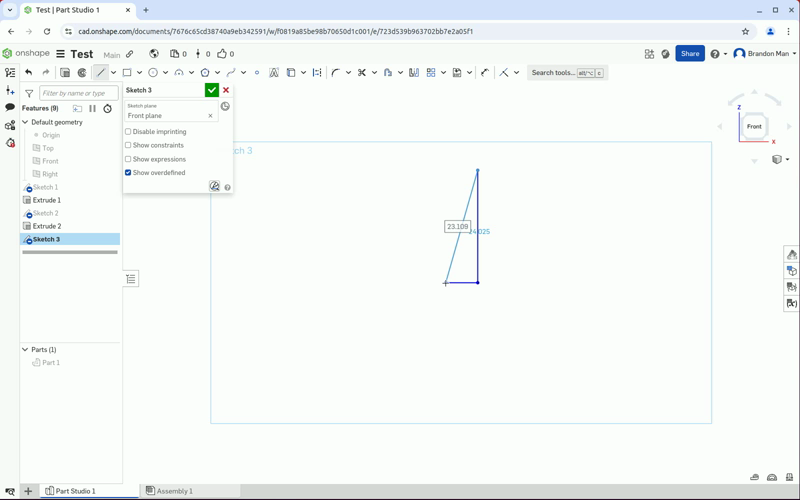
key(esc)
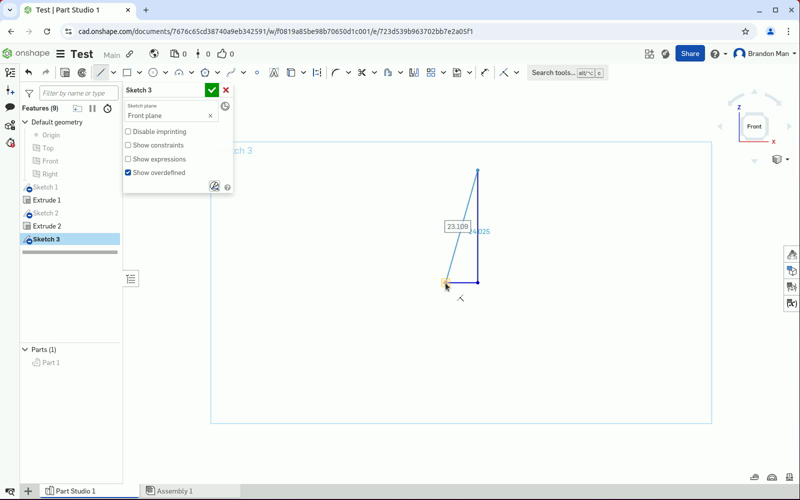
mouse_move(472, 215)
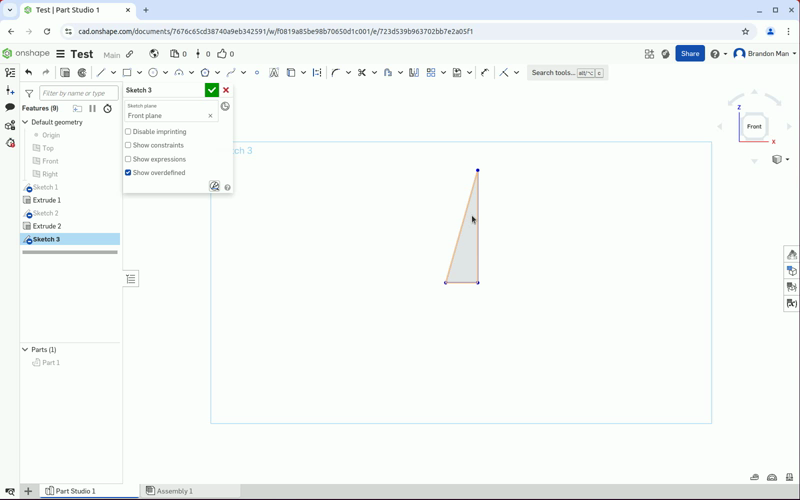
click(472, 215)
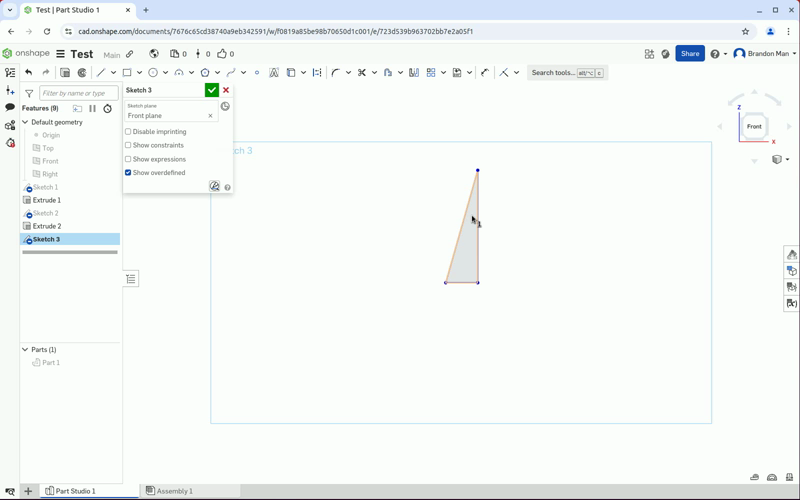
mouse_move(73, 352)
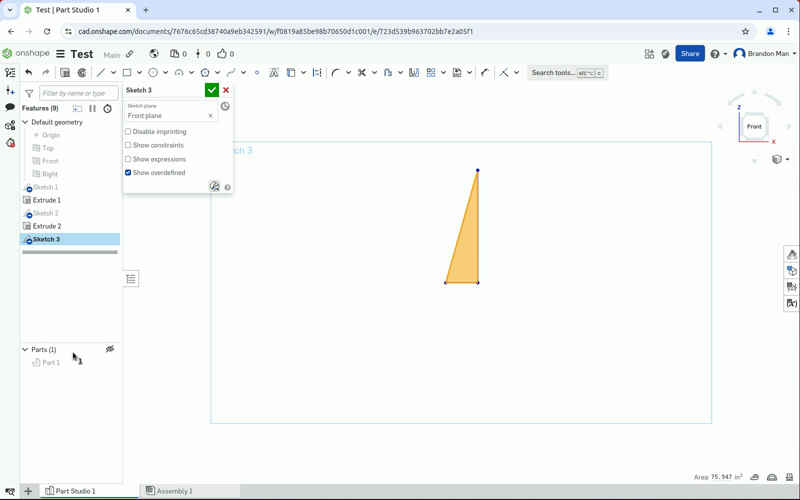
key(shift+y)
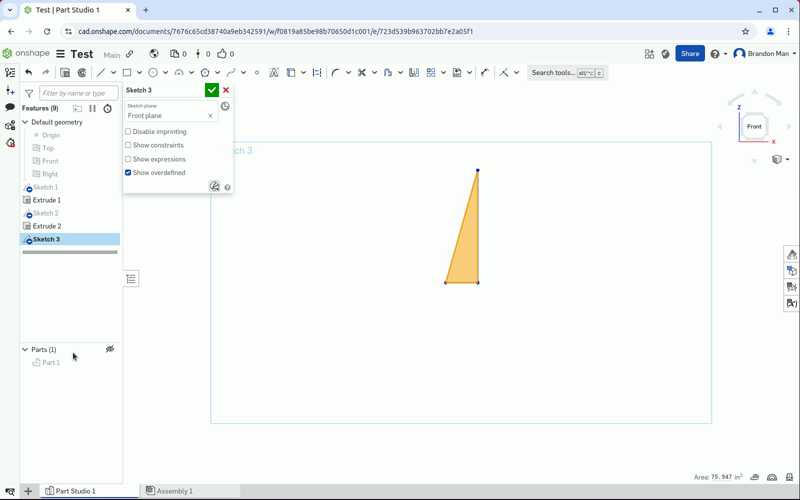
key(shift+e)
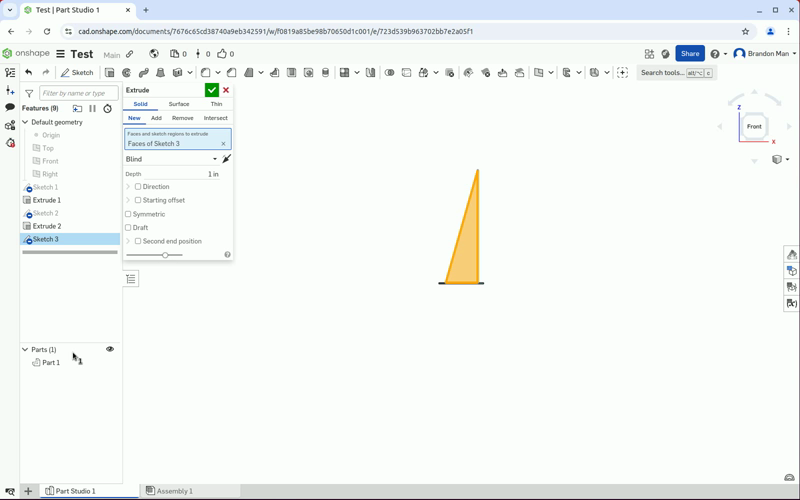
mouse_move(143, 106)
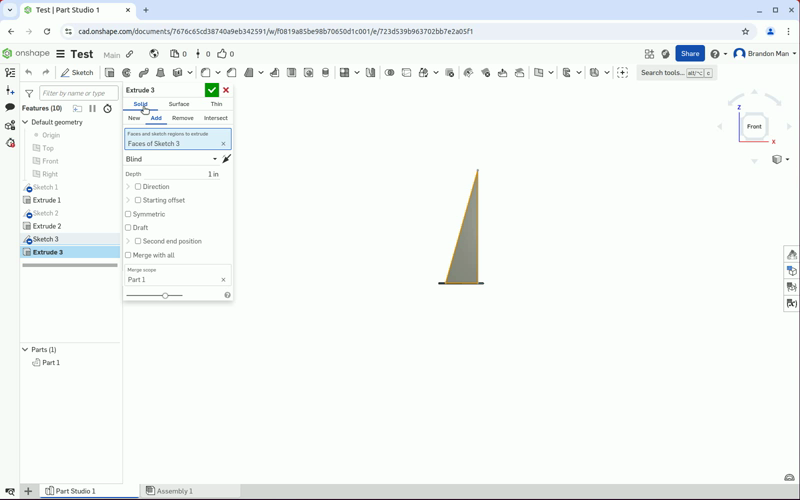
click(143, 106)
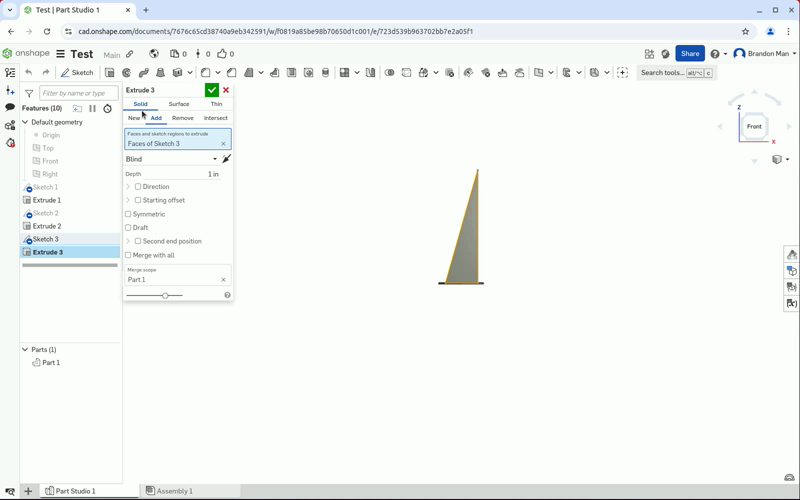
mouse_move(137, 120)
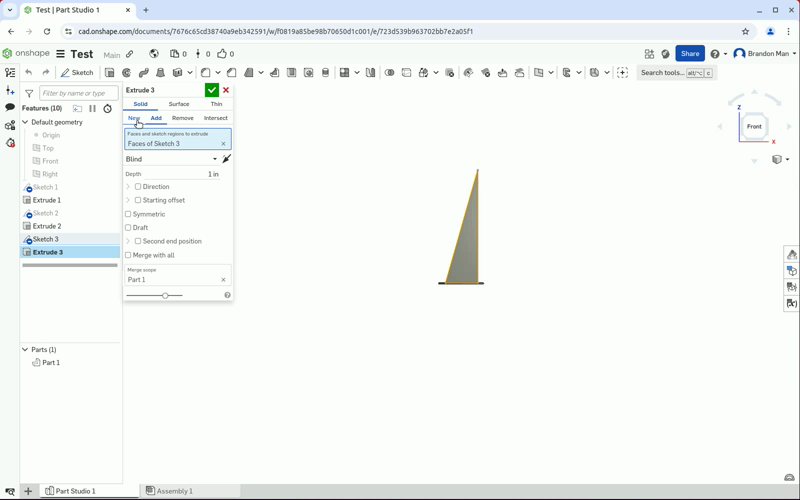
click(137, 120)
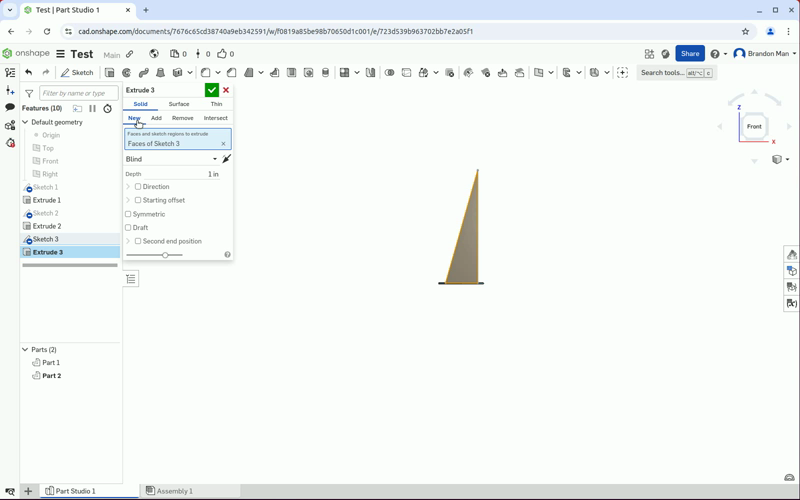
key(tab, 4)
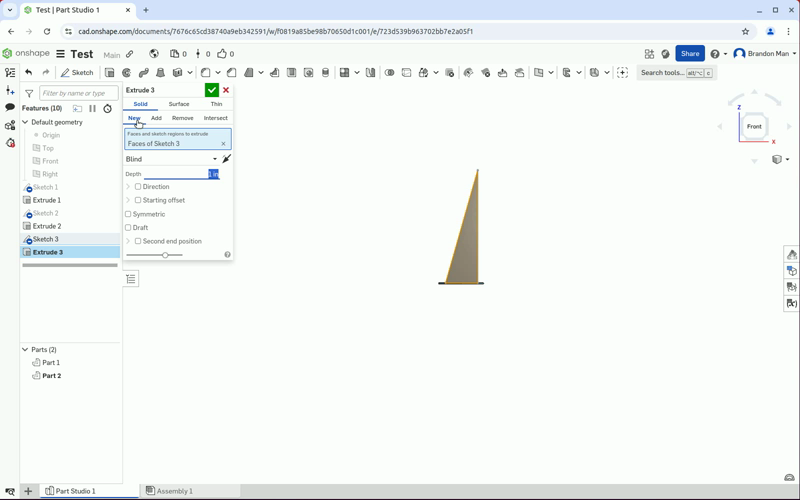
text(-0.241)
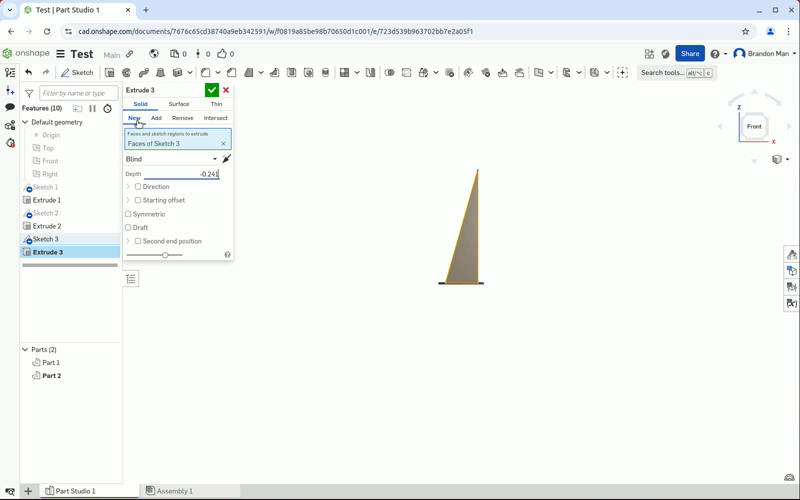
key(enter)
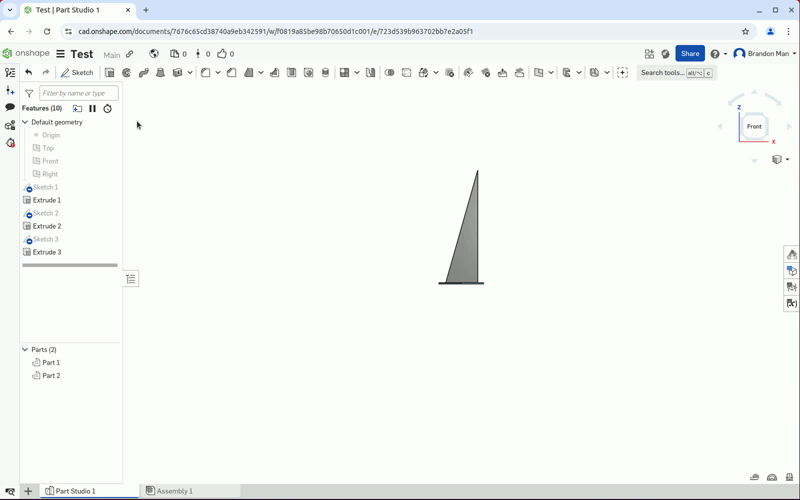
key(shift+h)
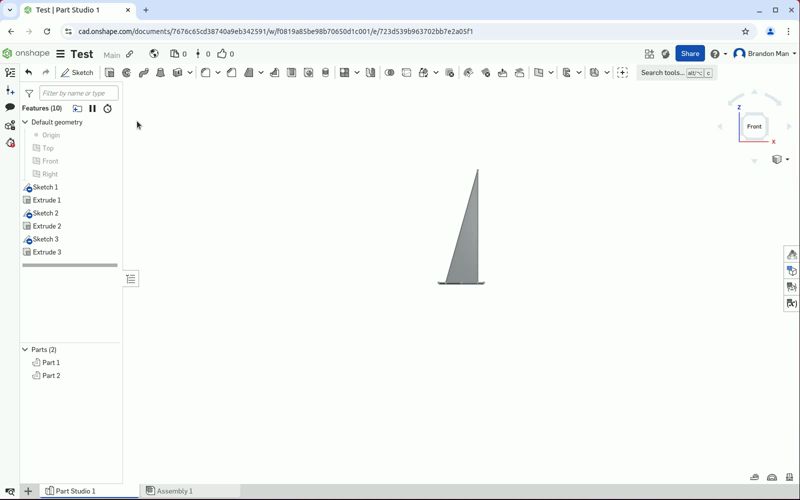
key(shift+h)
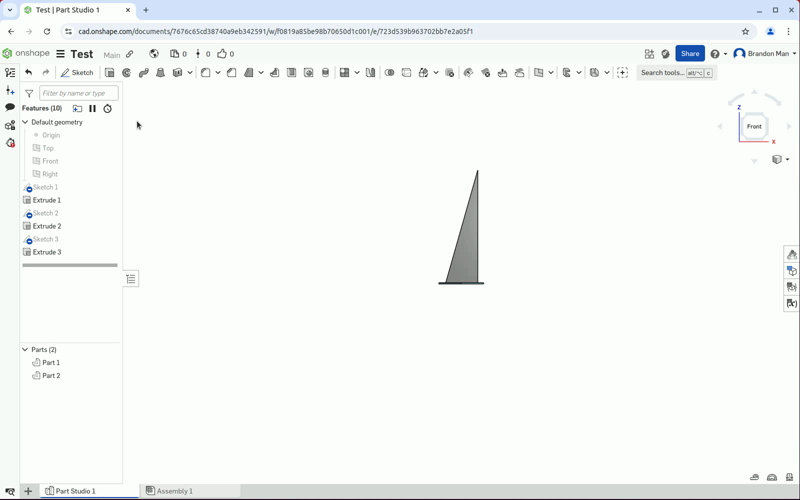
mouse_move(73, 189)
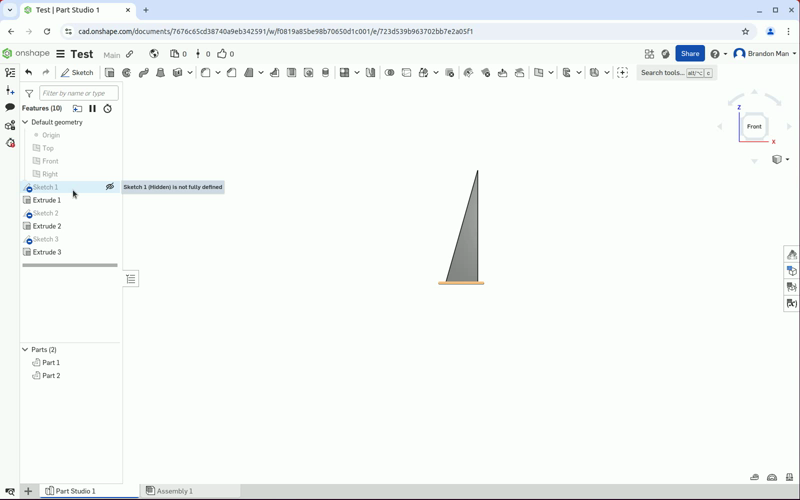
click(73, 189)
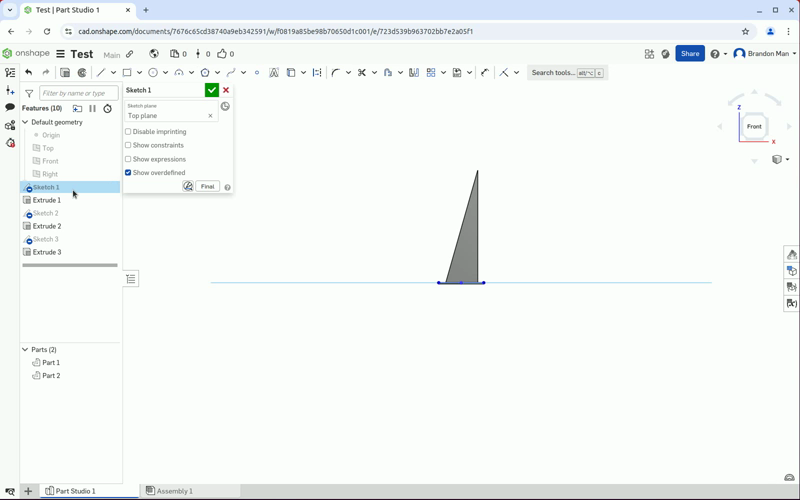
mouse_move(229, 92)
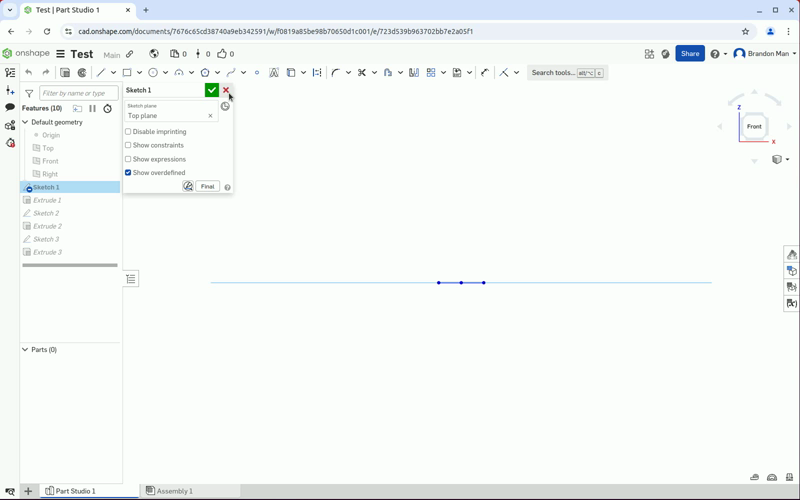
click(229, 92)
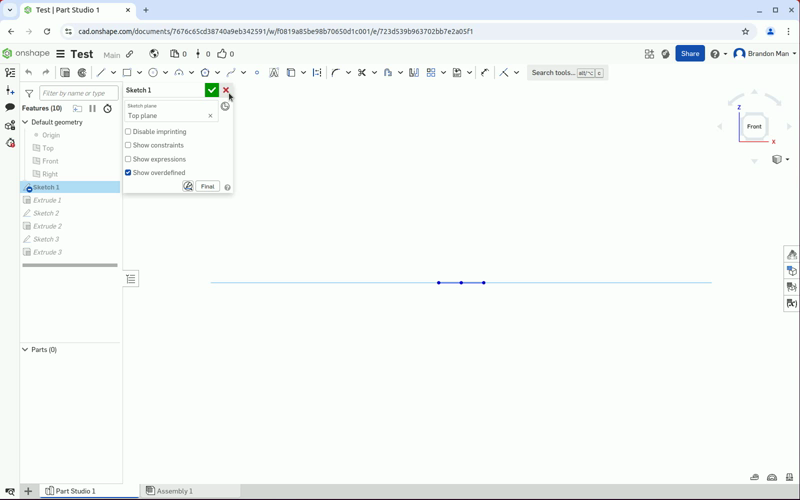
key(shift+s)
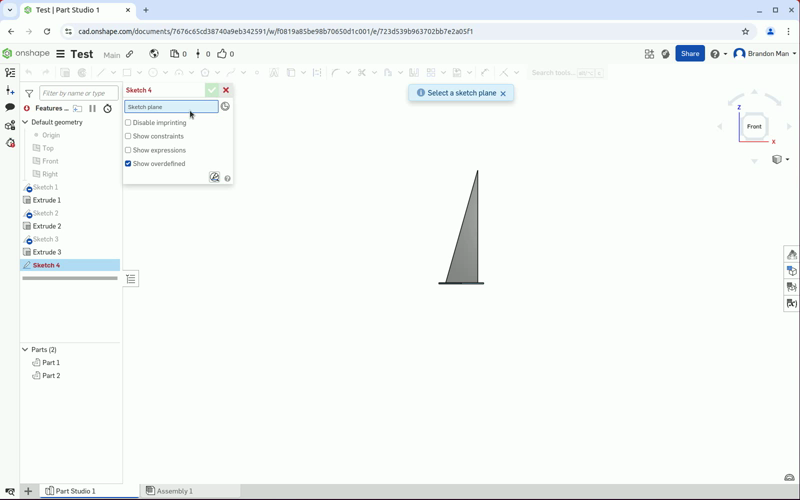
mouse_move(73, 163)
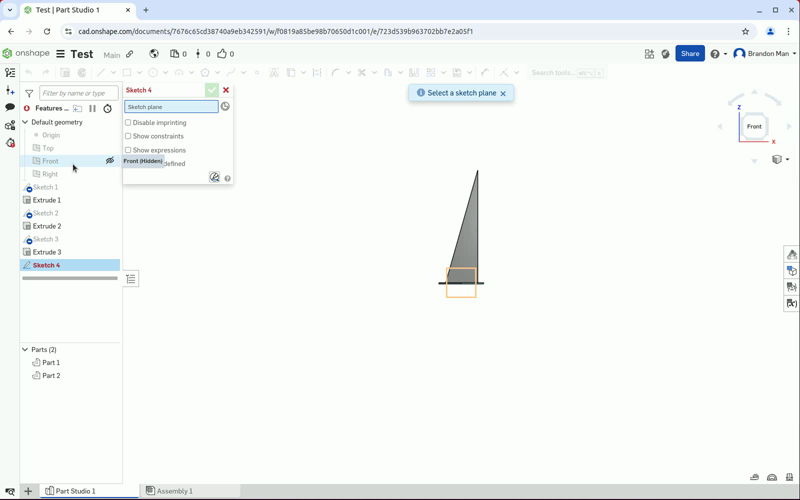
click(73, 163)
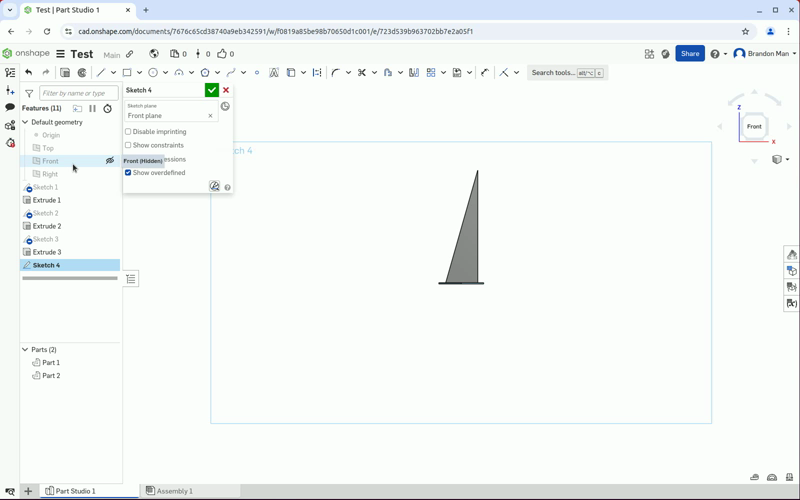
mouse_move(73, 352)
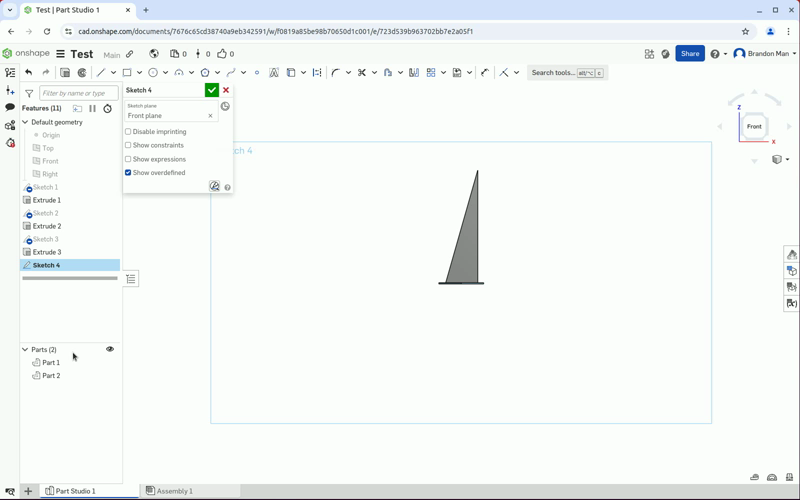
key(y)
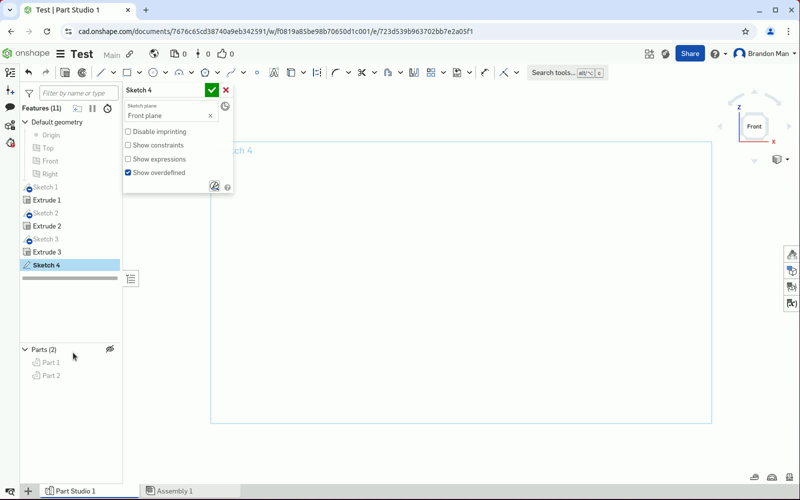
key(l)
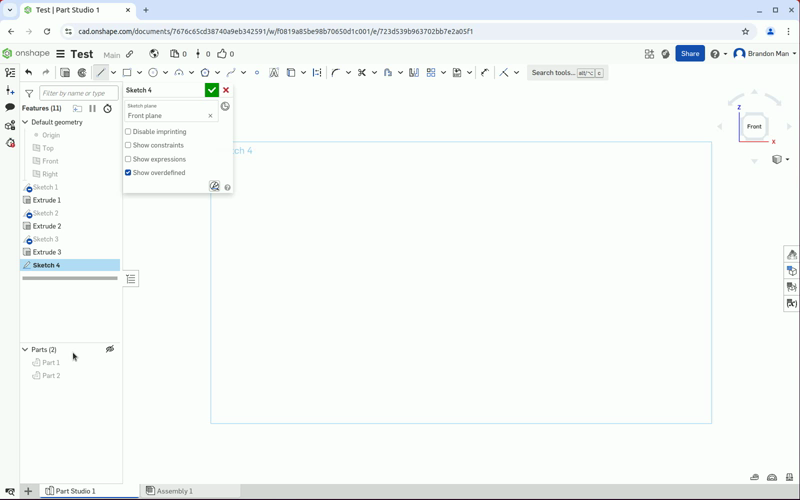
key_down(shift)
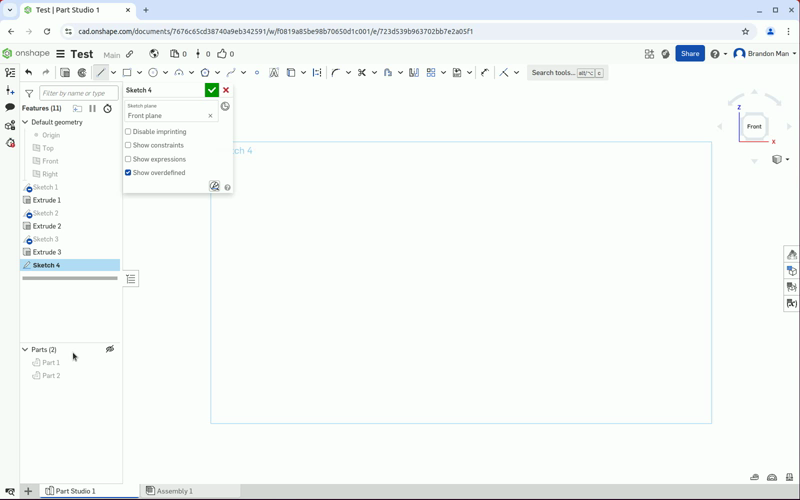
mouse_move(445, 282)
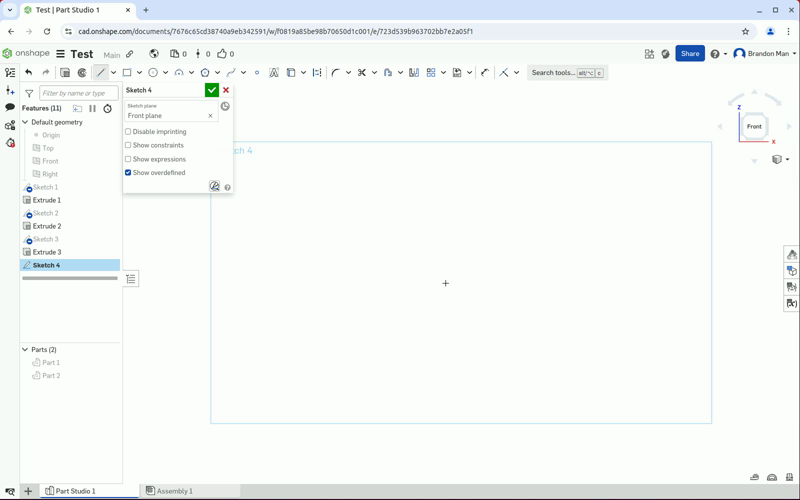
click(445, 282)
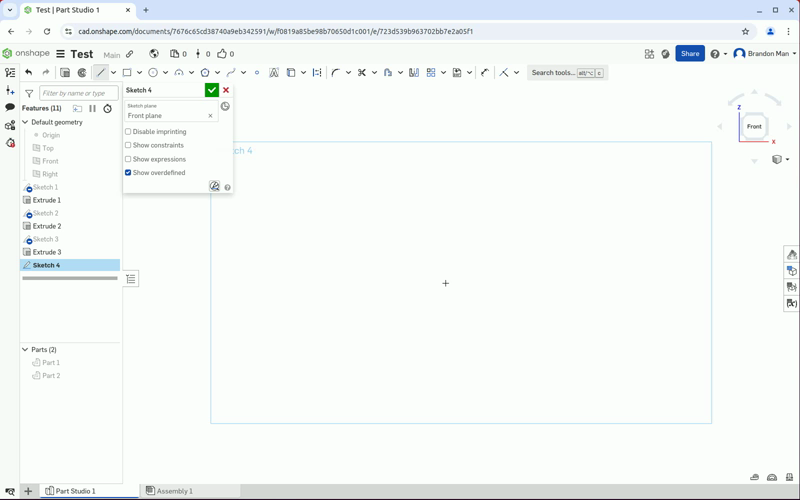
key_up(shift)
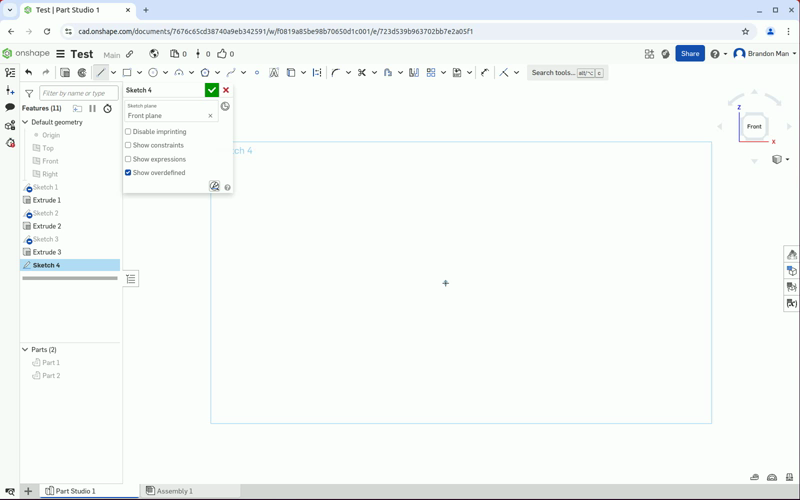
key_down(shift)
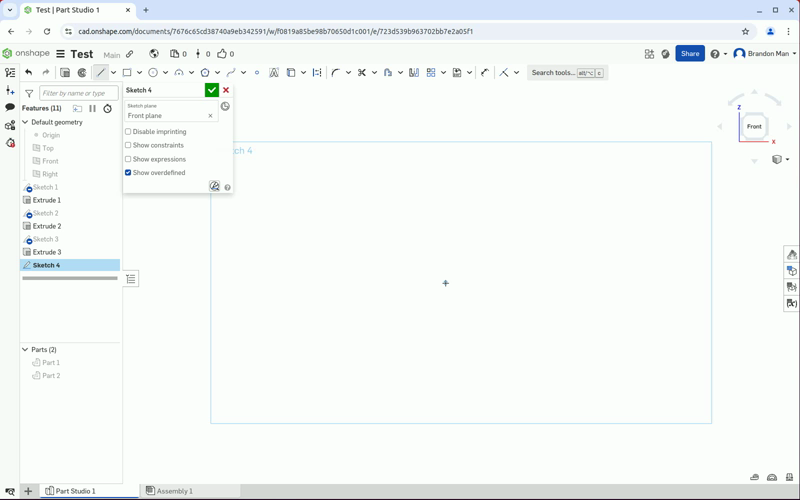
mouse_move(475, 282)
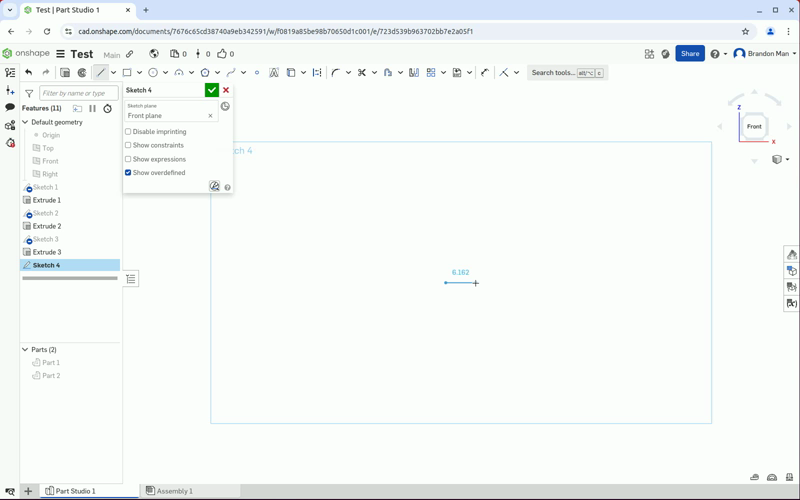
mouse_move(477, 282)
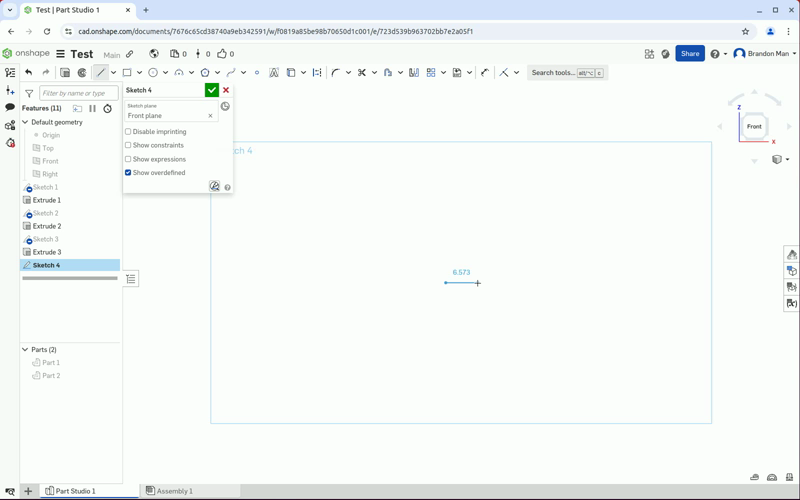
click(477, 282)
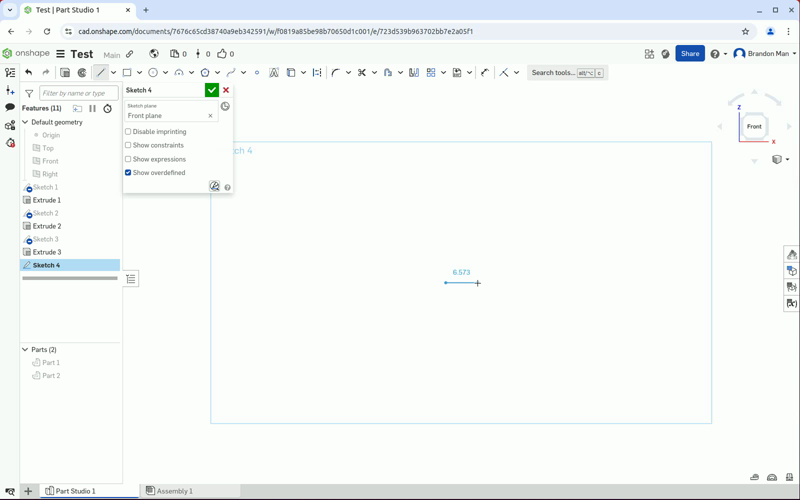
key_up(shift)
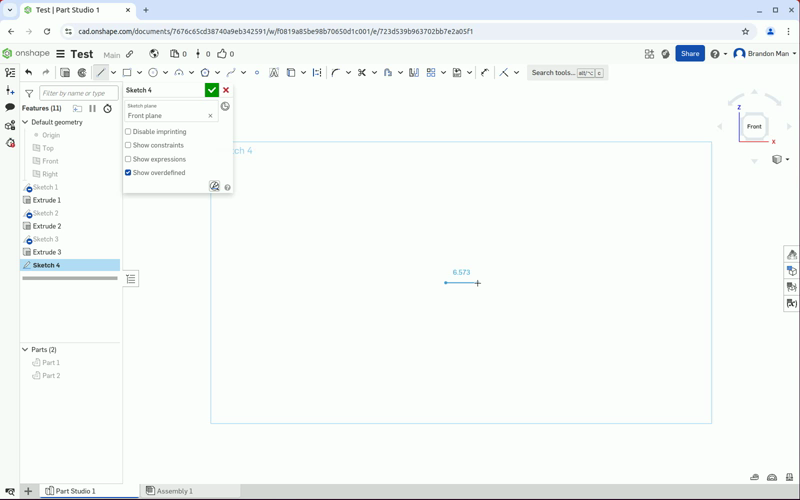
key_down(shift)
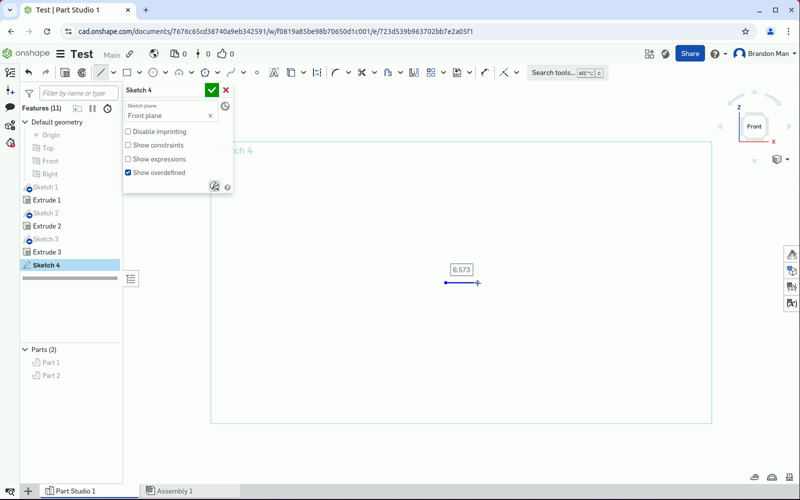
mouse_move(477, 170)
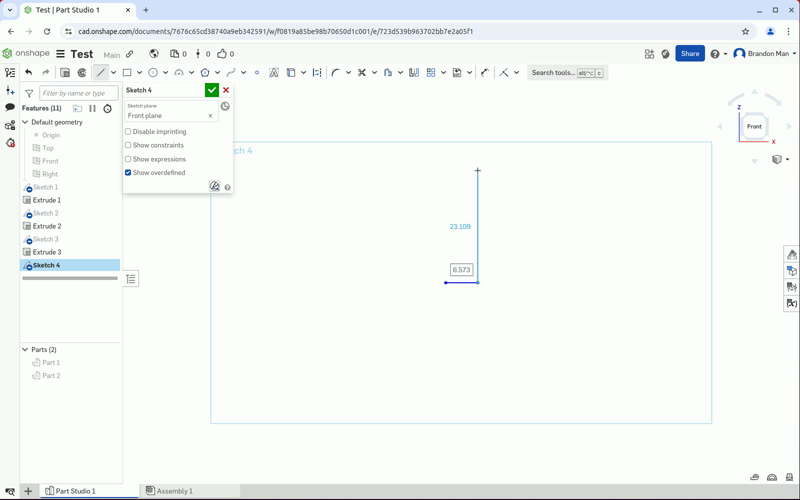
click(477, 170)
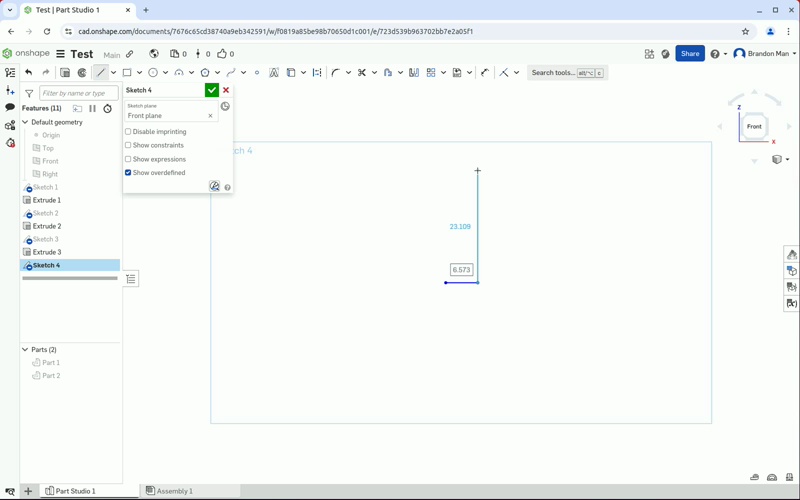
key_up(shift)
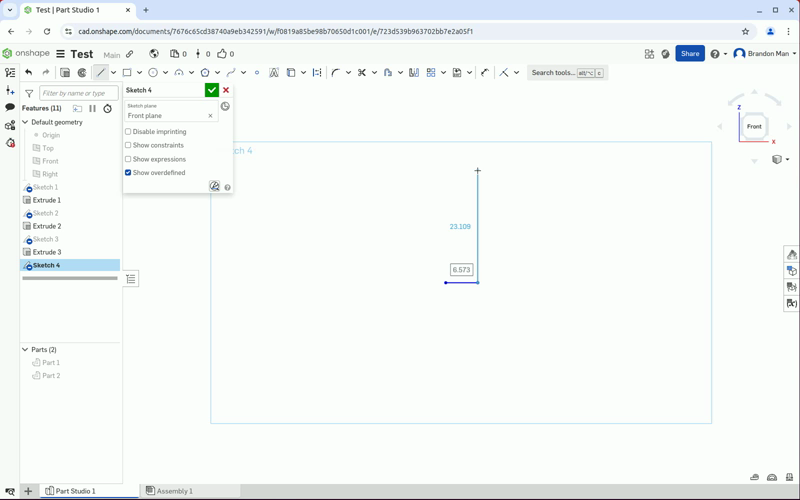
key_down(shift)
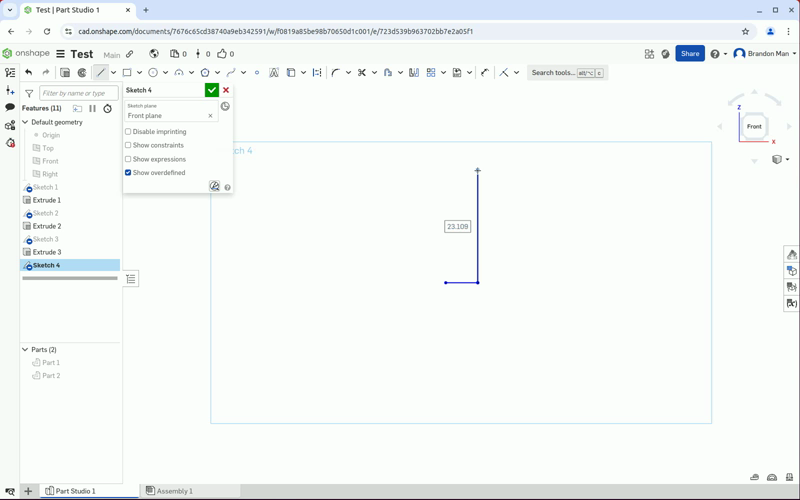
mouse_move(445, 282)
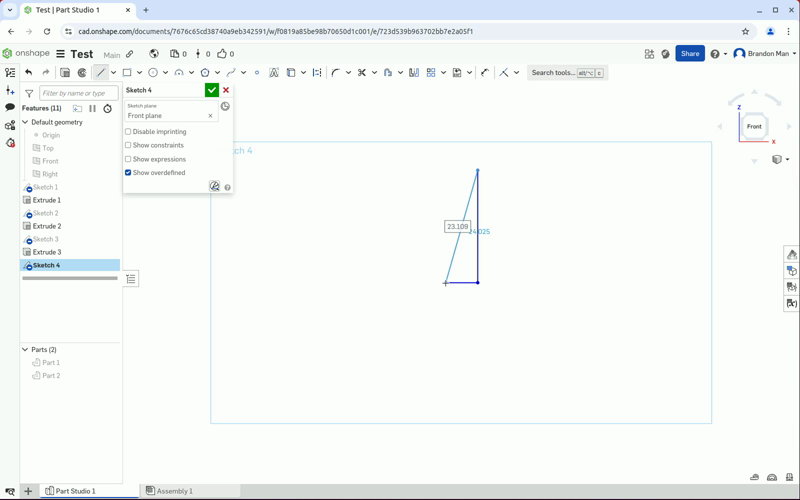
key_up(shift)
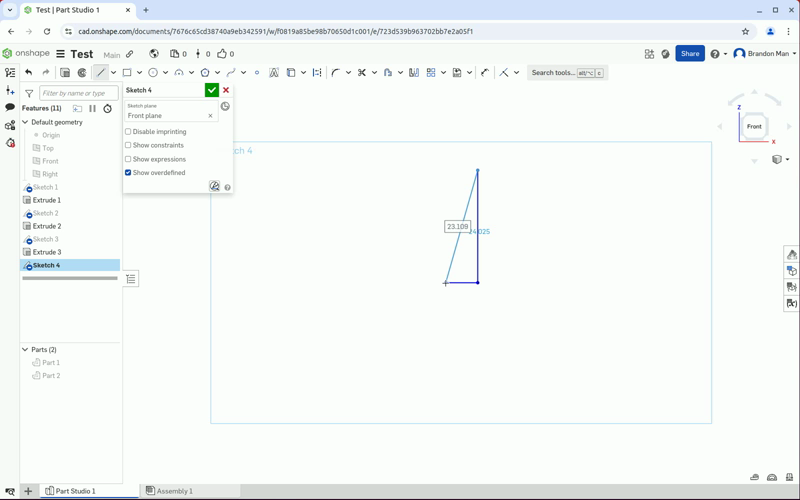
click(445, 282)
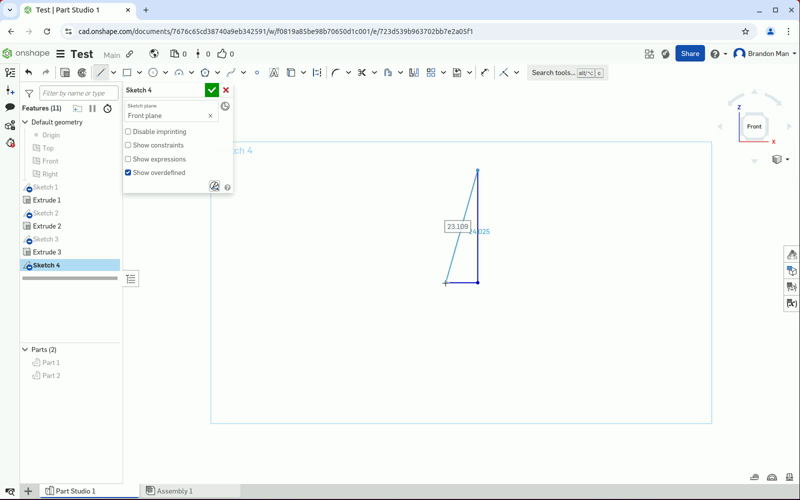
key(esc)
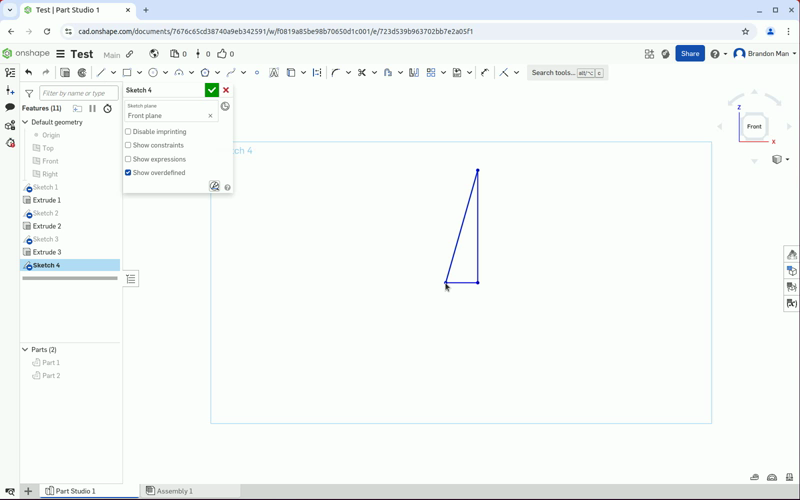
mouse_move(475, 206)
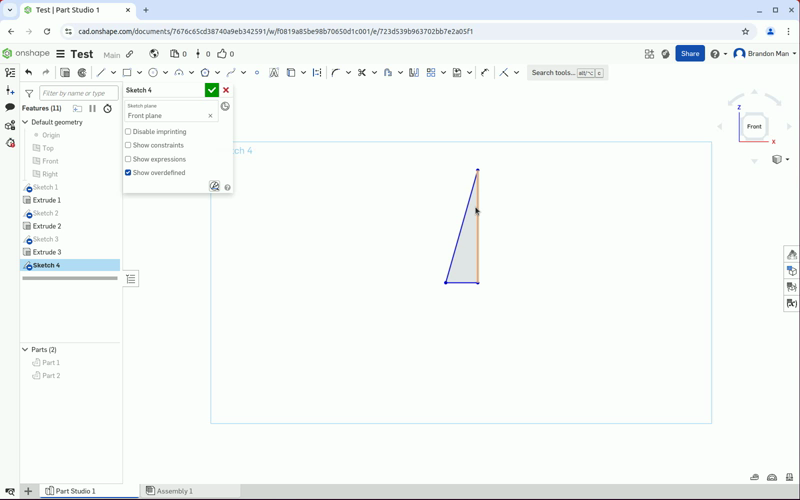
click(475, 206)
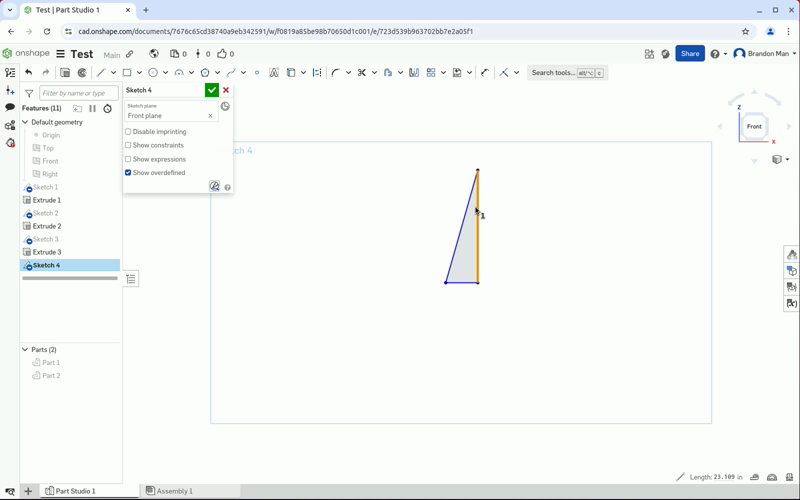
mouse_move(73, 352)
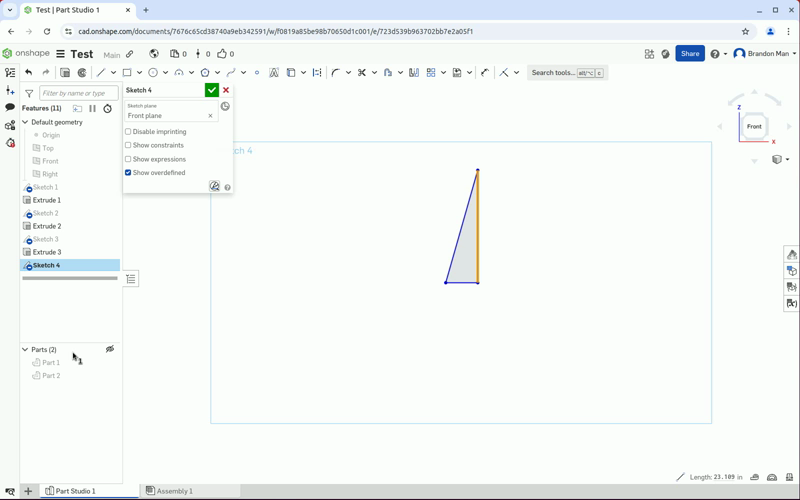
key(shift+y)
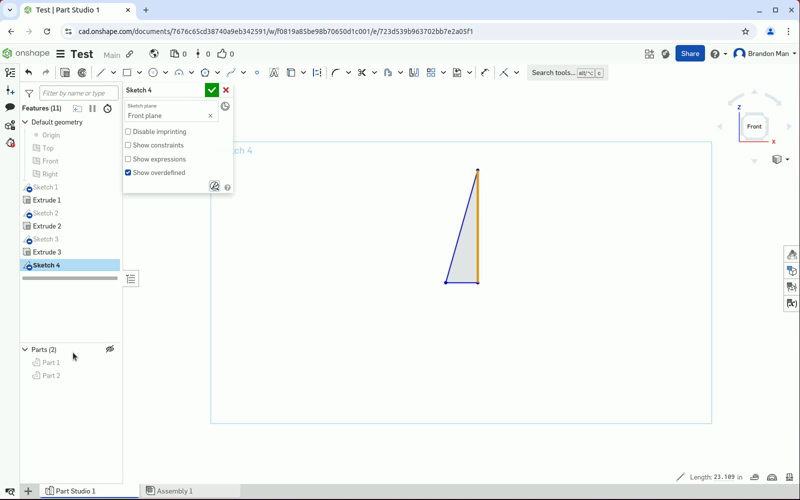
key(shift+e)
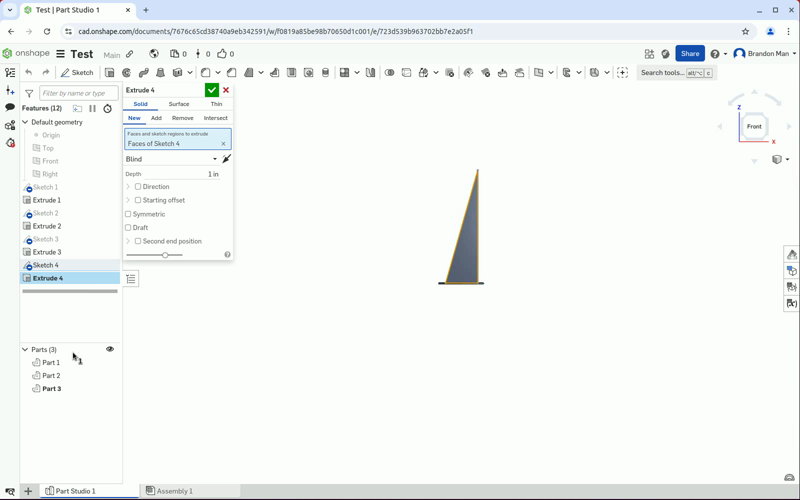
mouse_move(143, 106)
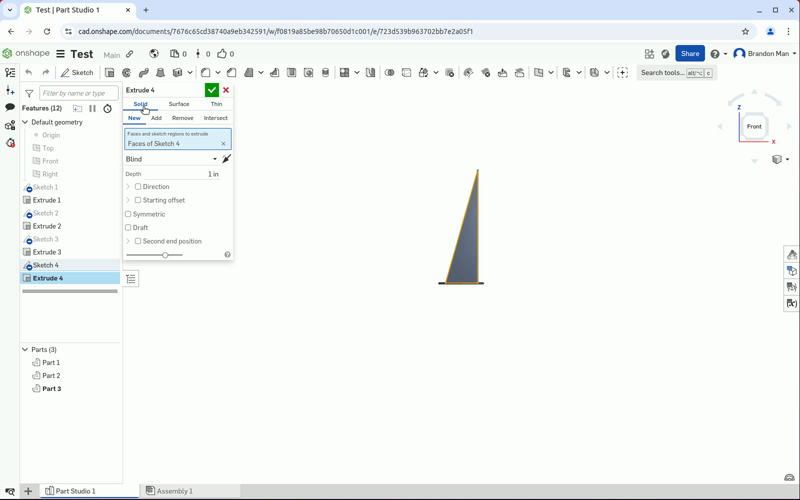
click(143, 106)
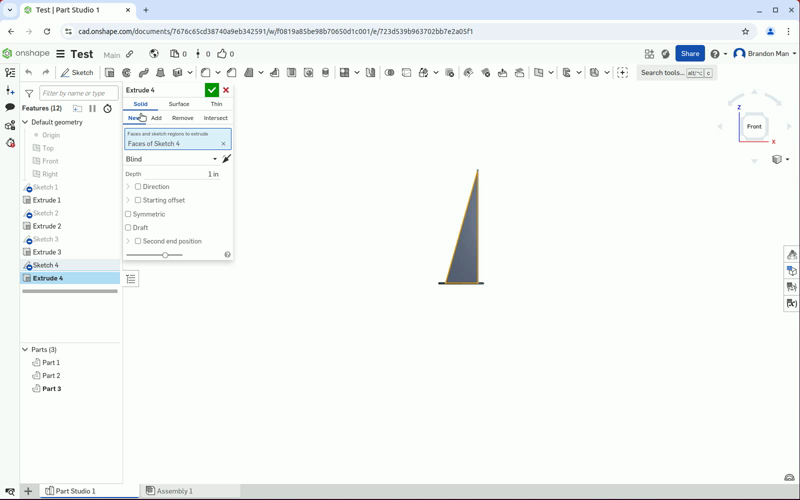
mouse_move(137, 120)
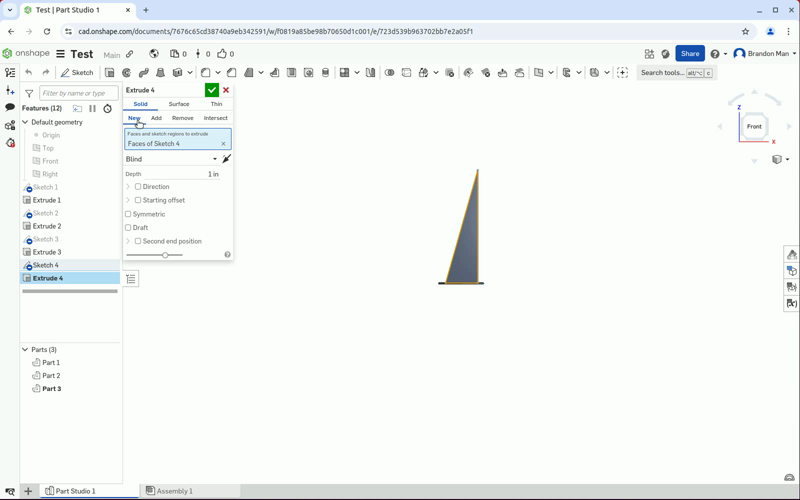
click(137, 120)
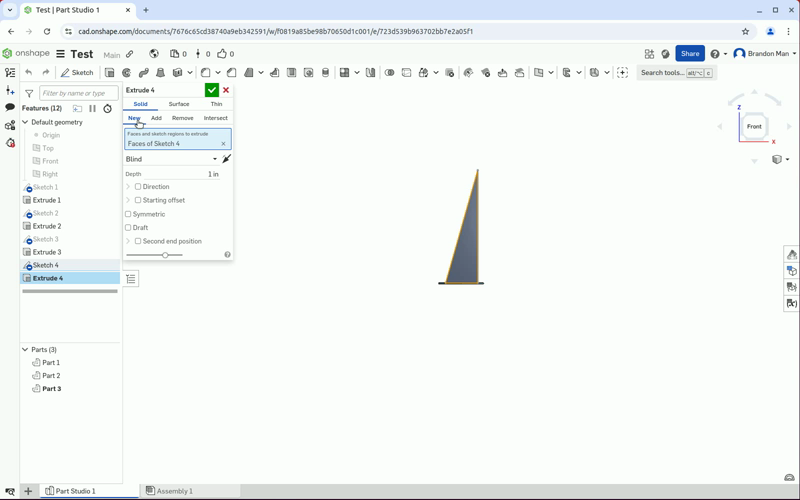
key(tab, 4)
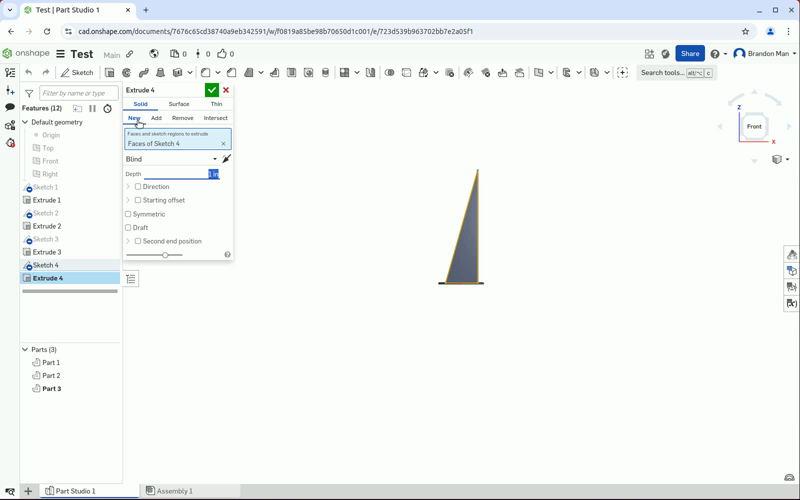
text(-0.241)
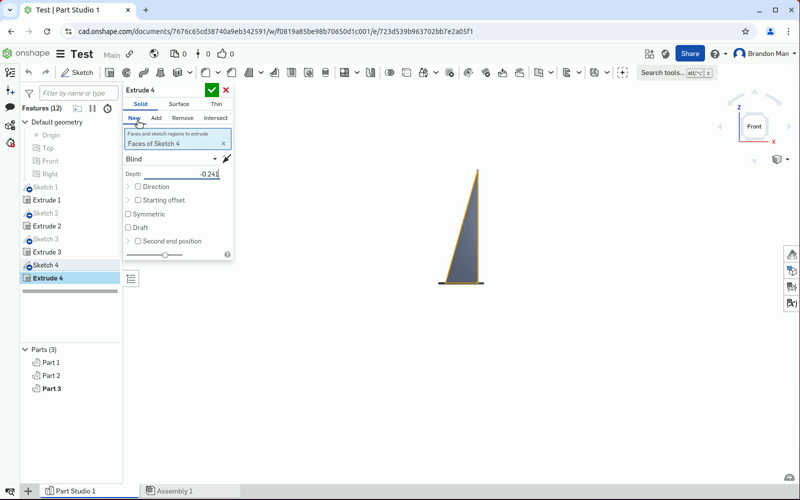
key(enter)
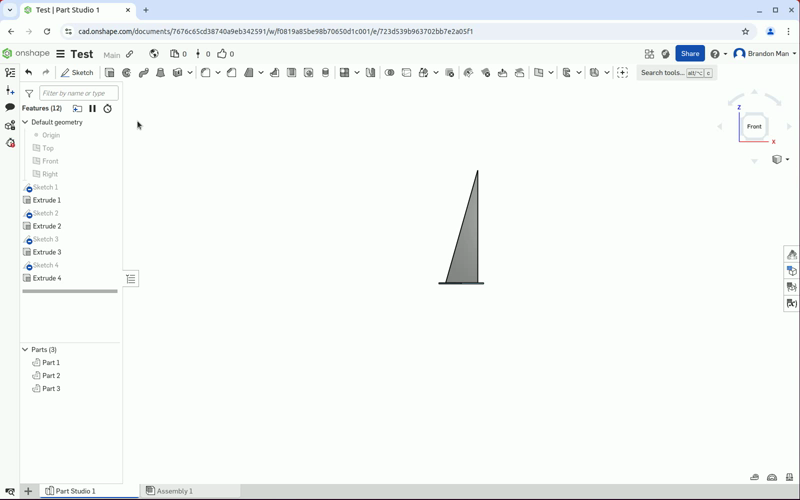
key(shift+h)
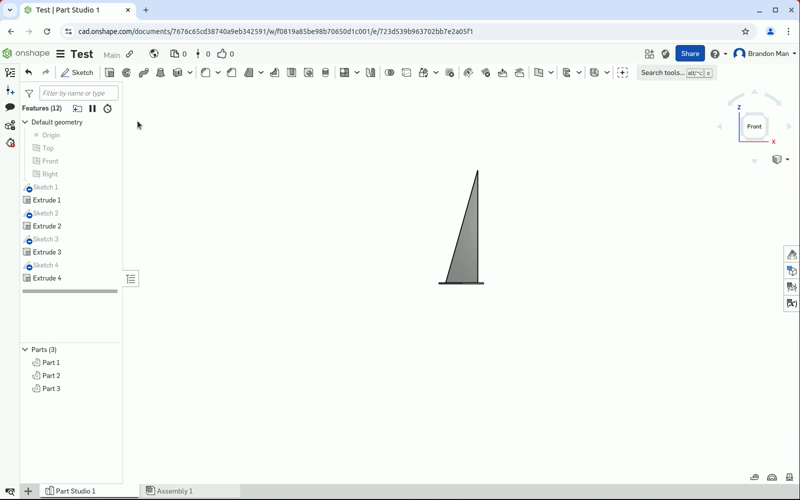
key(shift+h)
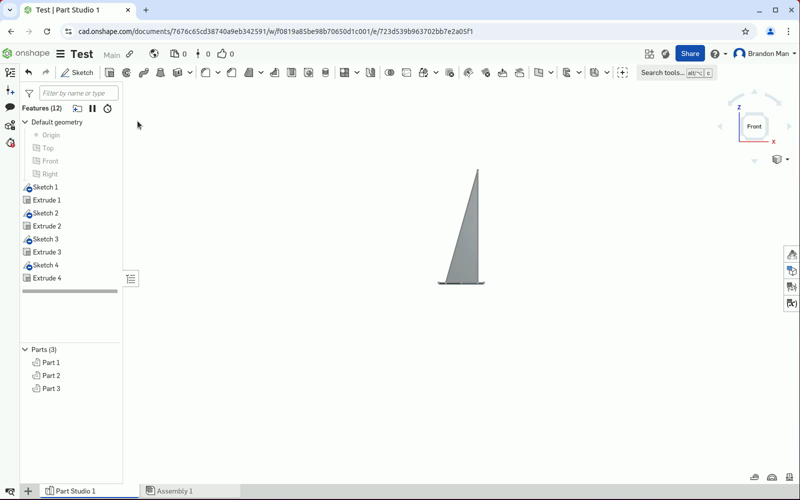
key(shift+7)
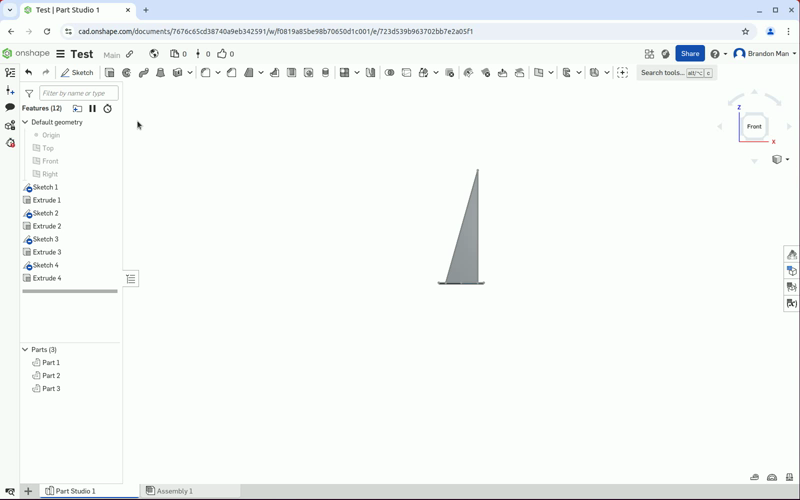
key(left, 2)
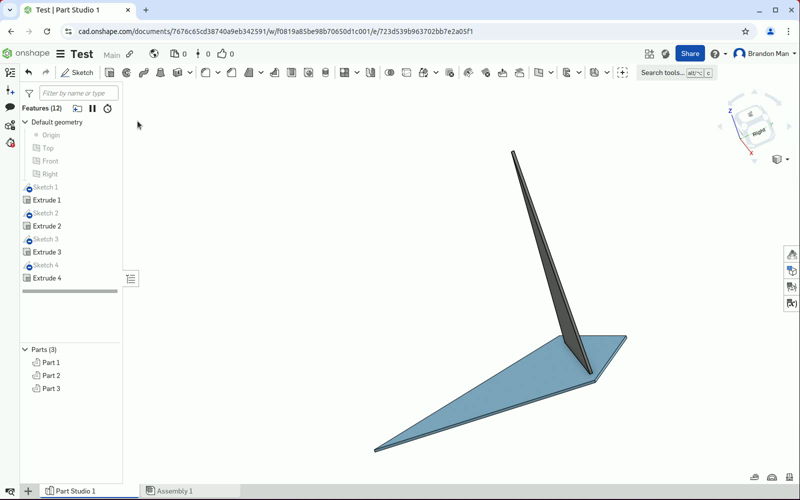
key(down, 2)
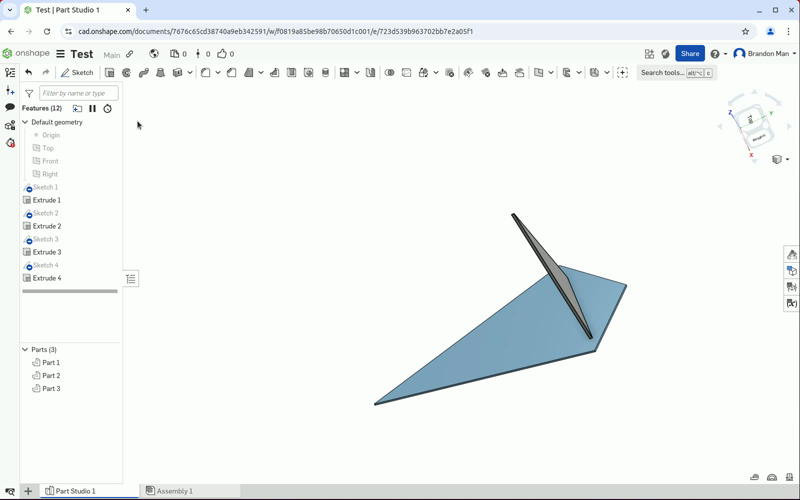
key(up, 2)
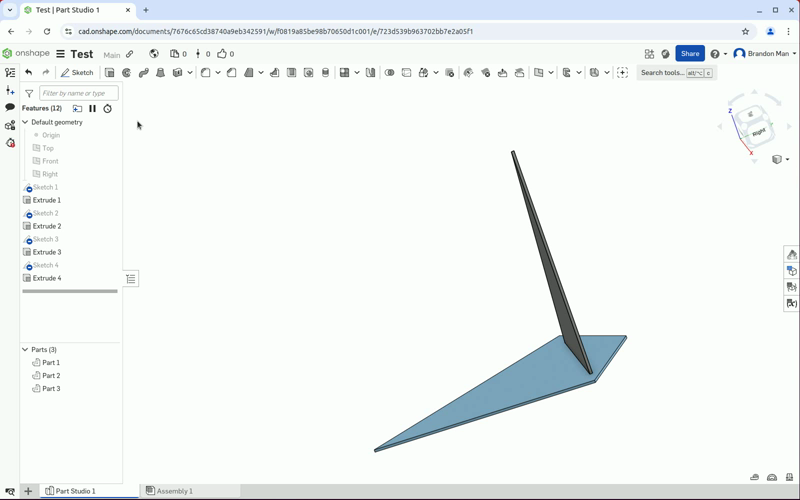
key(right, 2)
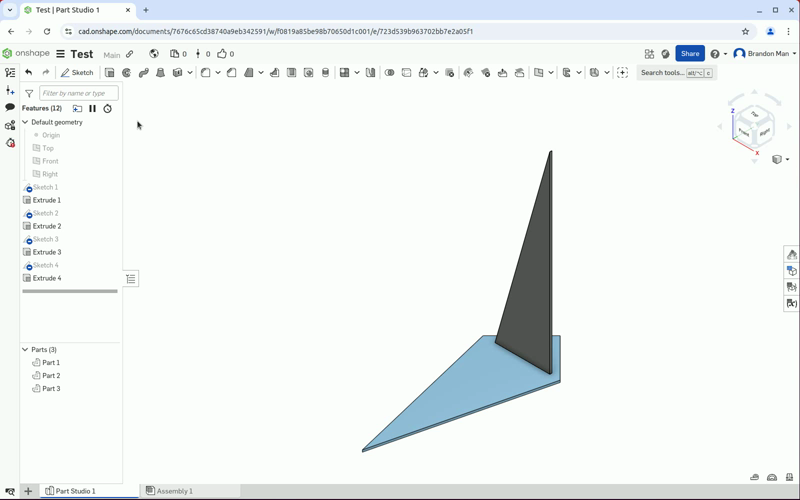
mouse_move(73, 189)
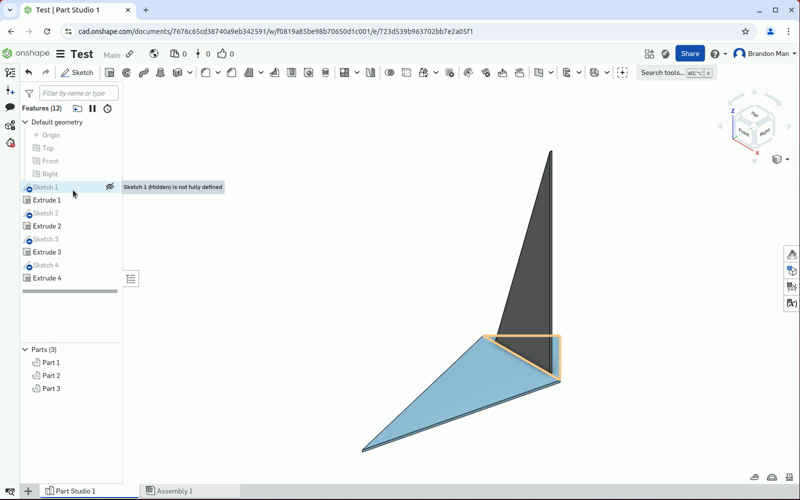
click(73, 189)